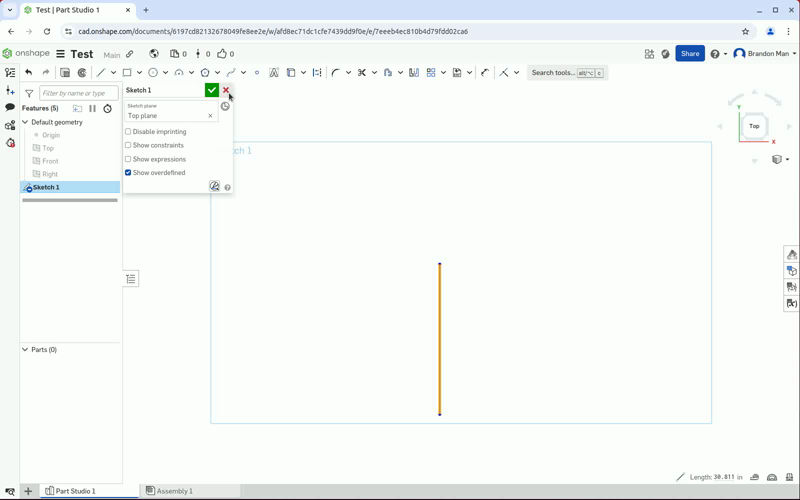
key(shift+h)
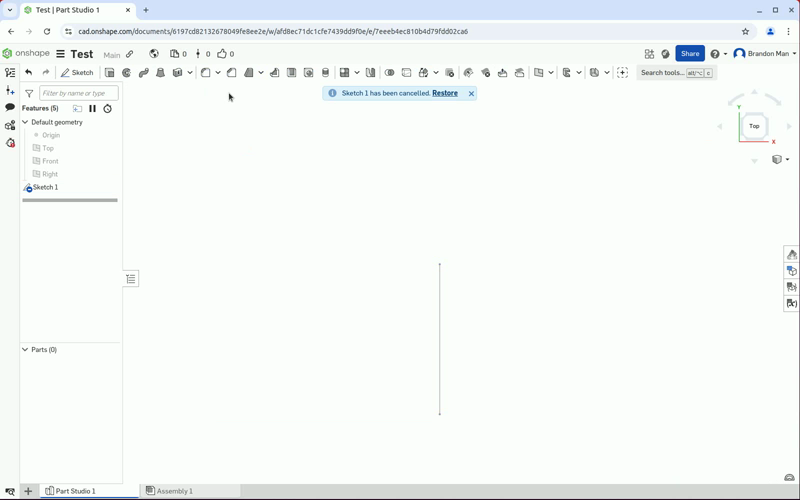
key(shift+s)
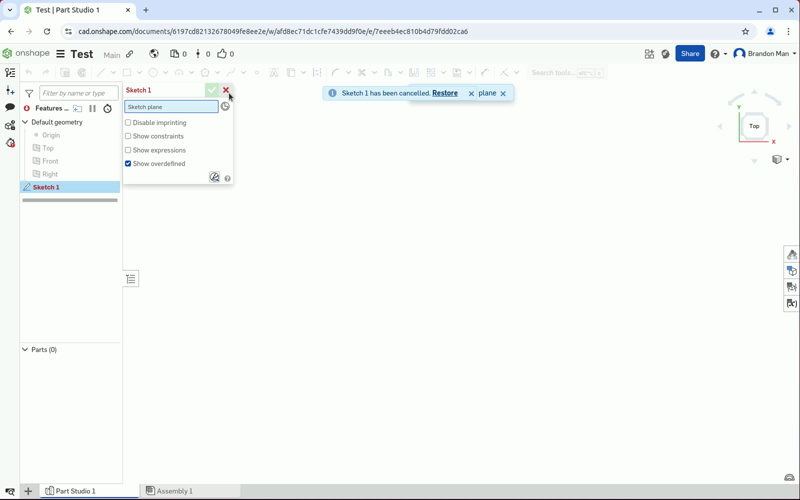
mouse_move(73, 150)
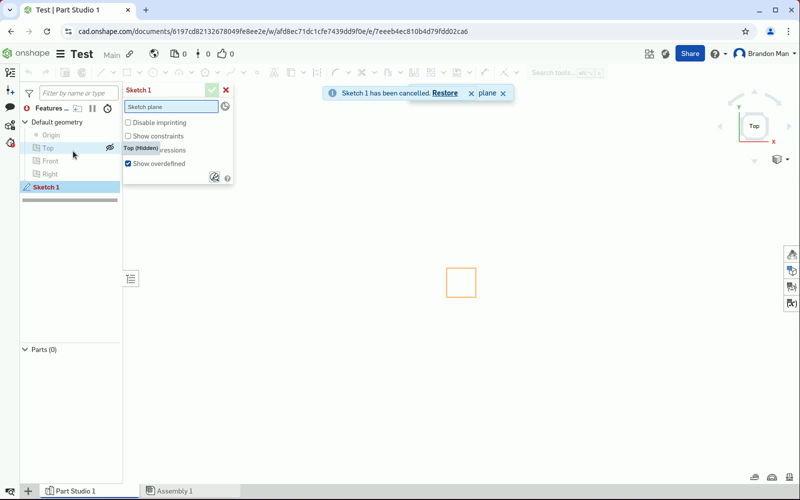
click(73, 150)
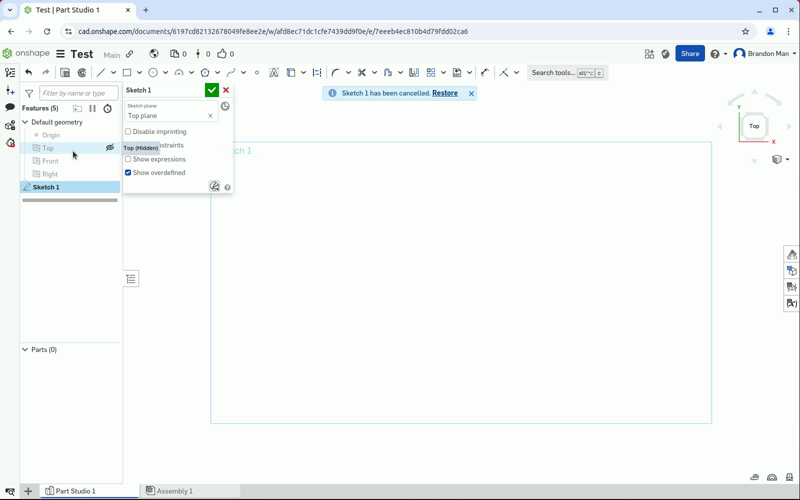
mouse_move(73, 352)
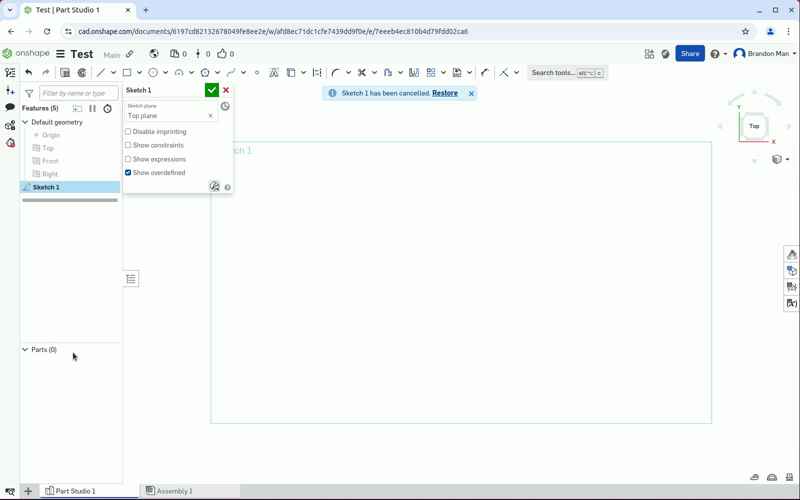
key(y)
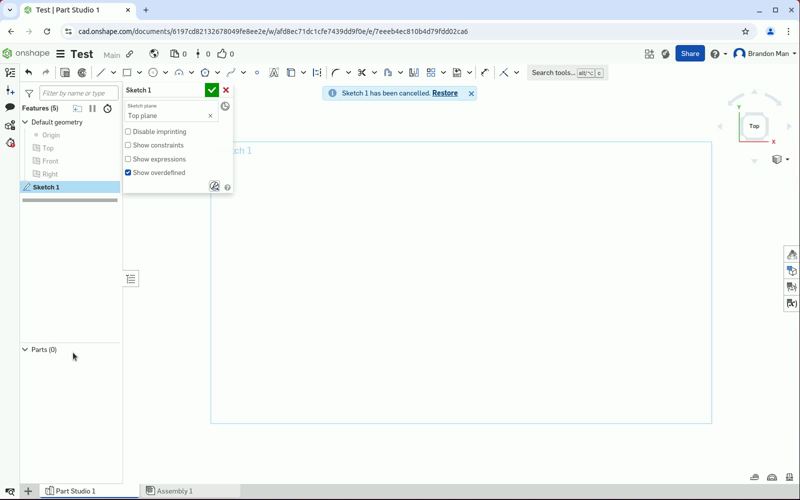
key(l)
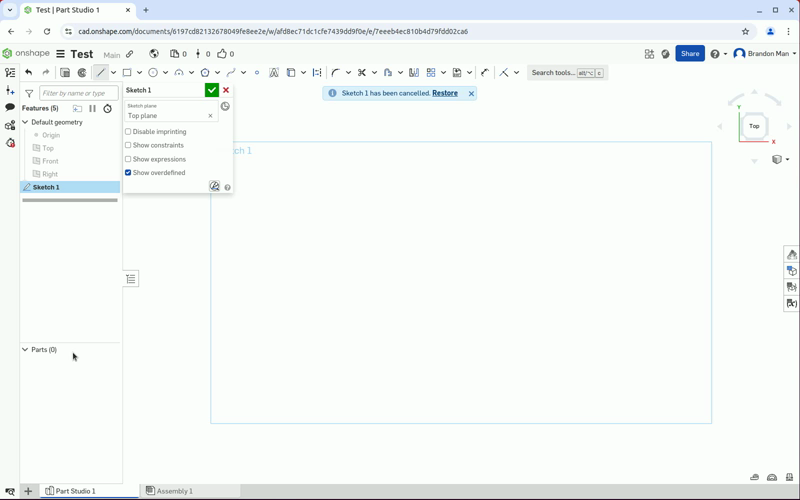
key_down(shift)
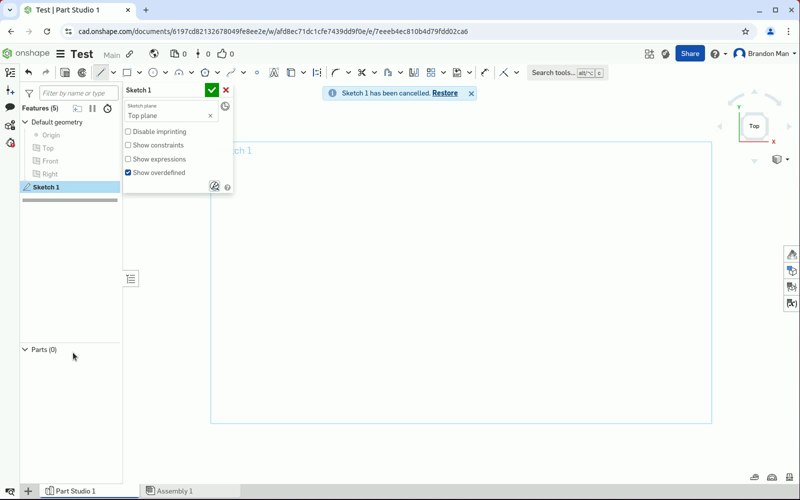
mouse_move(478, 228)
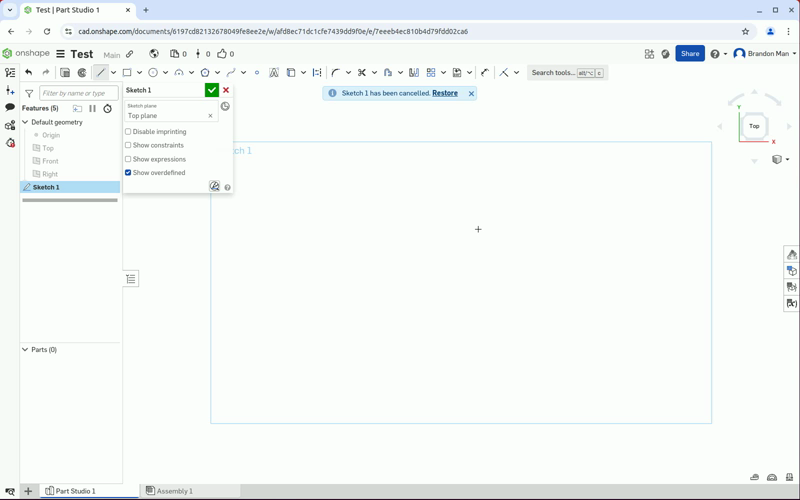
click(478, 228)
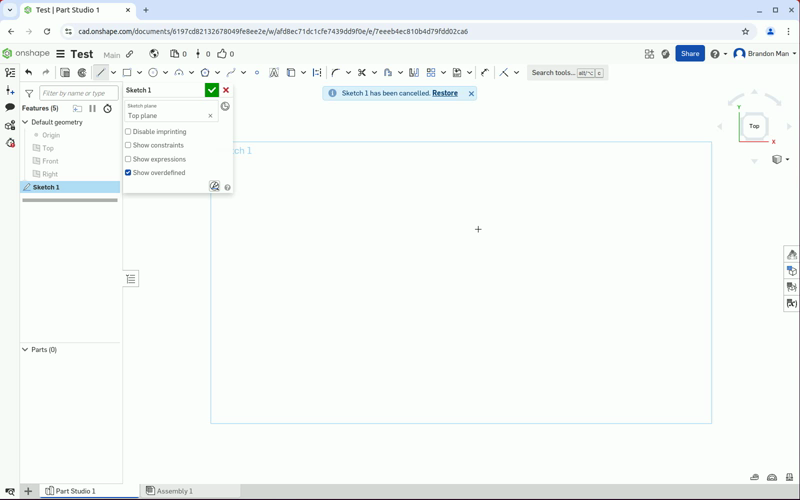
key_up(shift)
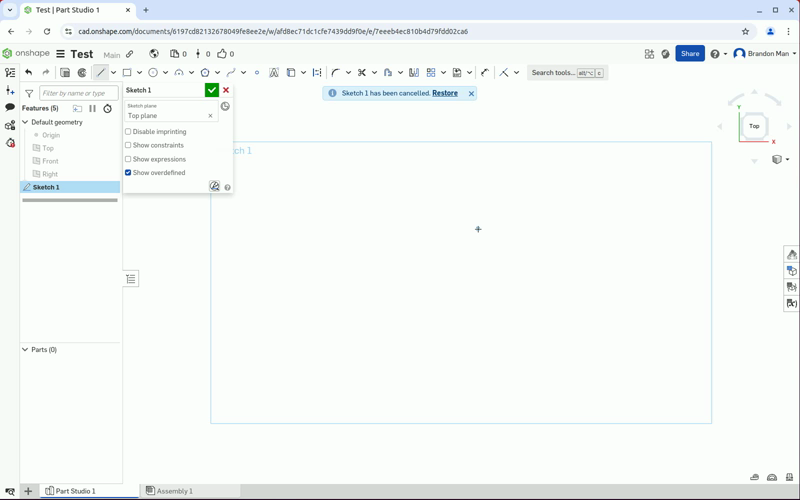
key_down(shift)
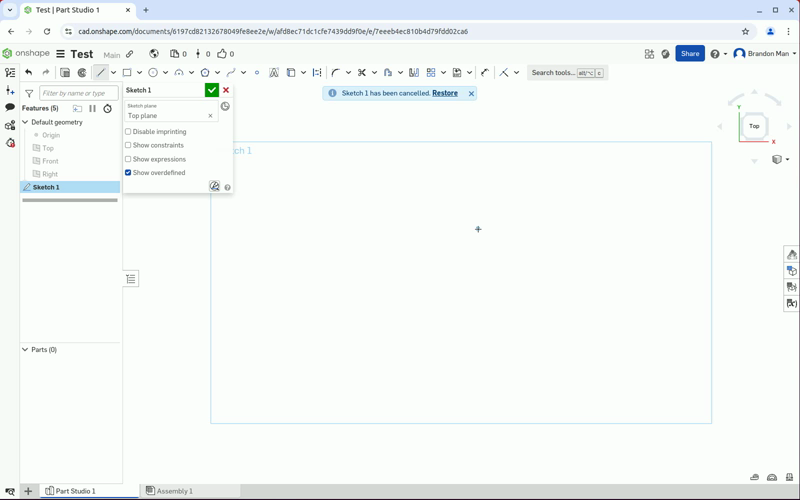
mouse_move(552, 228)
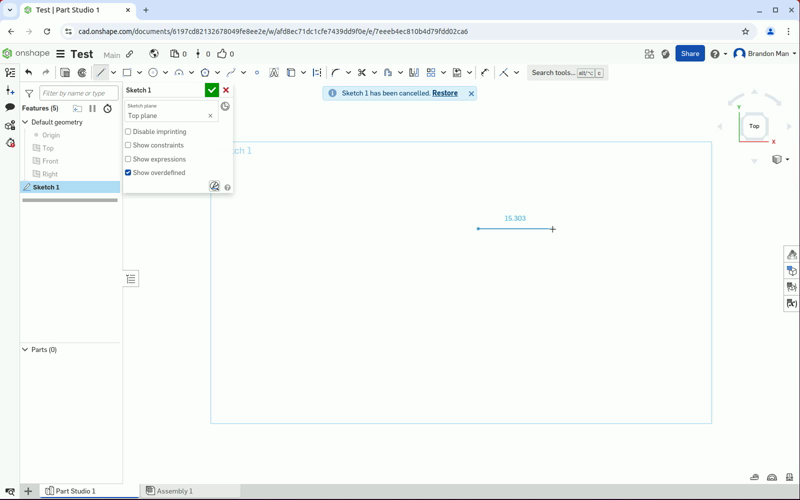
click(552, 228)
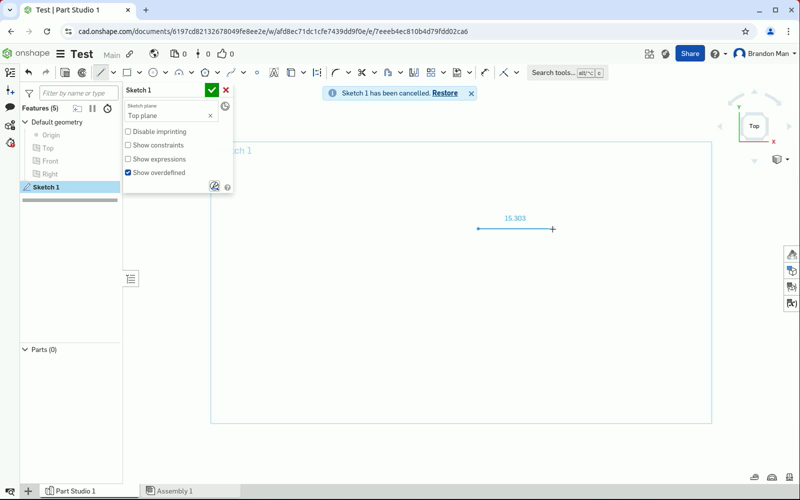
key_up(shift)
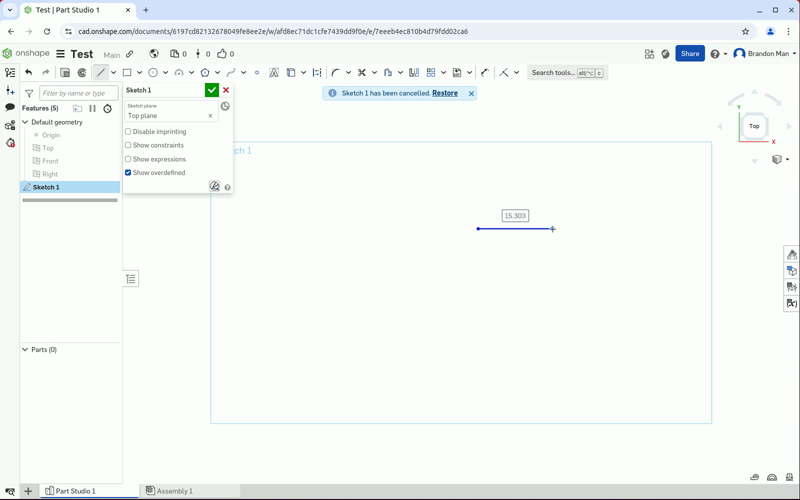
key_down(shift)
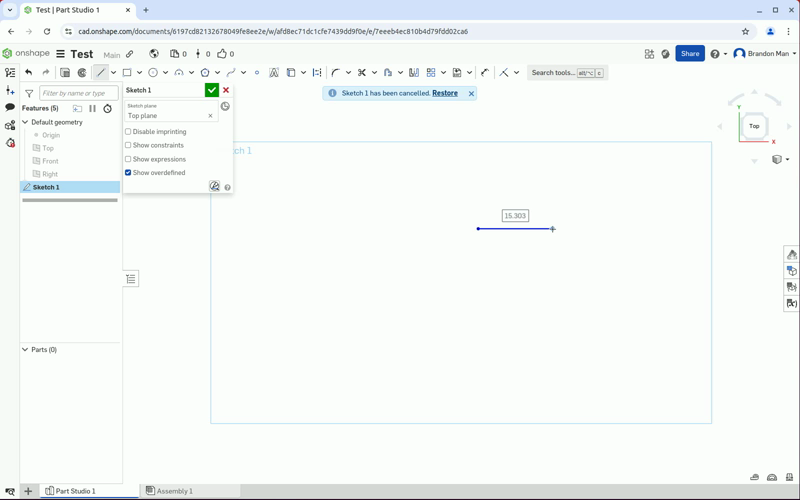
mouse_move(582, 228)
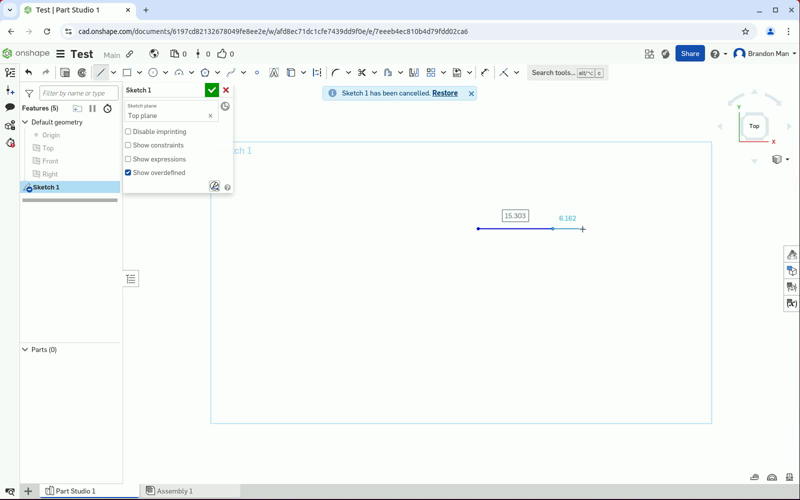
mouse_move(552, 184)
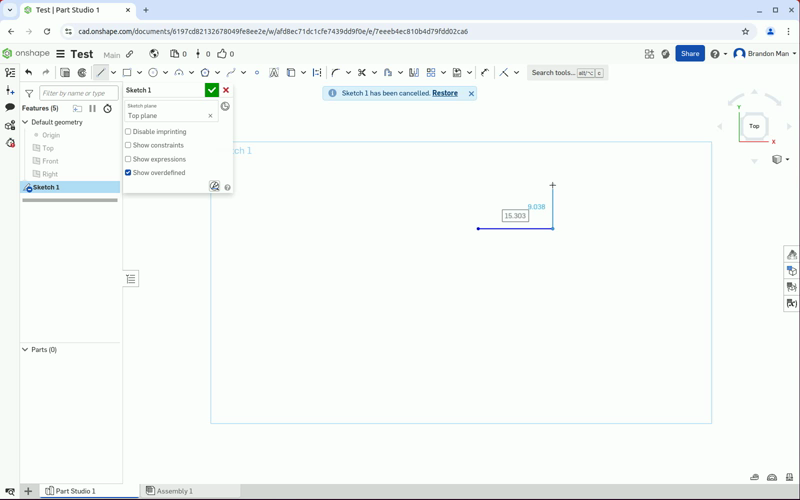
click(552, 184)
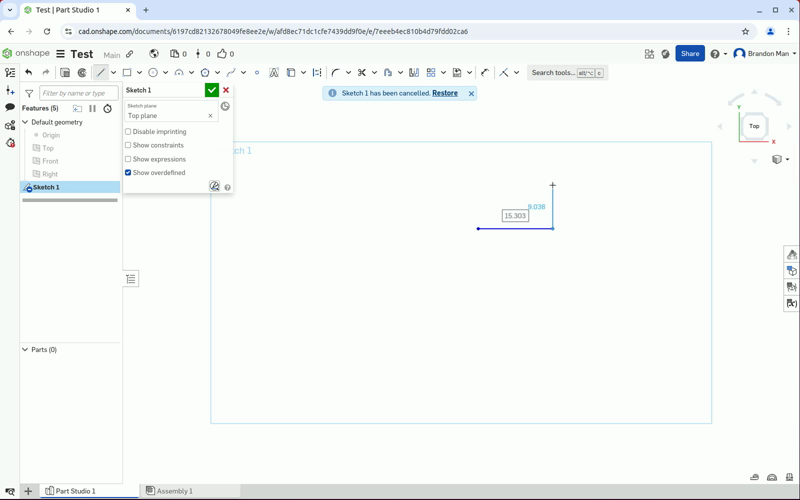
key_up(shift)
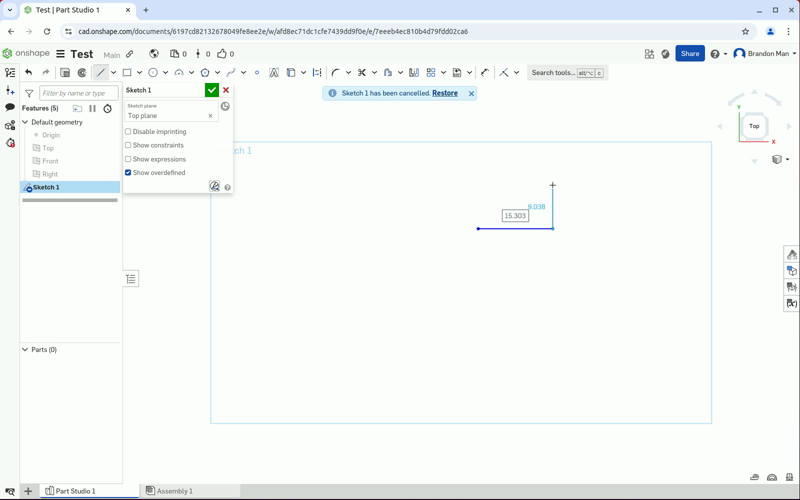
key_down(shift)
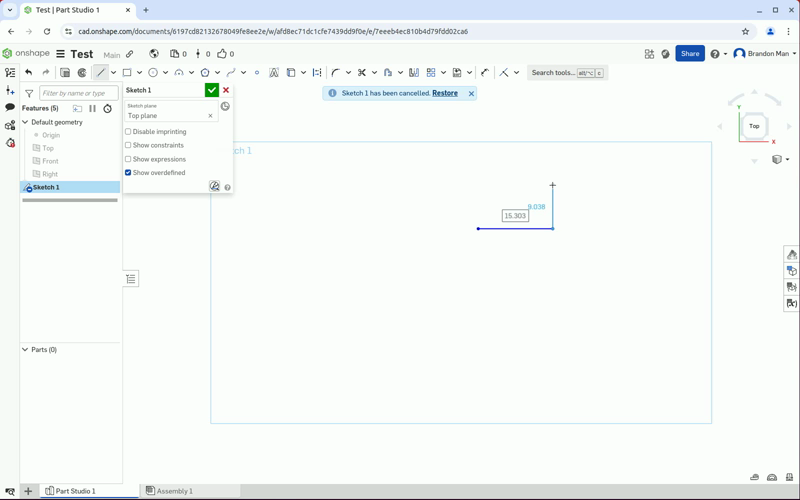
mouse_move(478, 184)
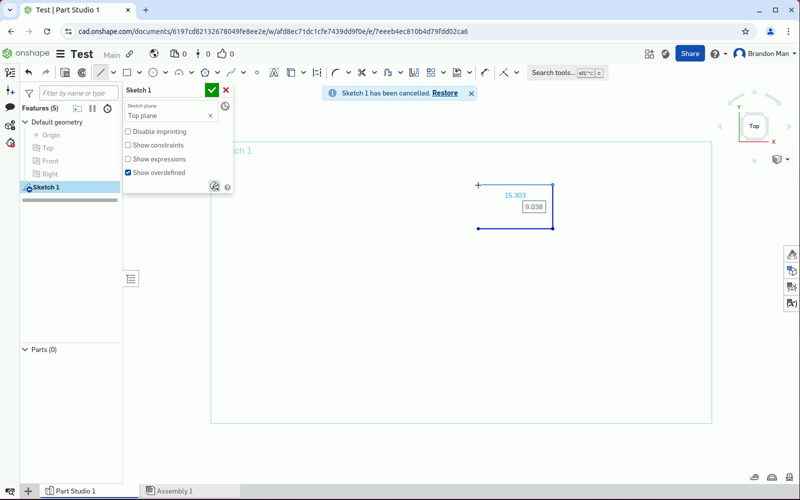
click(478, 184)
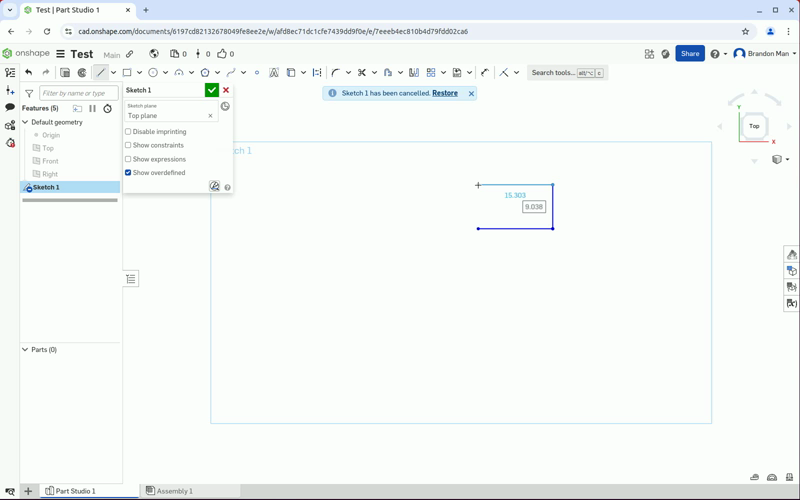
key_up(shift)
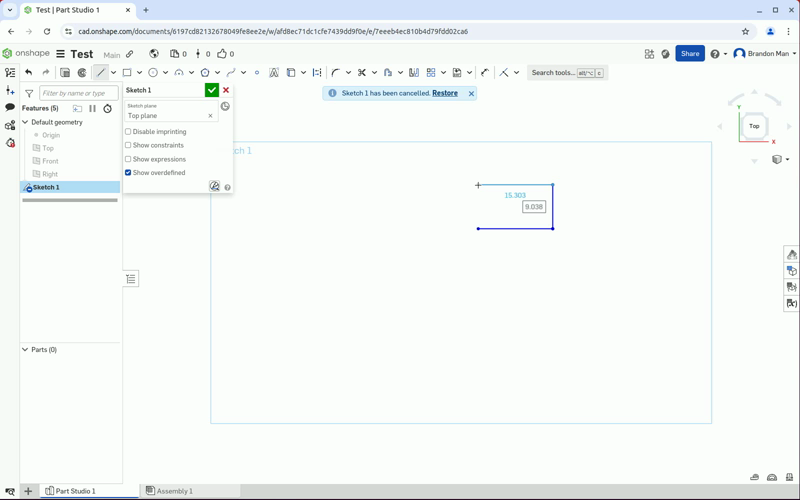
mouse_move(508, 184)
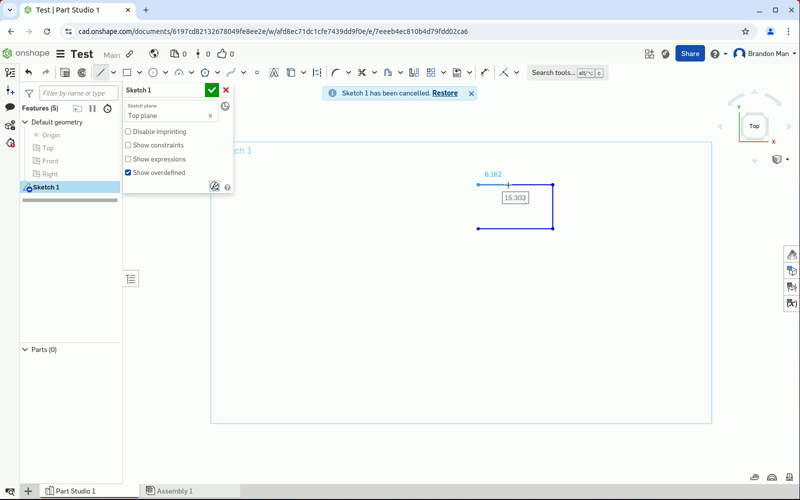
key_down(shift)
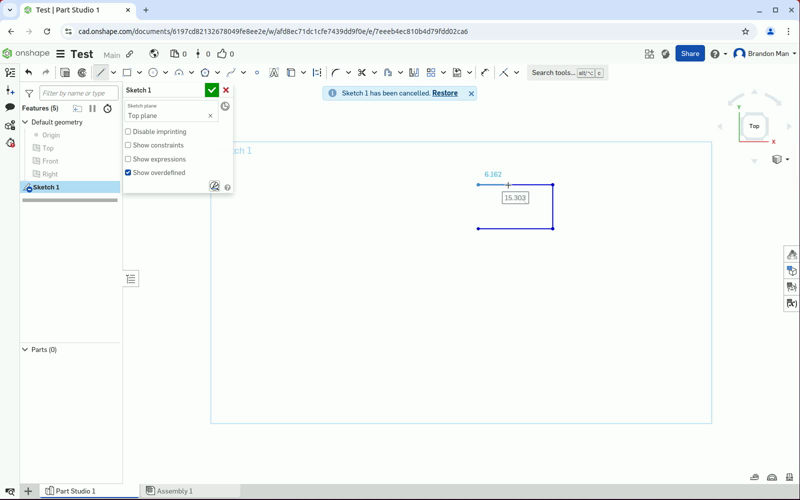
mouse_move(478, 228)
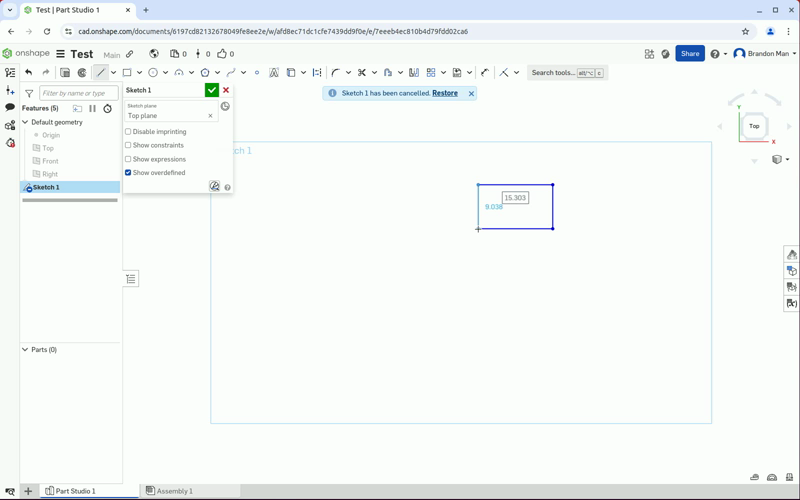
key_up(shift)
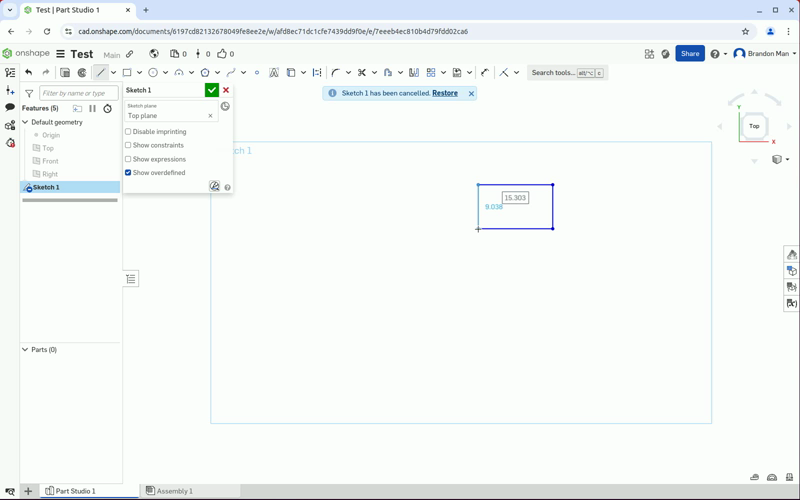
click(478, 228)
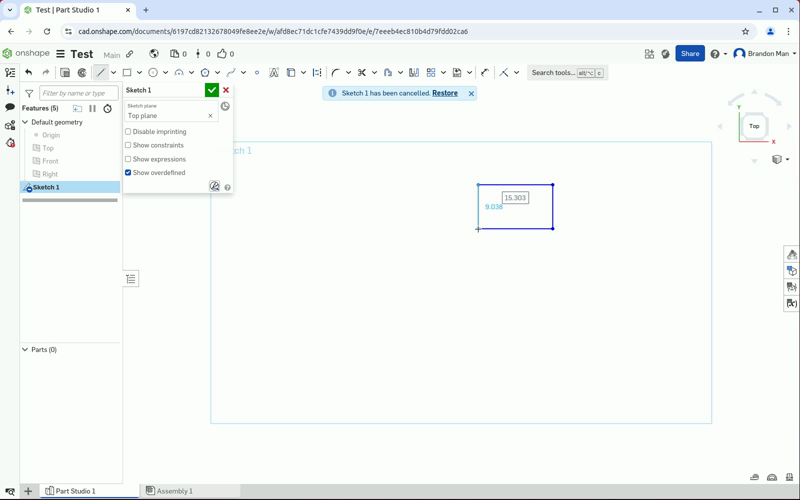
key(esc)
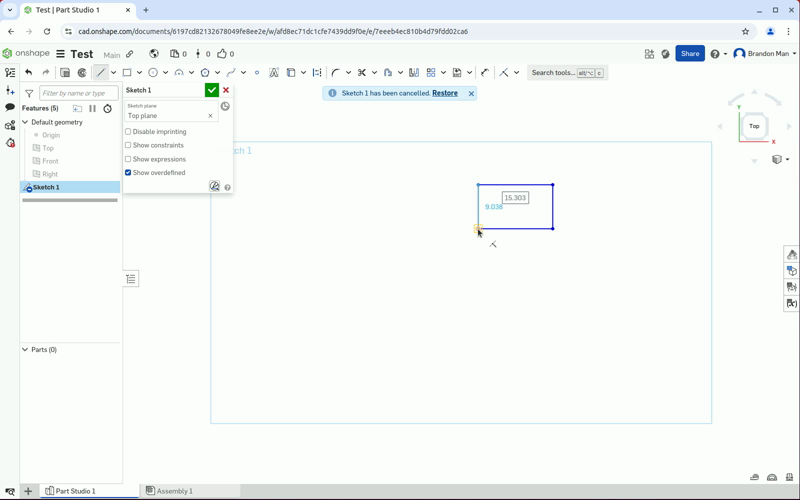
mouse_move(518, 198)
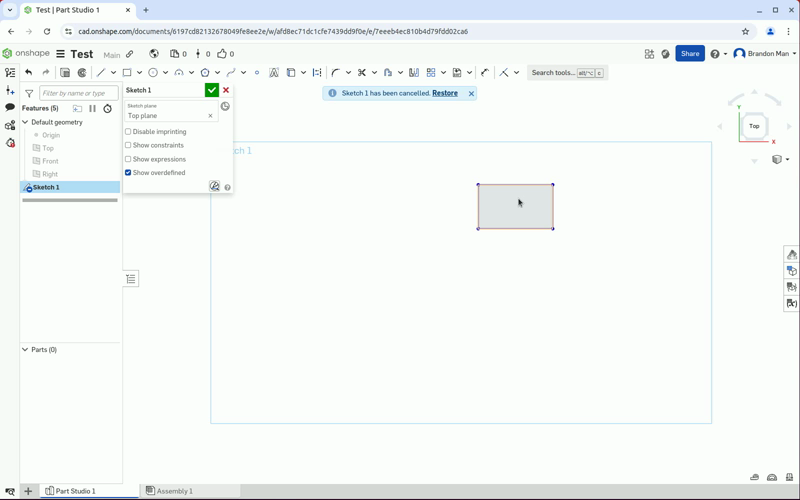
click(518, 198)
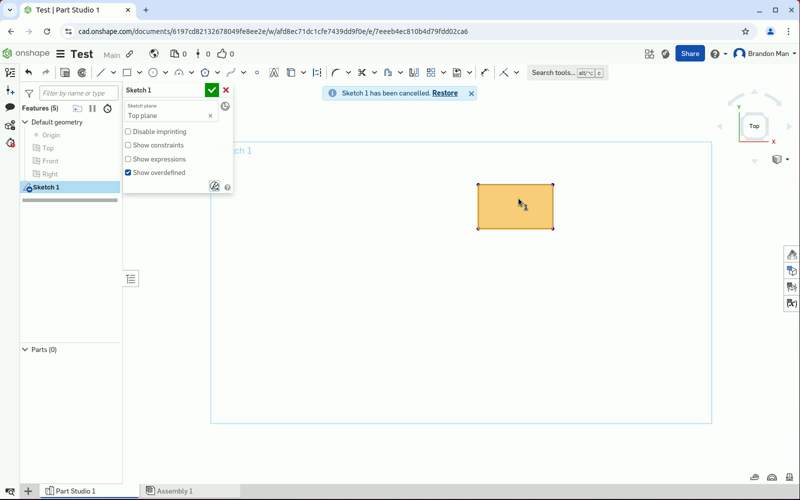
mouse_move(73, 352)
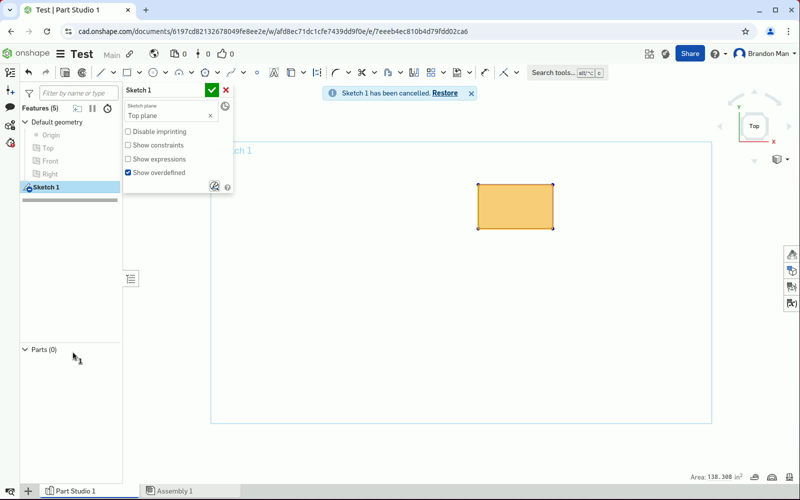
key(shift+y)
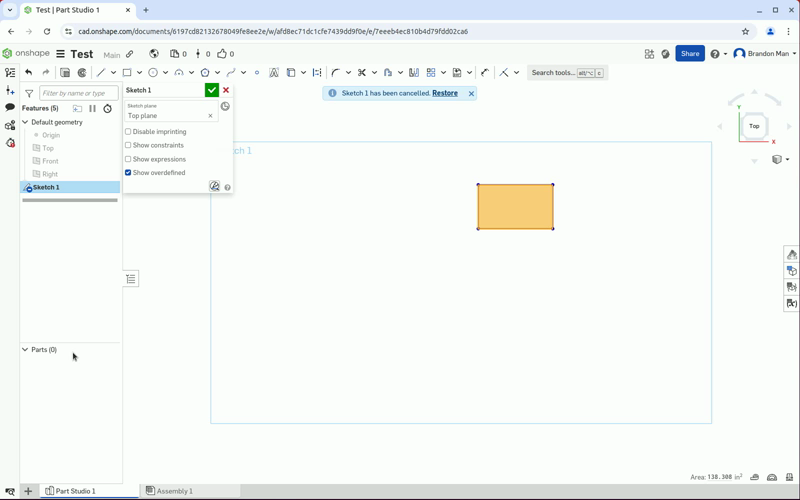
key(shift+e)
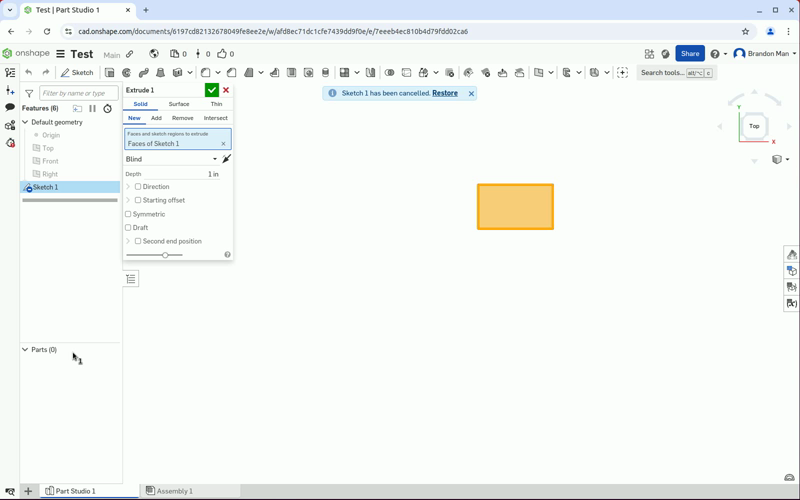
mouse_move(143, 106)
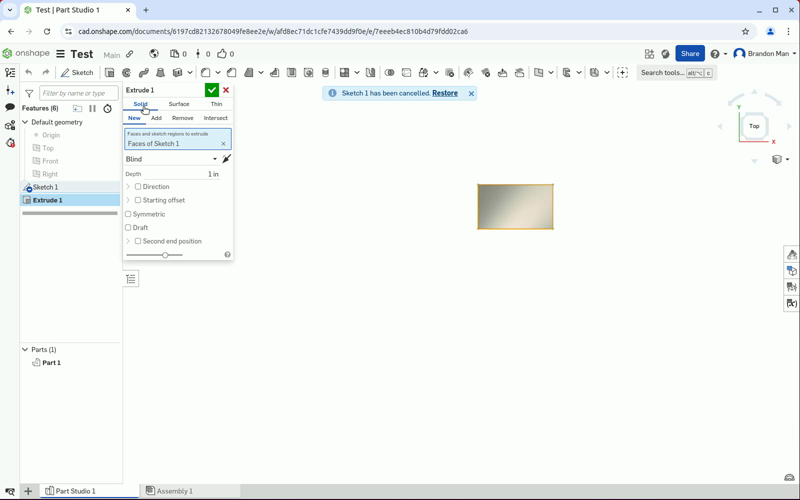
click(143, 106)
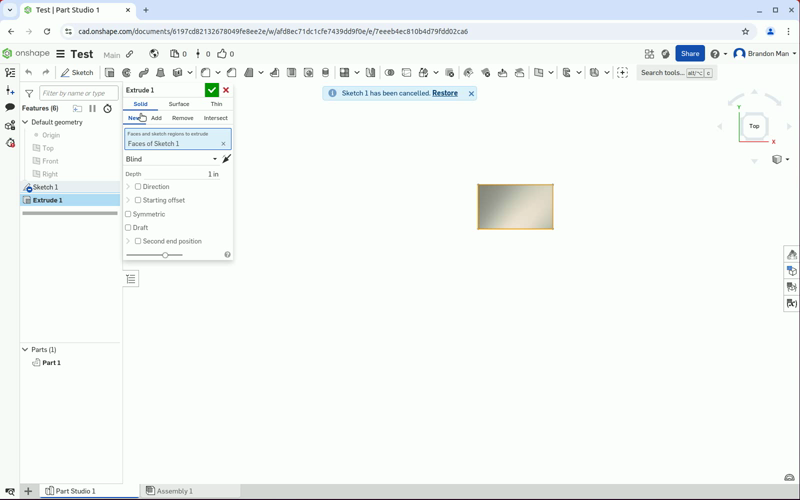
mouse_move(137, 120)
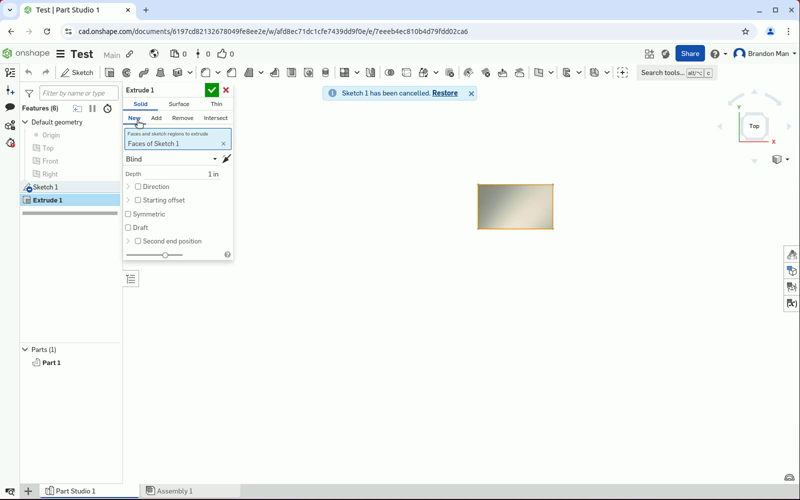
click(137, 120)
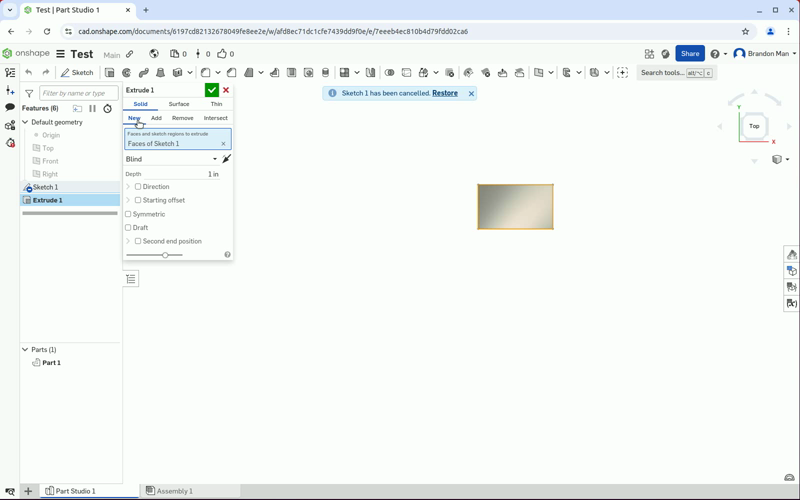
key(tab, 4)
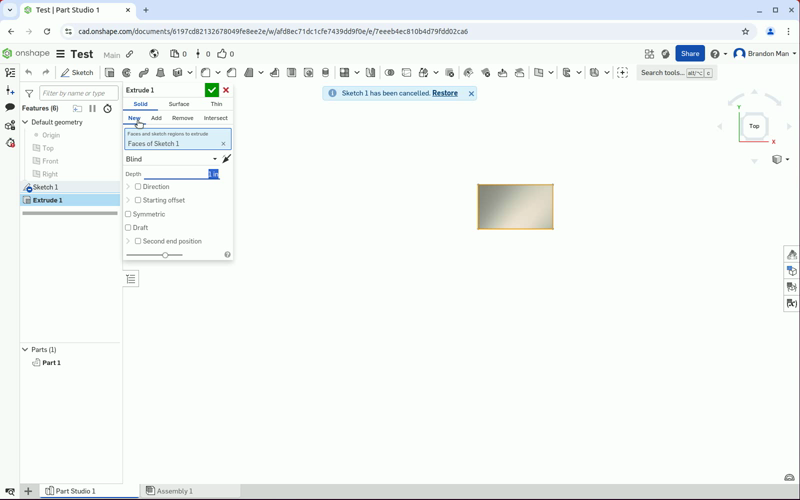
text(-3.129)
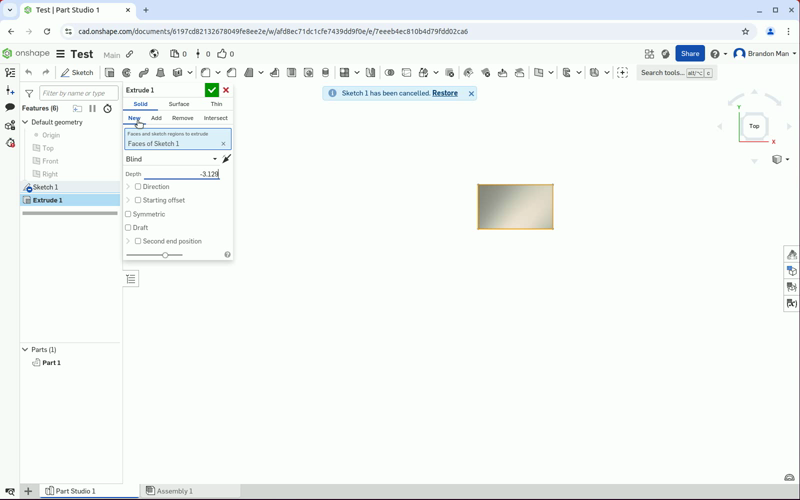
key(enter)
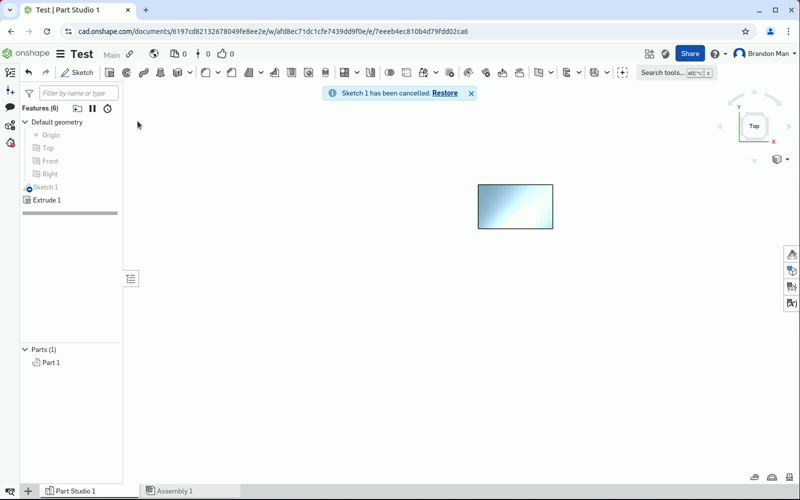
key(shift+h)
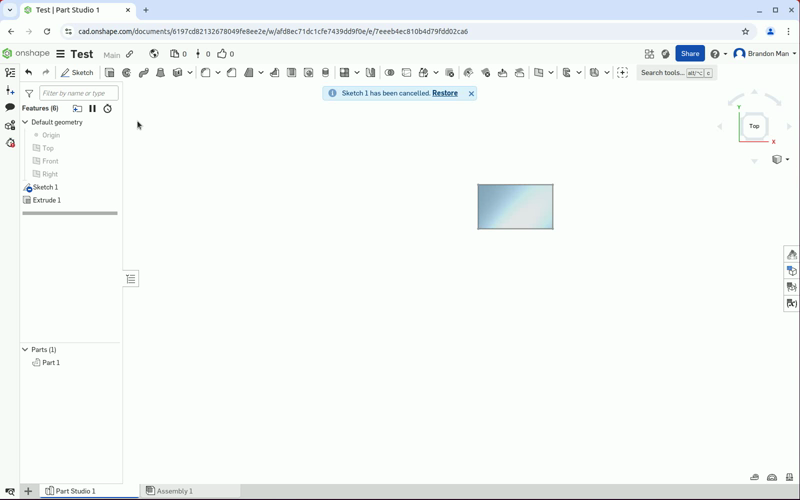
key(shift+h)
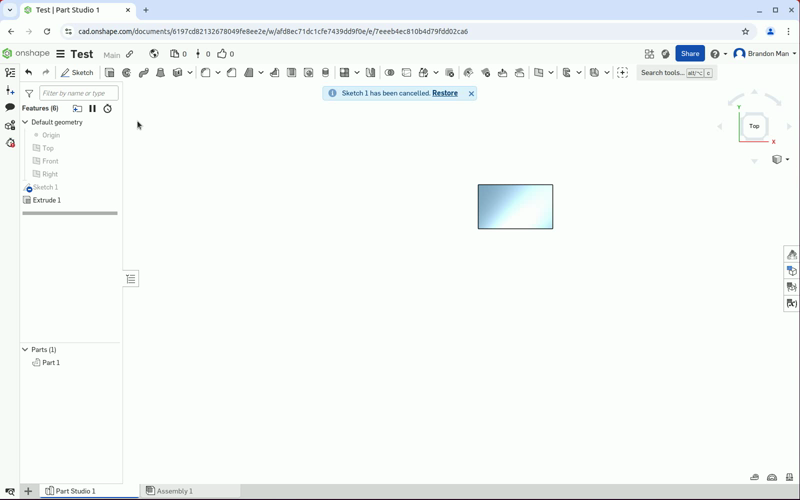
mouse_move(73, 189)
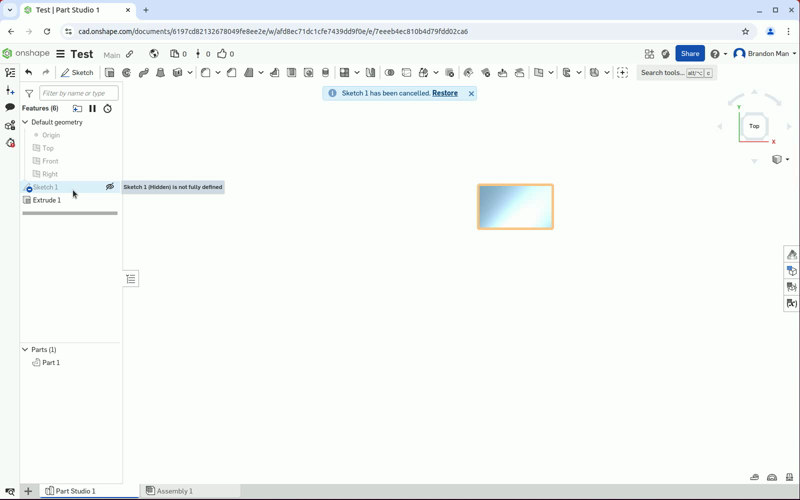
click(73, 189)
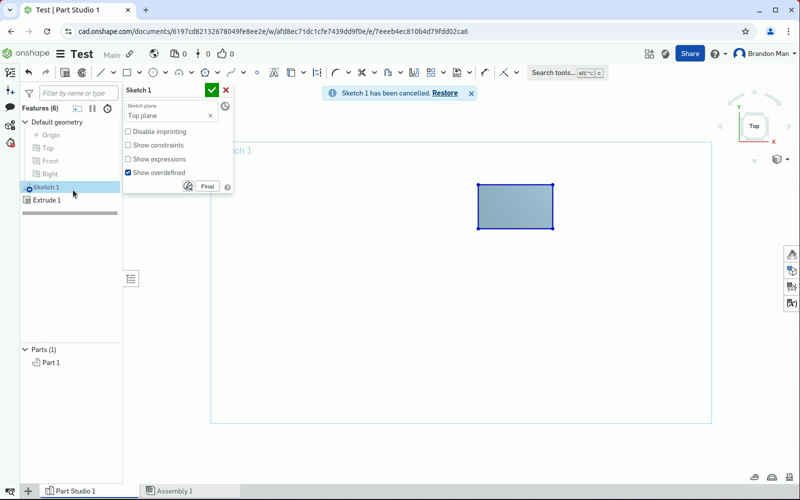
mouse_move(229, 92)
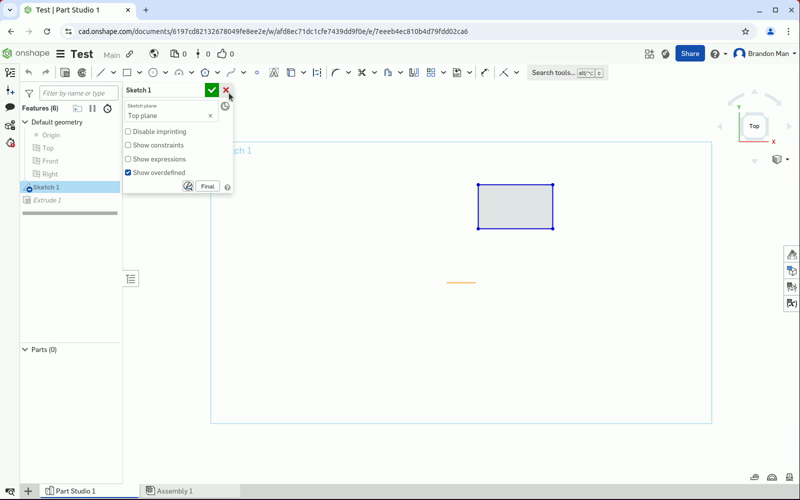
click(229, 92)
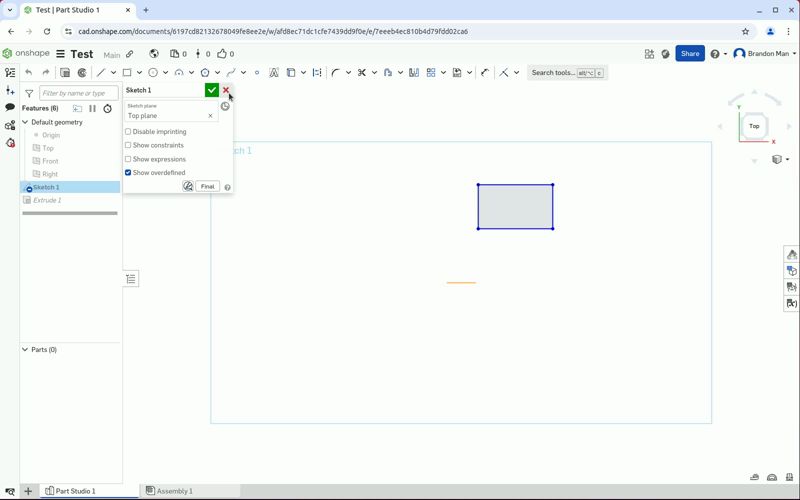
key(shift+s)
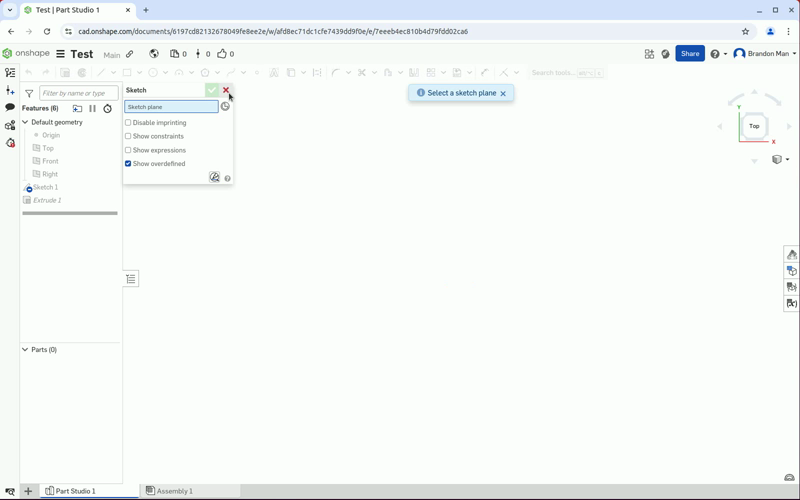
mouse_move(73, 150)
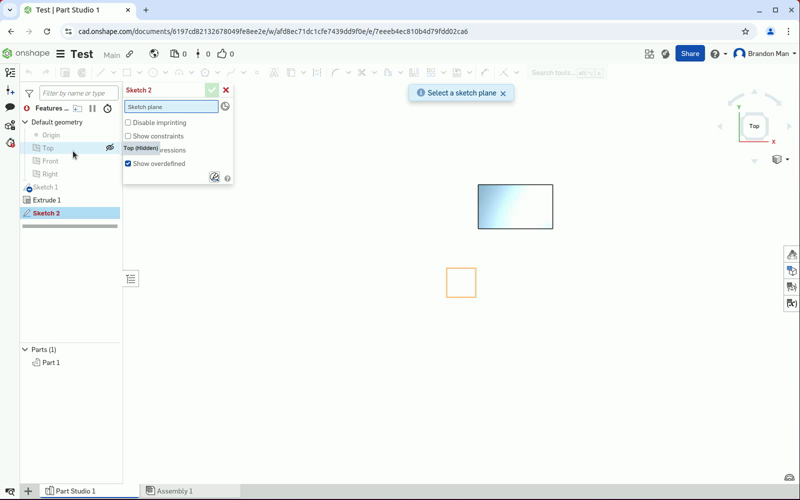
click(73, 150)
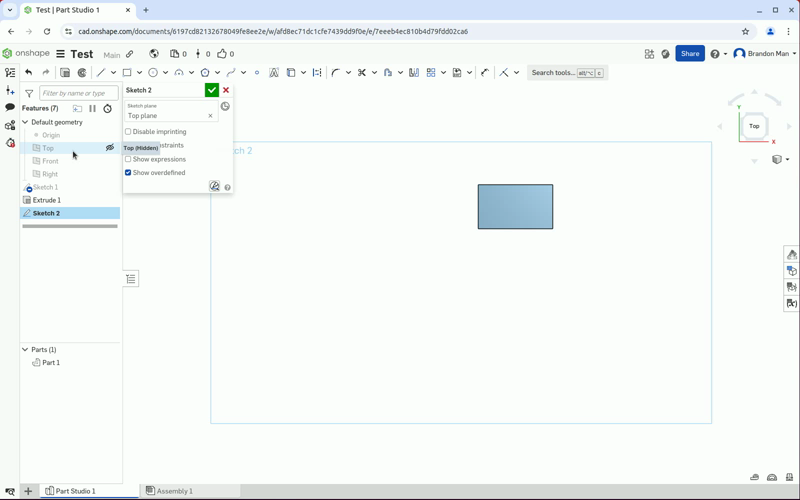
mouse_move(73, 352)
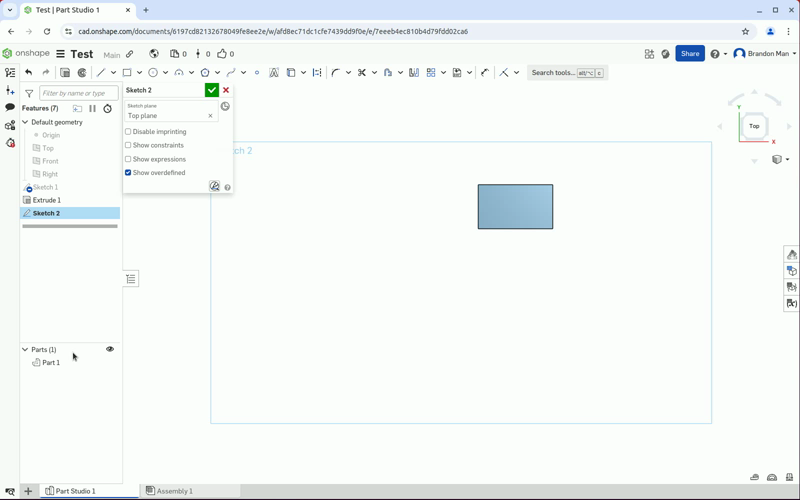
key(y)
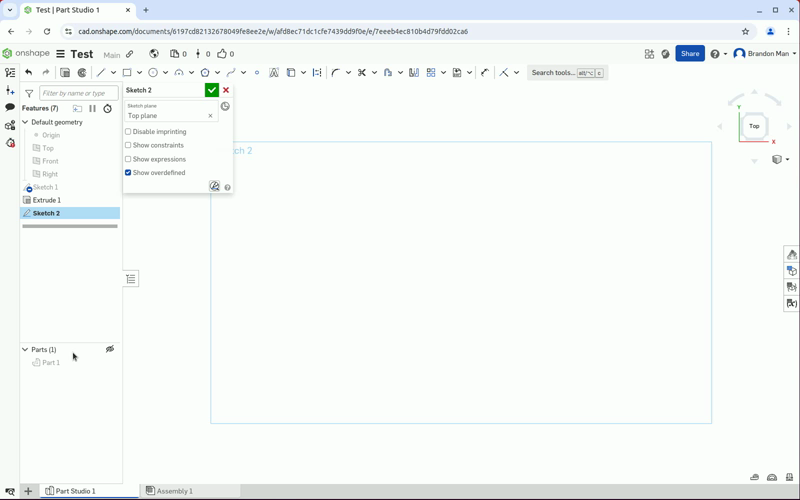
key(l)
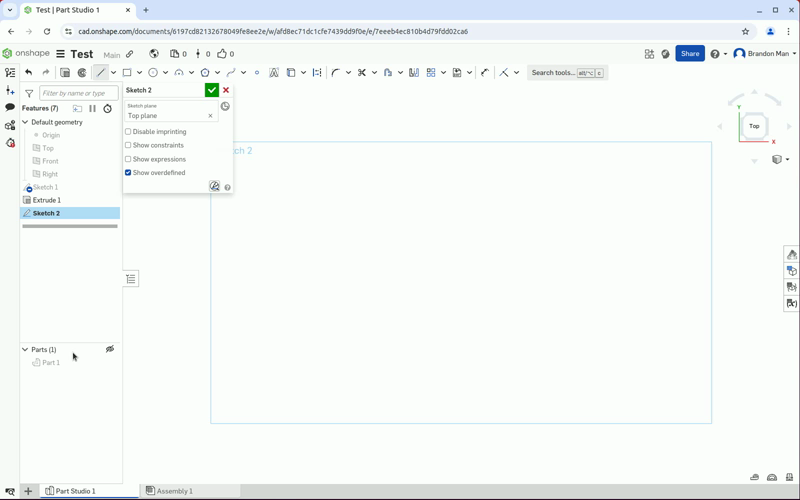
key_down(shift)
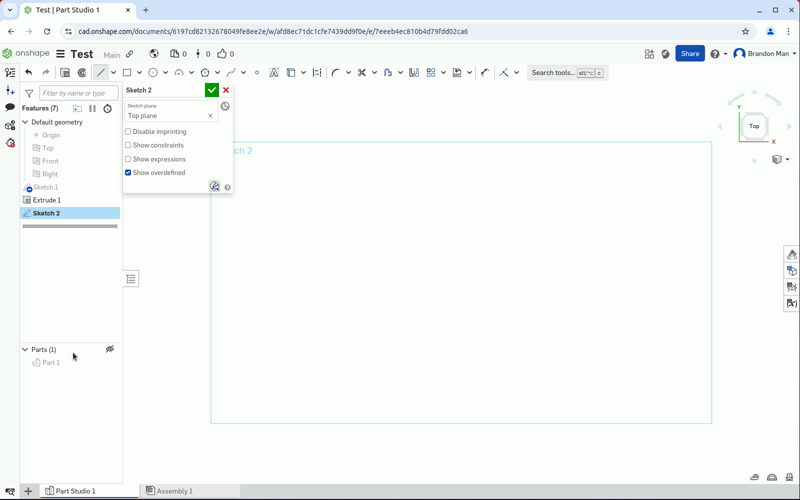
mouse_move(551, 275)
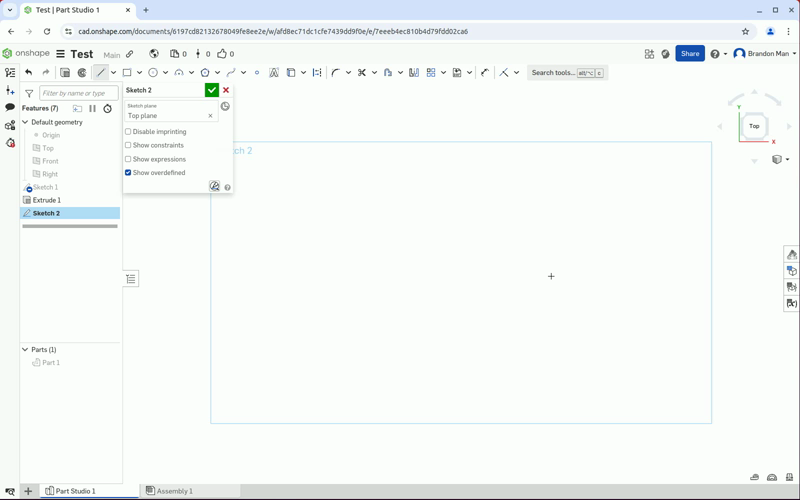
click(551, 275)
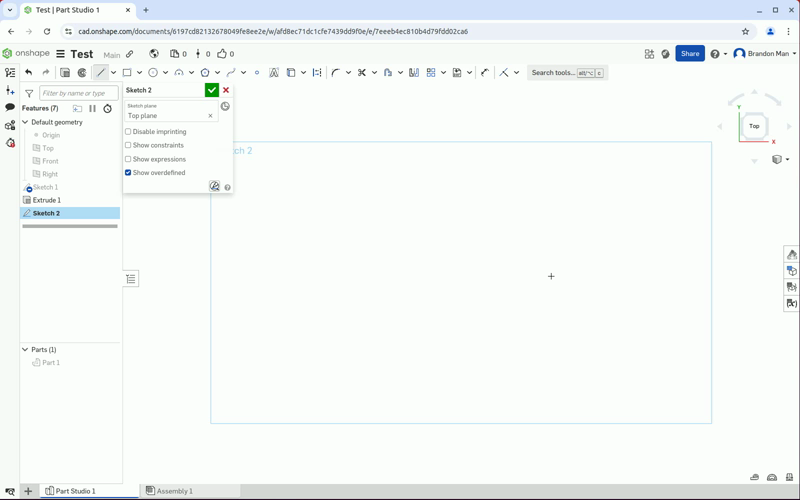
key_up(shift)
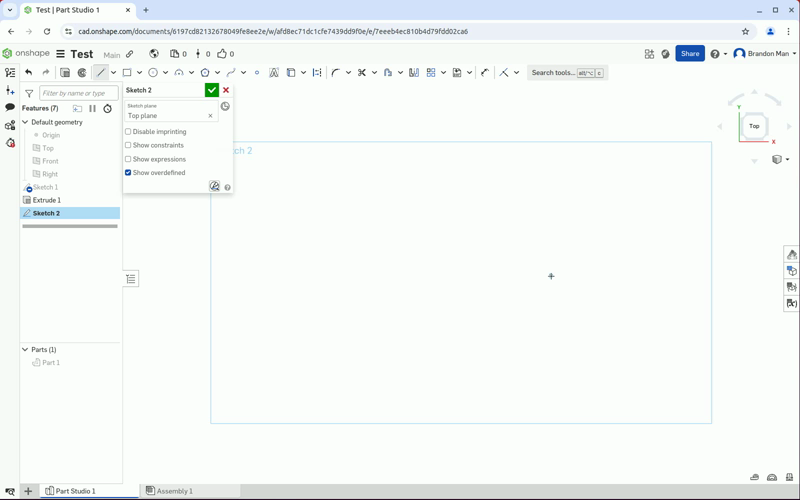
key_down(shift)
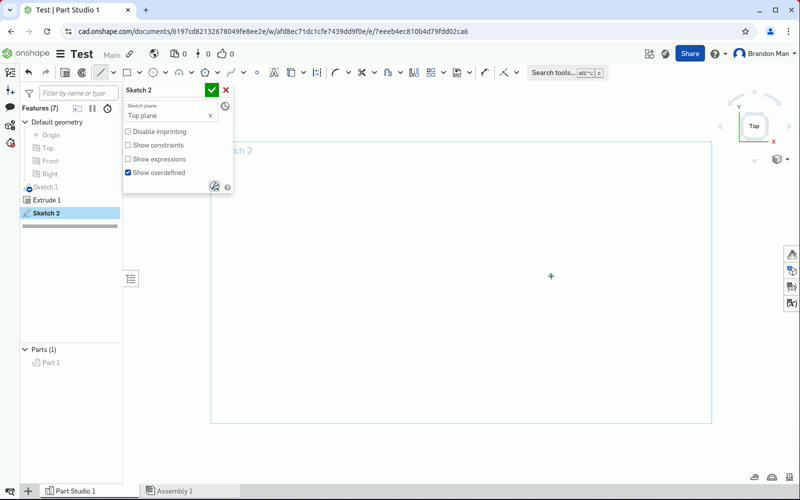
mouse_move(581, 275)
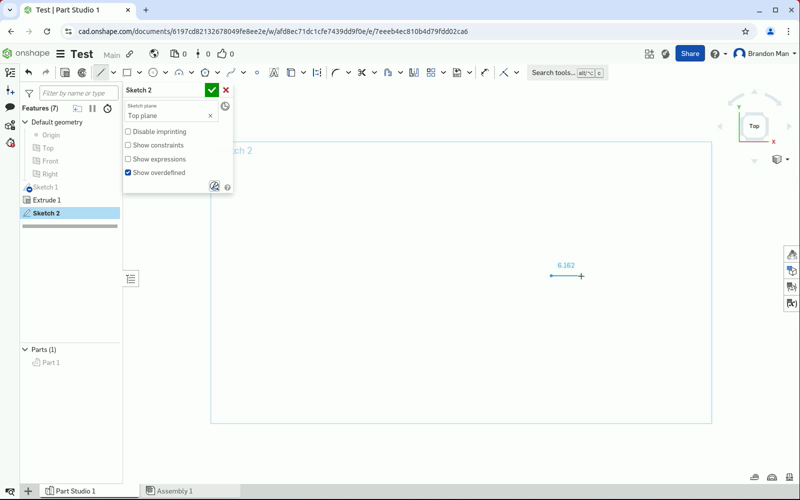
mouse_move(566, 275)
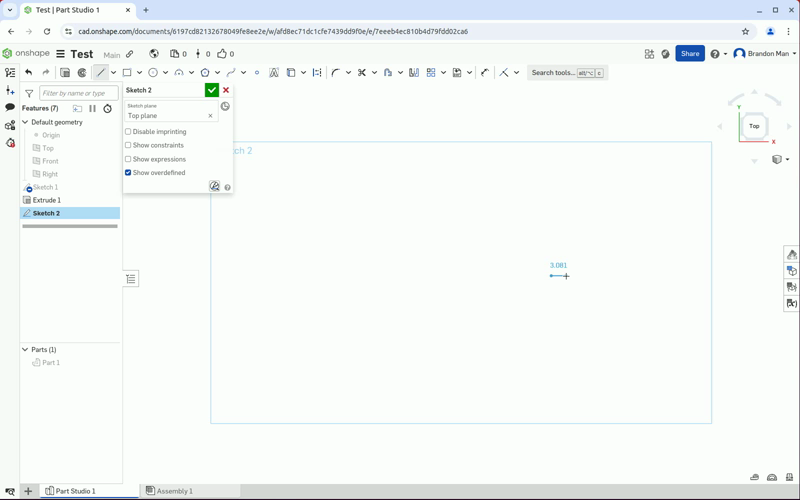
click(566, 275)
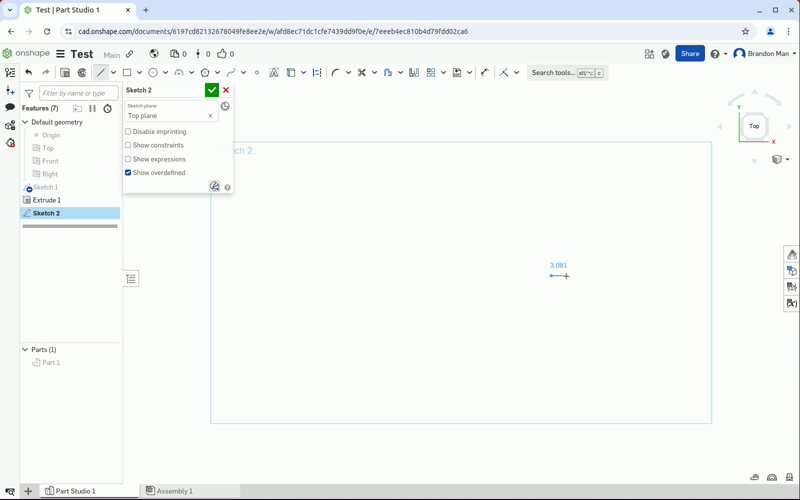
key_up(shift)
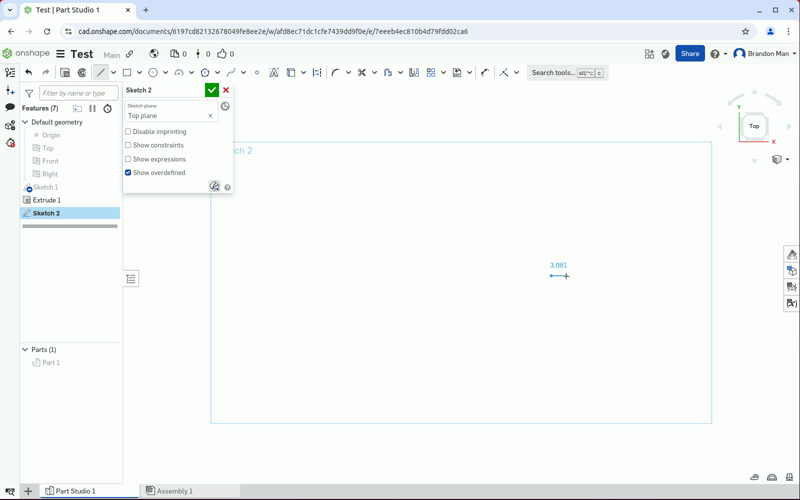
key(esc)
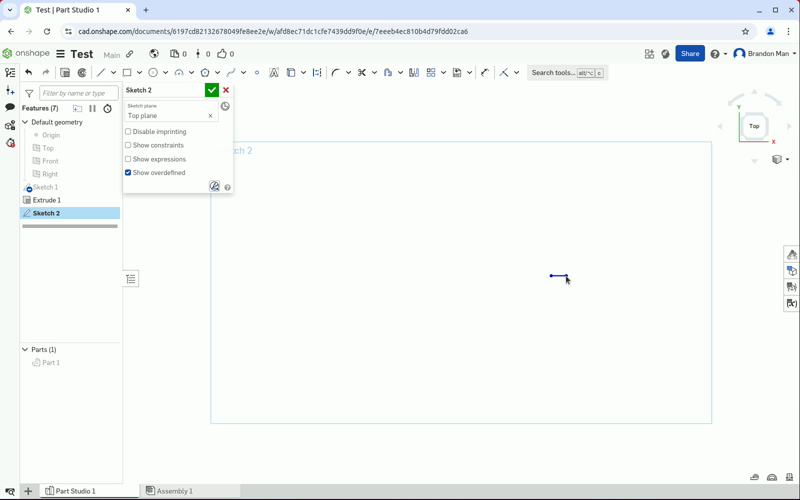
key(a)
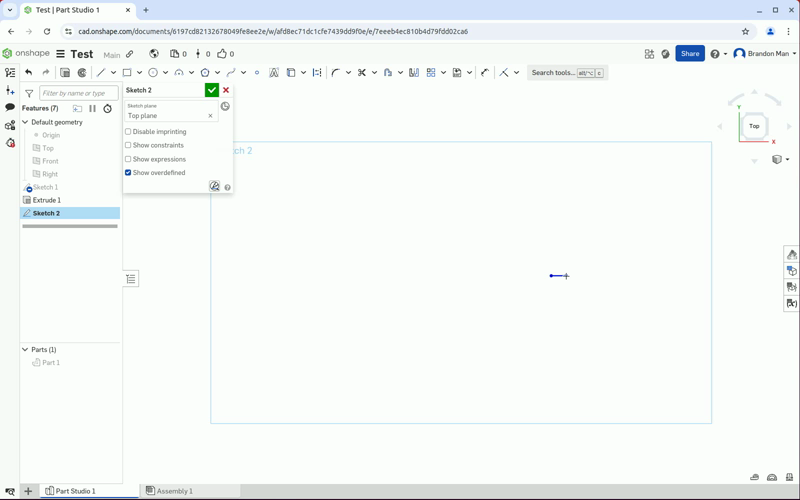
mouse_move(566, 275)
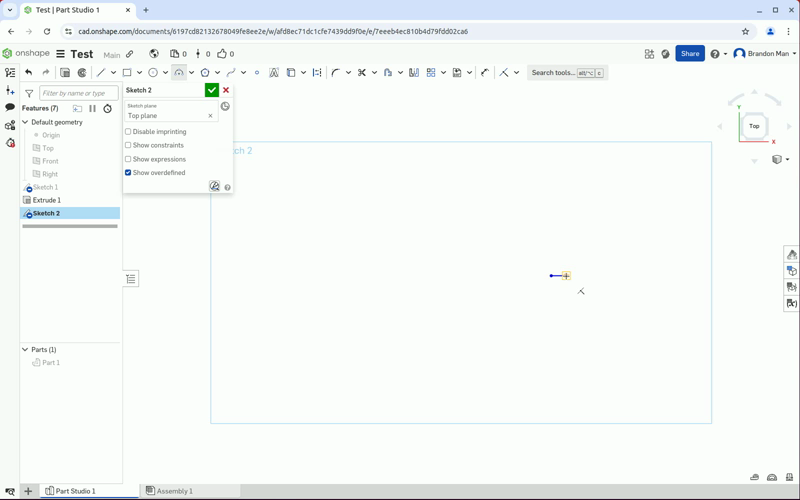
click(566, 275)
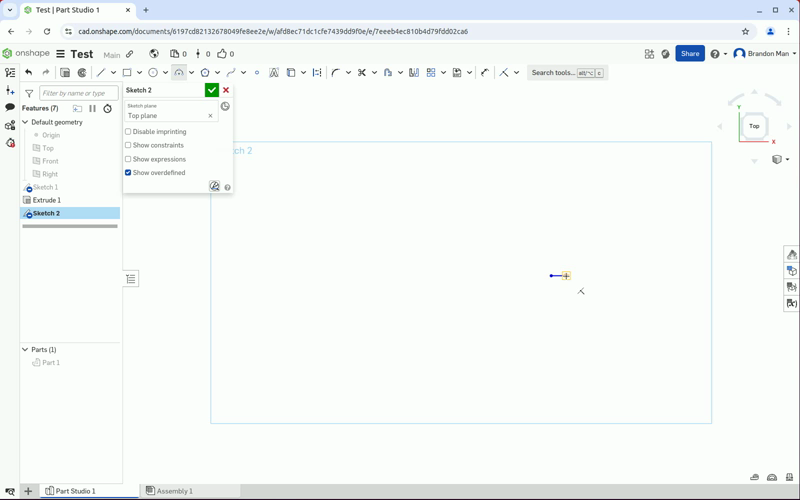
key_down(shift)
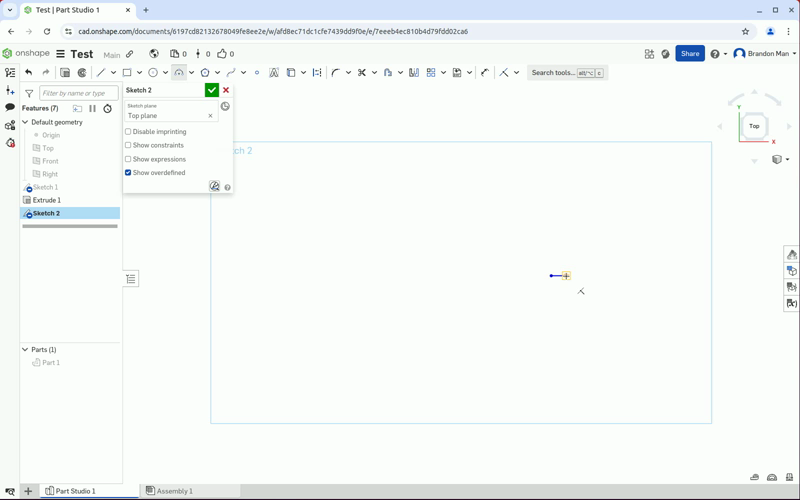
mouse_move(573, 268)
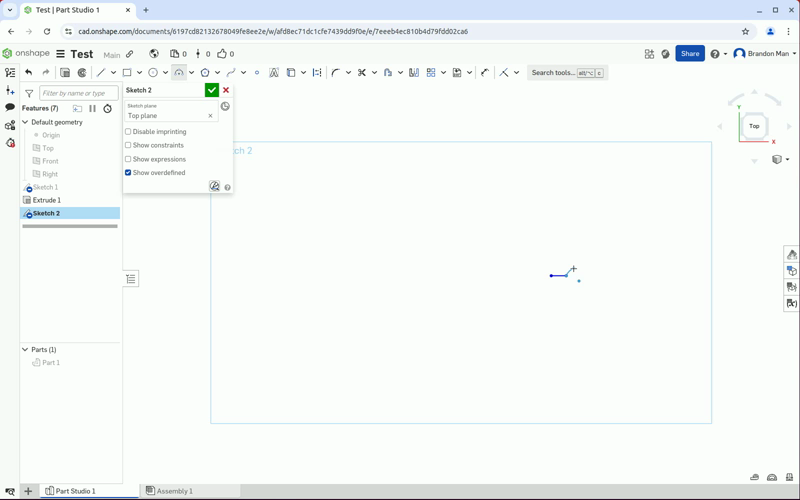
click(573, 268)
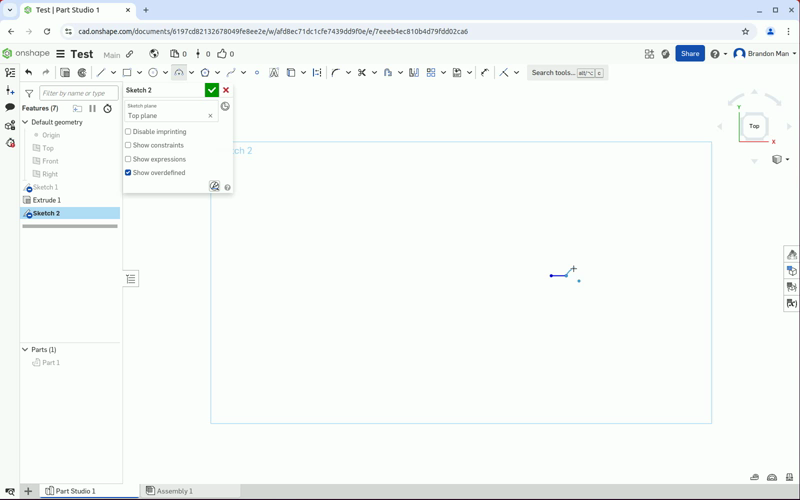
mouse_move(571, 273)
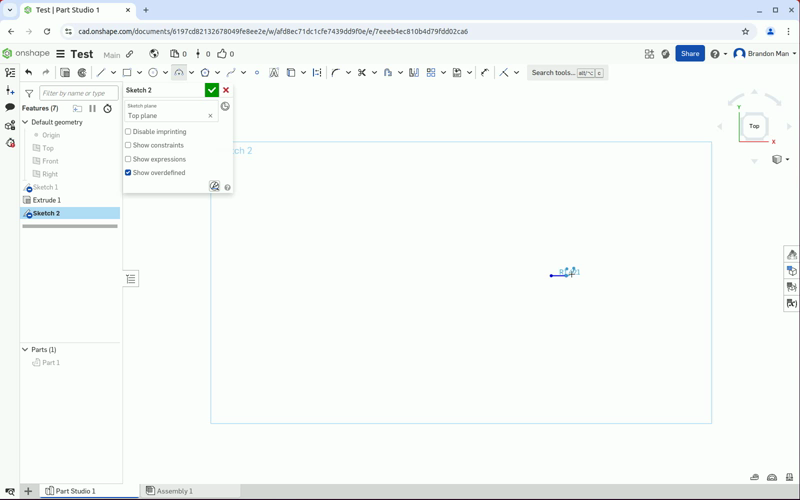
click(571, 273)
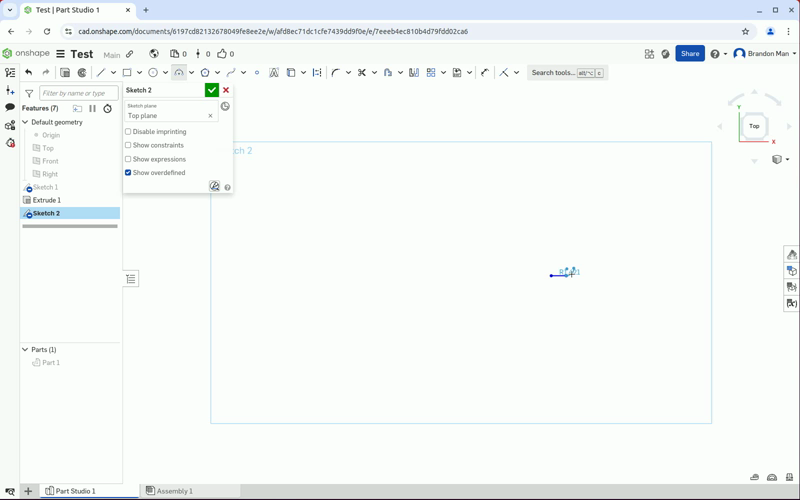
key_up(shift)
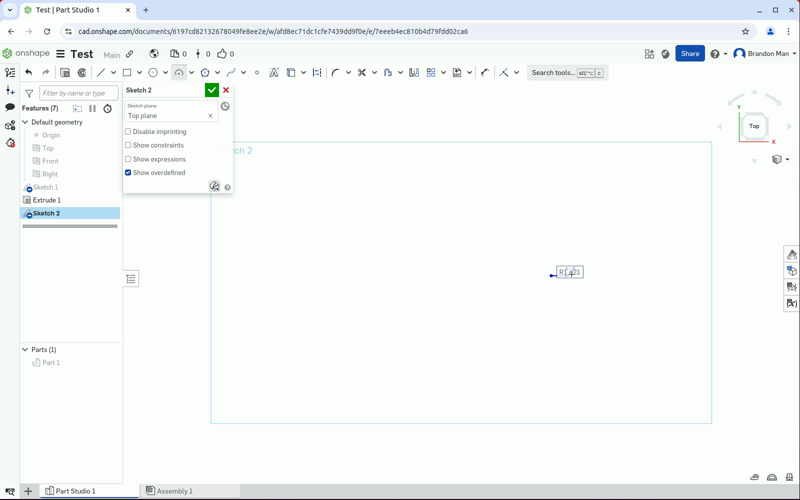
key(esc)
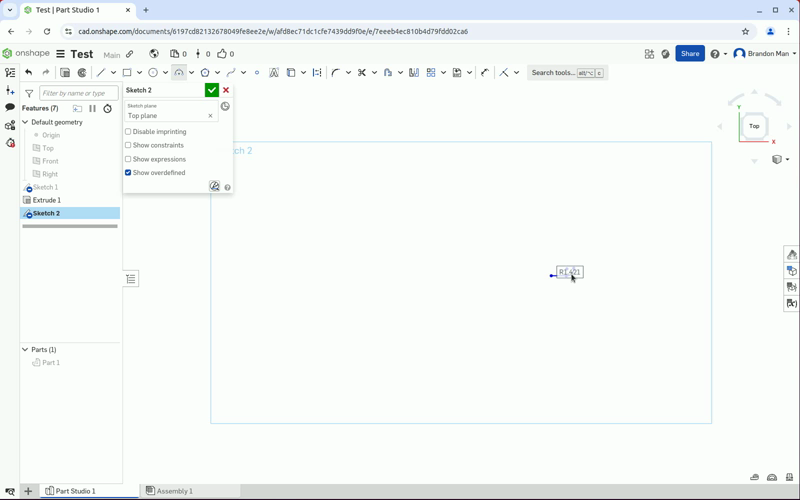
key(l)
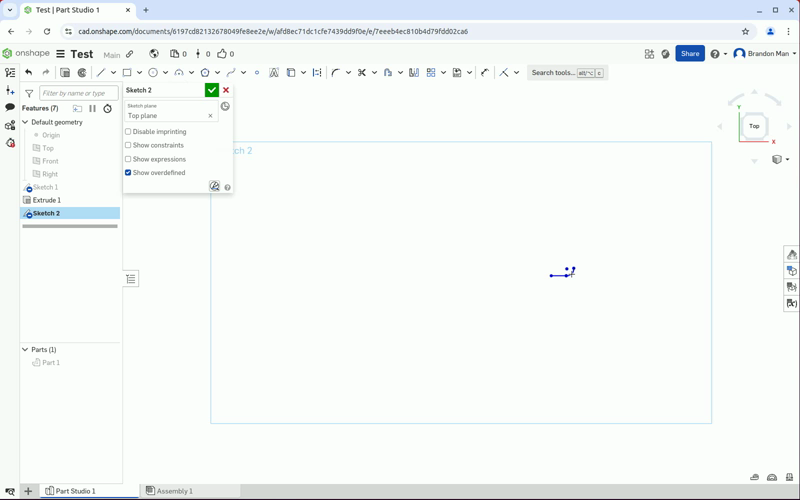
mouse_move(573, 268)
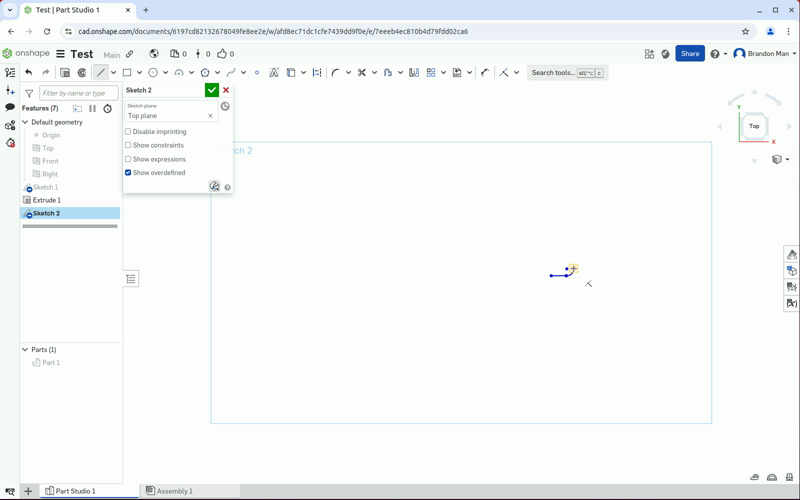
click(573, 268)
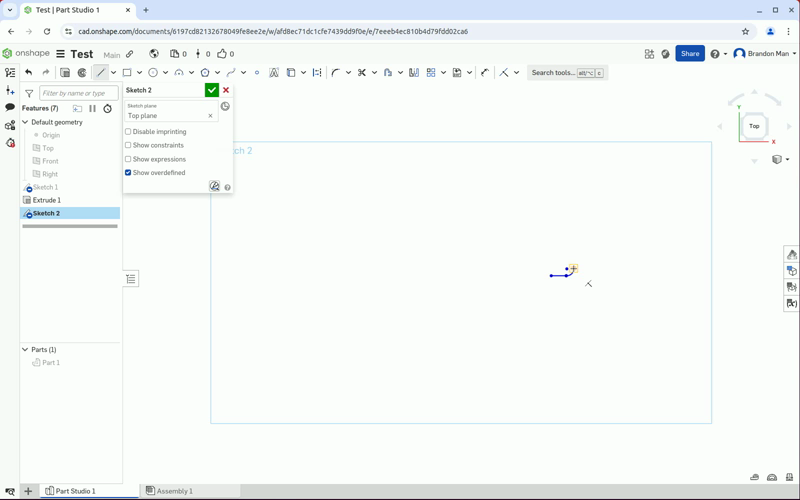
key_down(shift)
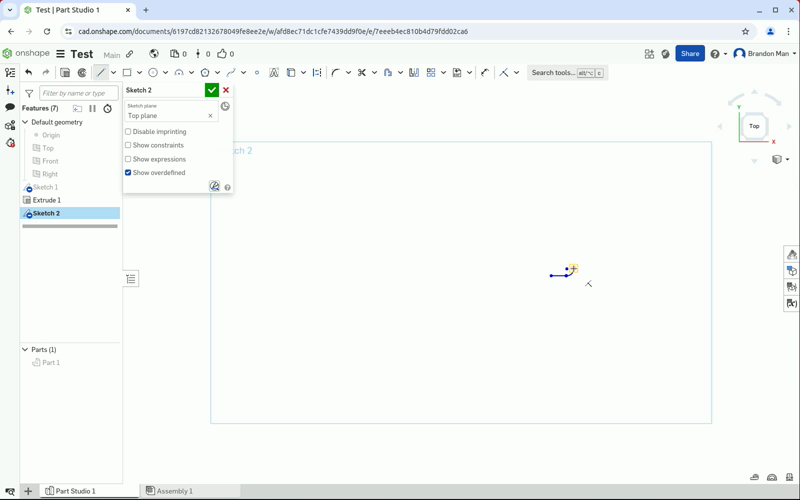
mouse_move(589, 268)
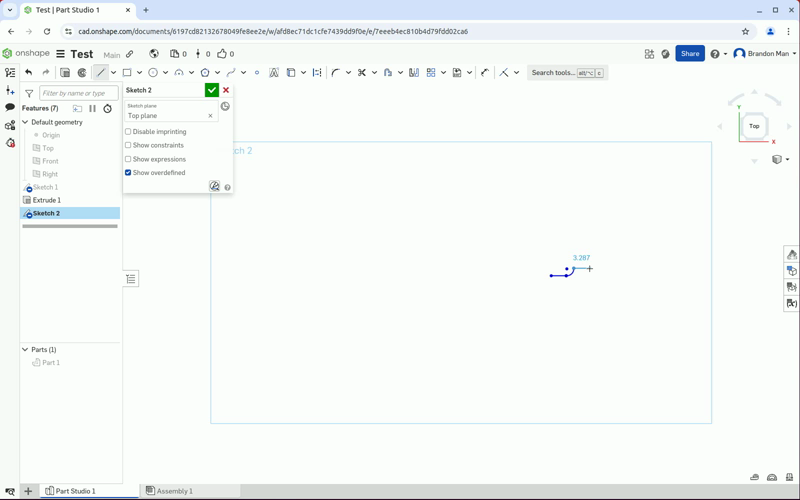
mouse_move(573, 238)
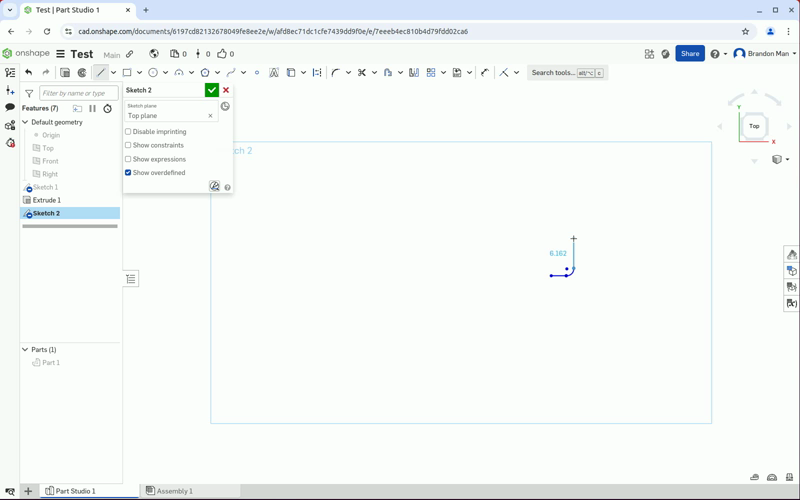
click(573, 238)
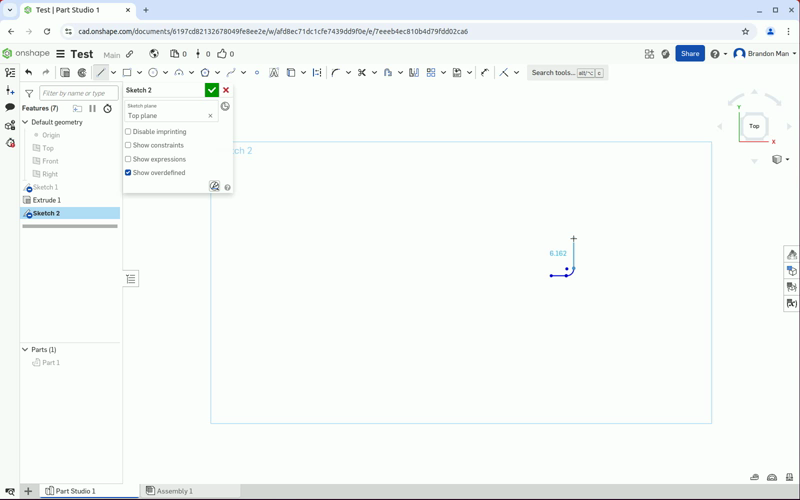
key_up(shift)
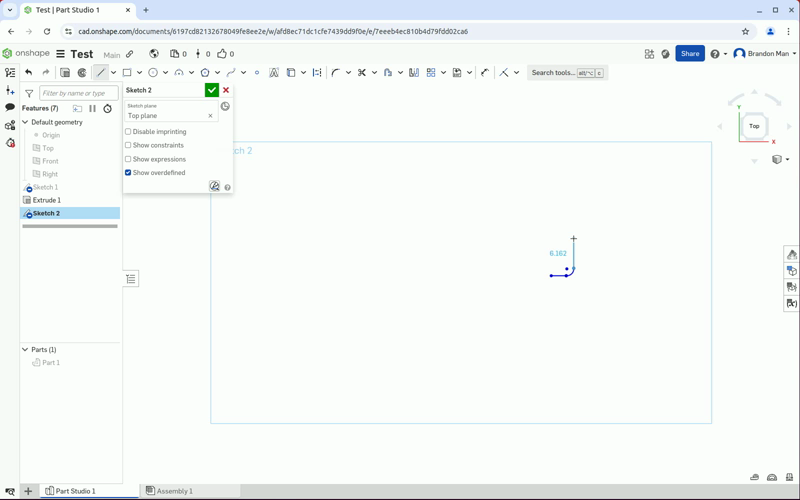
key(esc)
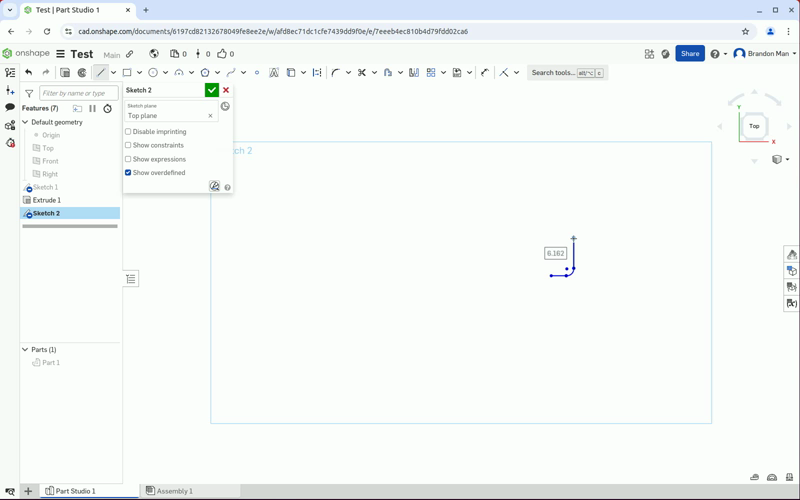
key(a)
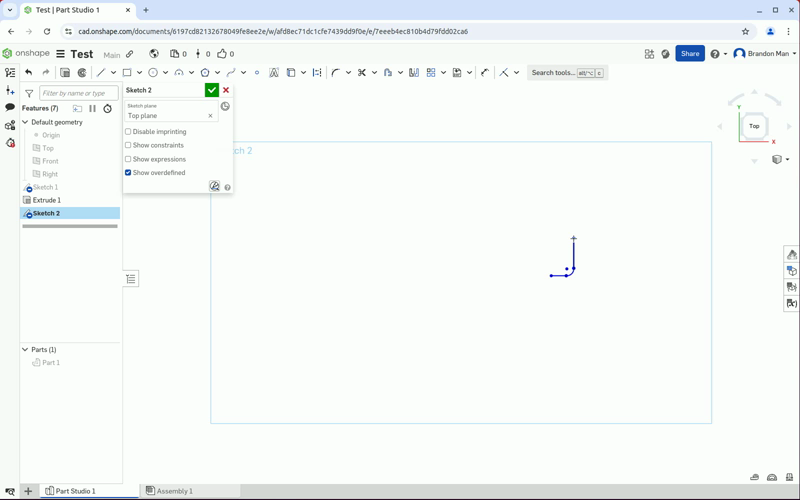
mouse_move(573, 238)
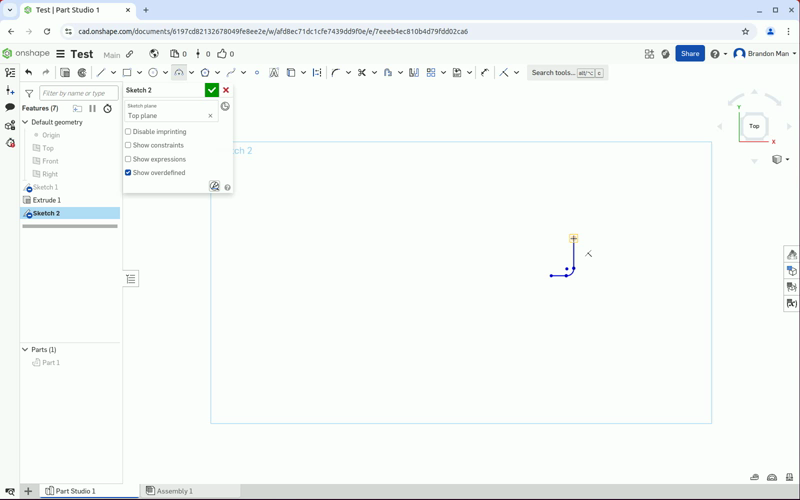
click(573, 238)
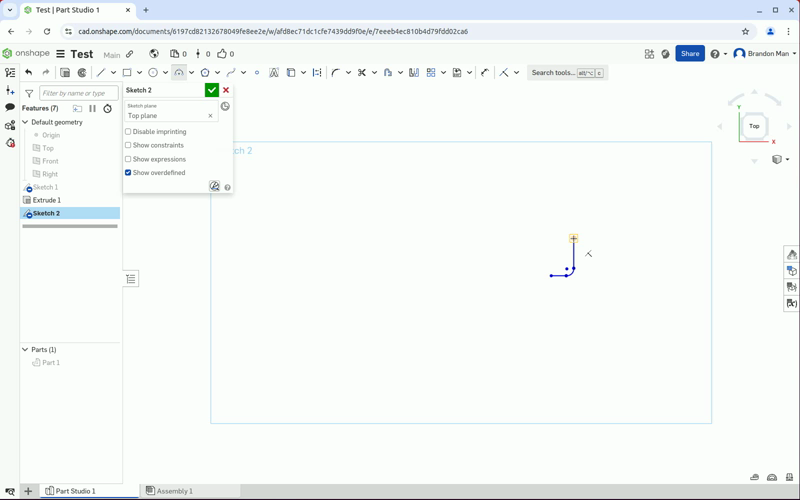
key_down(shift)
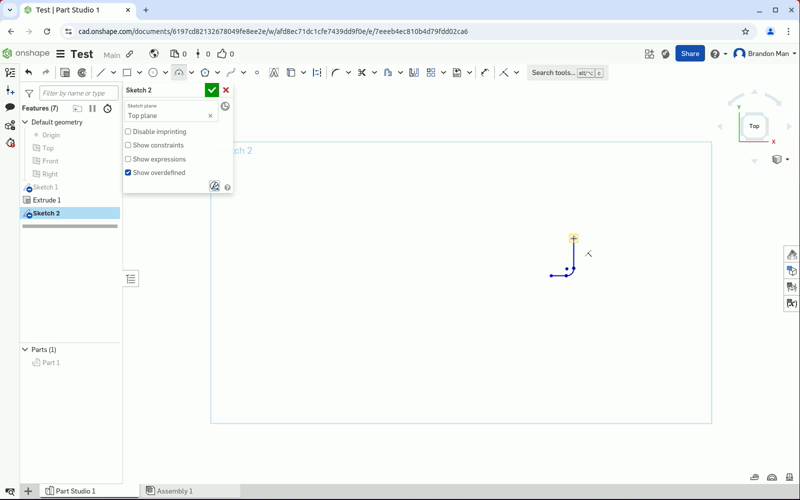
mouse_move(566, 230)
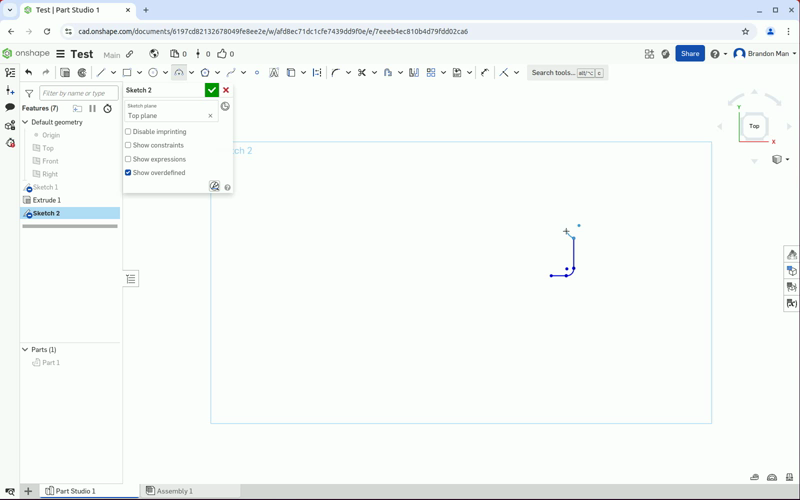
click(566, 230)
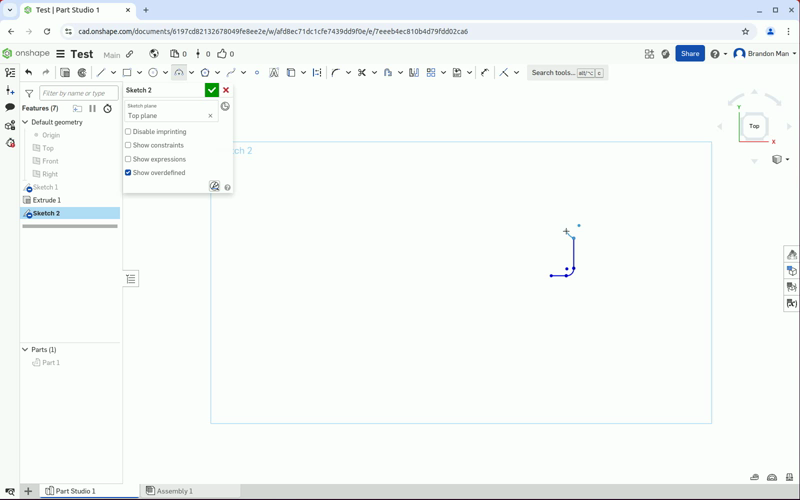
mouse_move(571, 232)
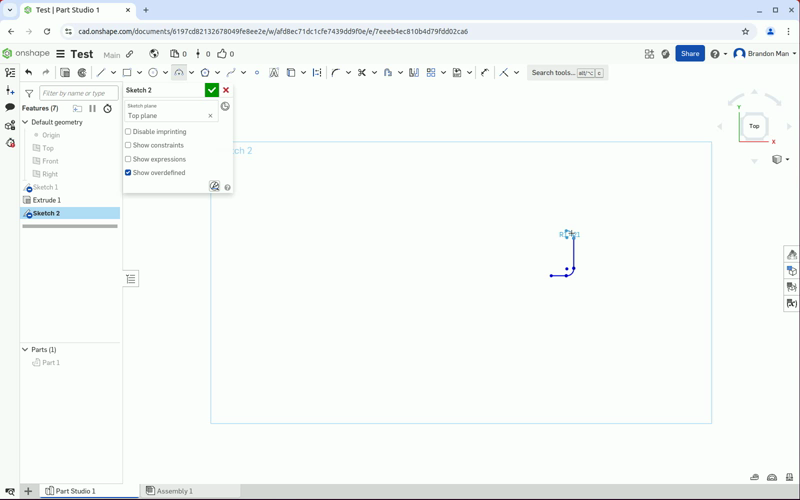
click(571, 232)
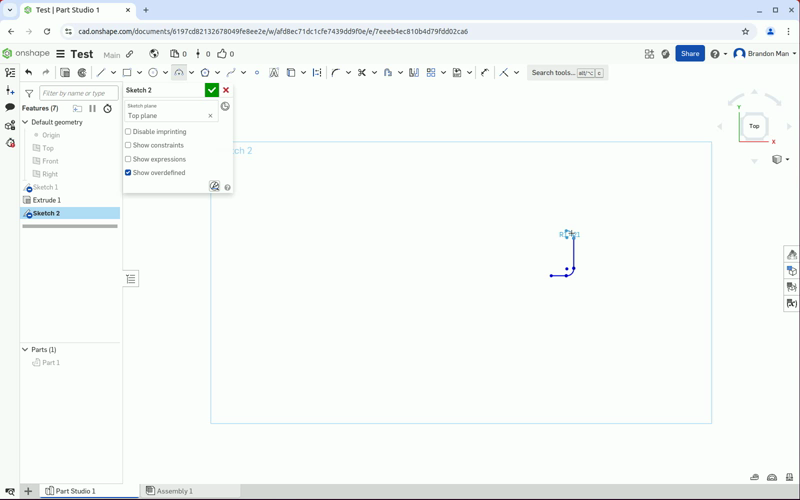
key_up(shift)
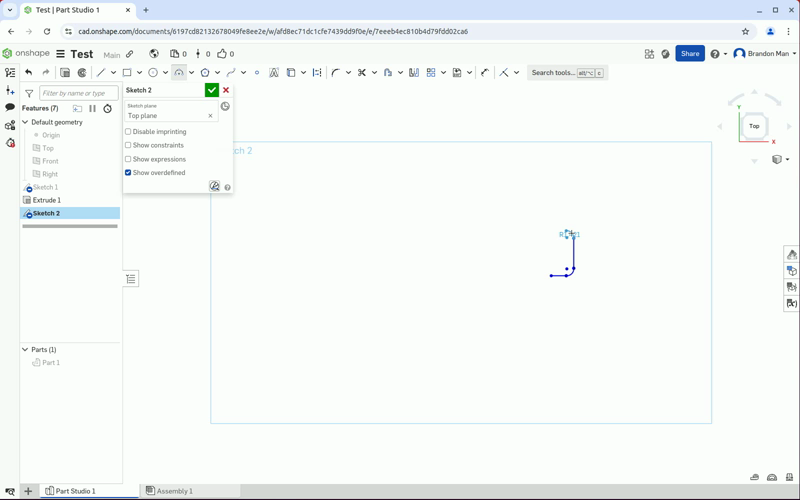
key(esc)
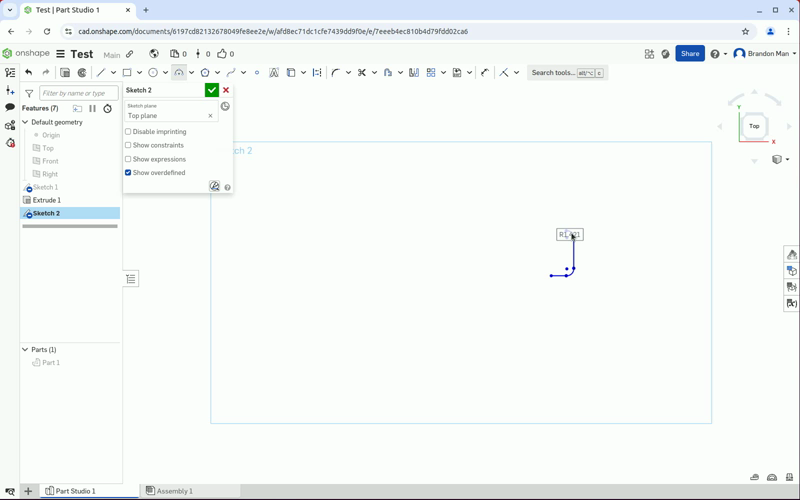
key(l)
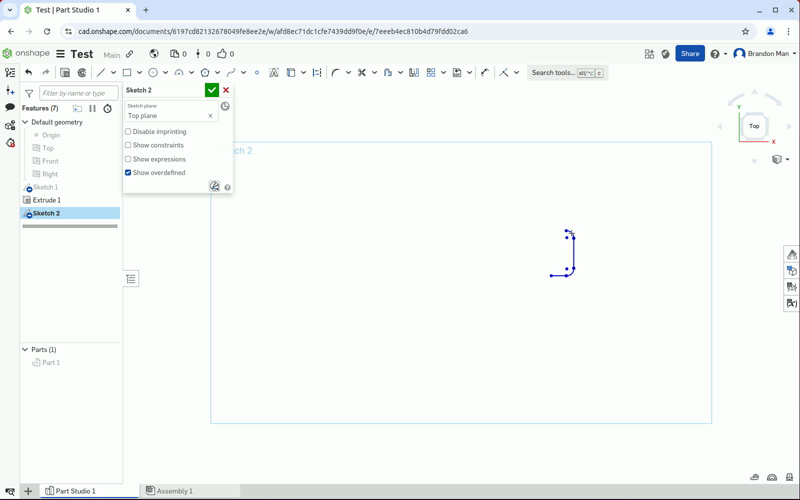
mouse_move(566, 230)
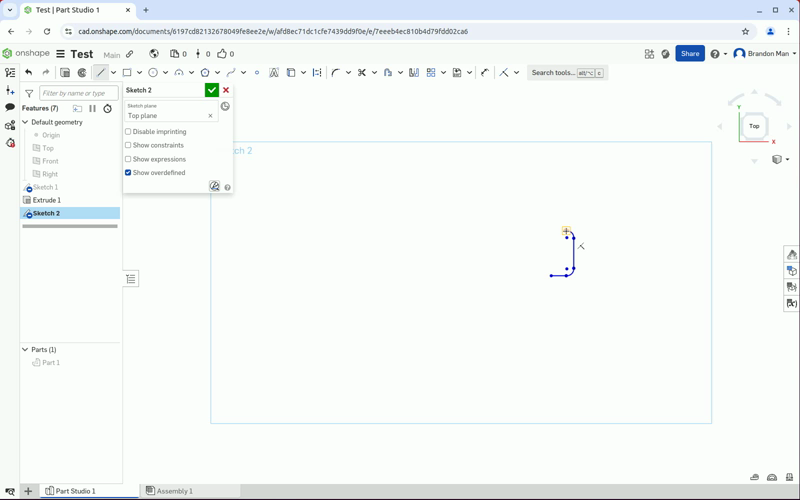
click(566, 230)
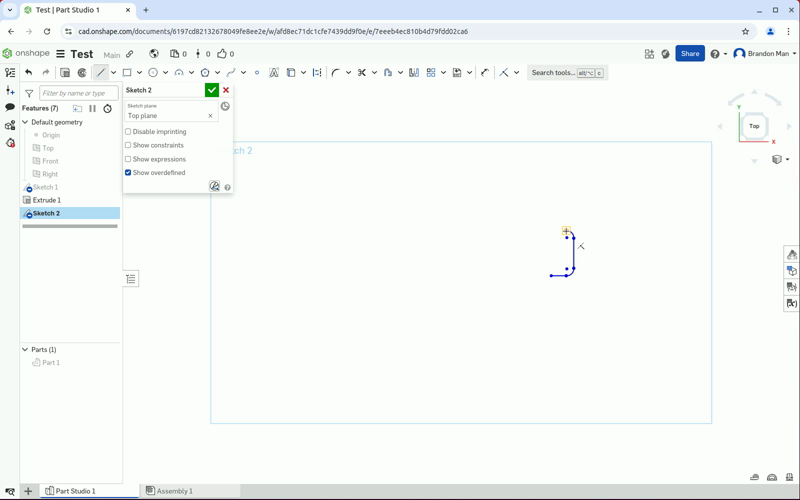
key_down(shift)
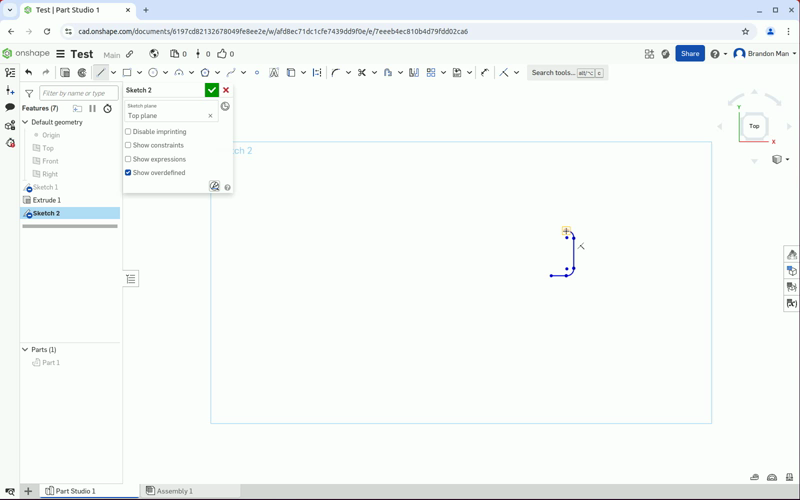
mouse_move(589, 230)
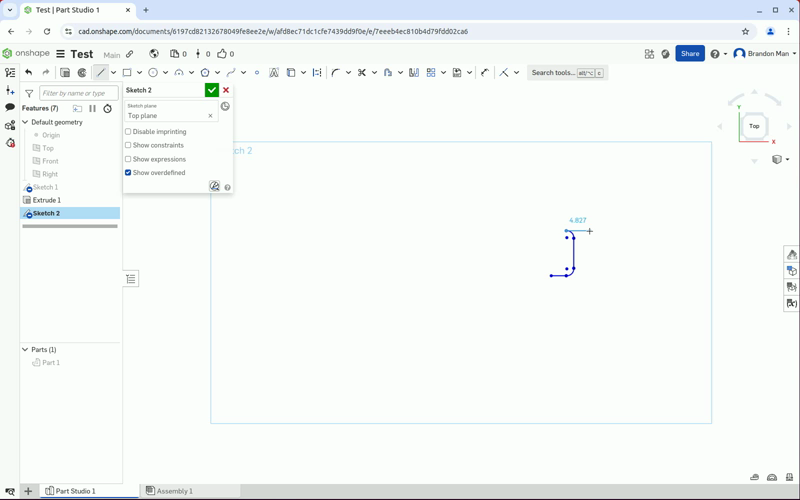
mouse_move(551, 230)
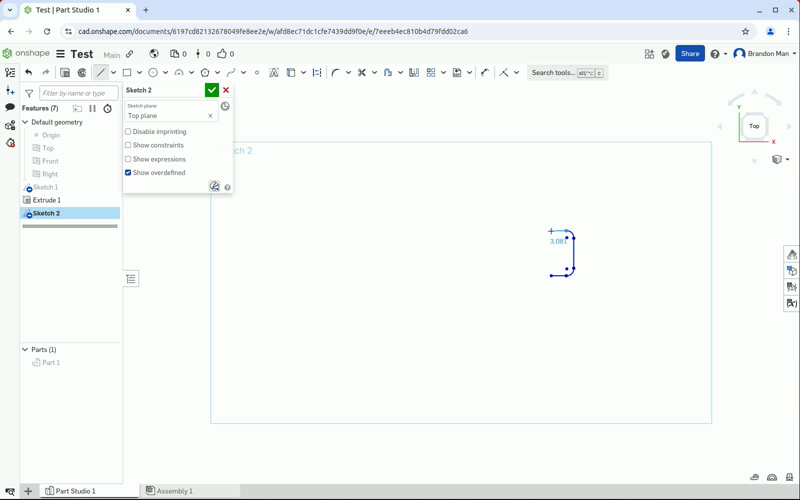
click(551, 230)
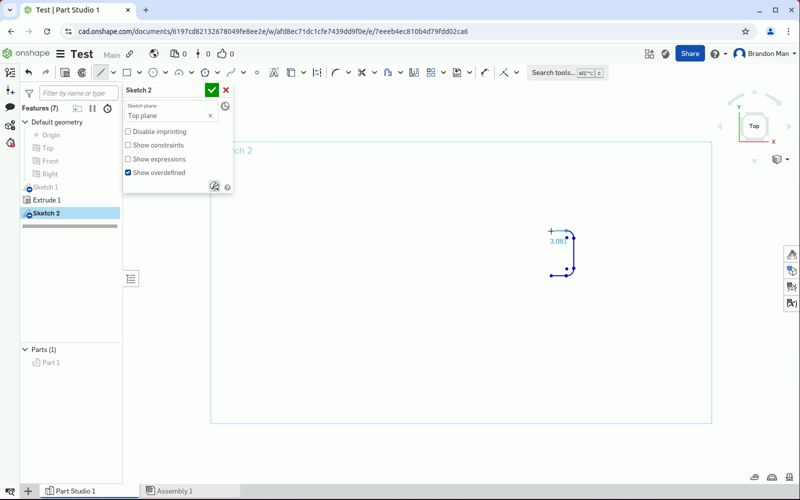
key_up(shift)
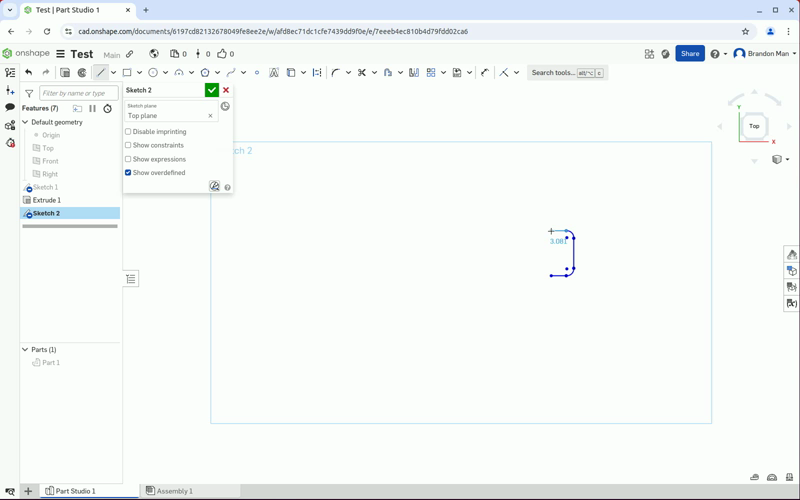
mouse_move(581, 230)
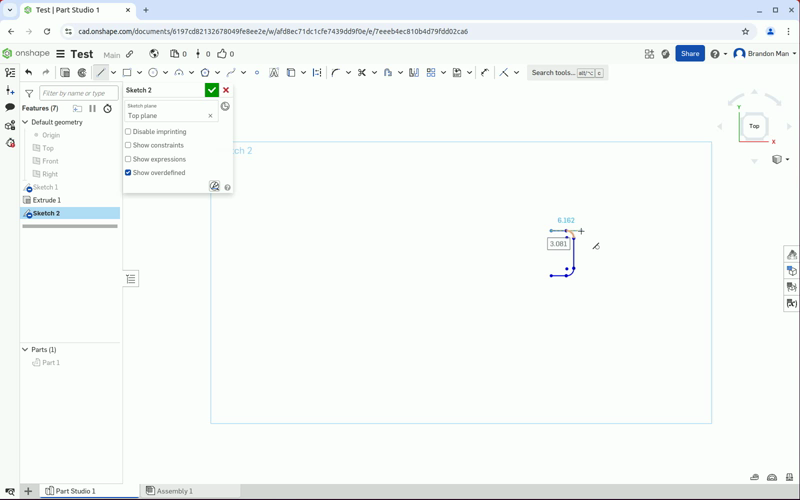
key_down(shift)
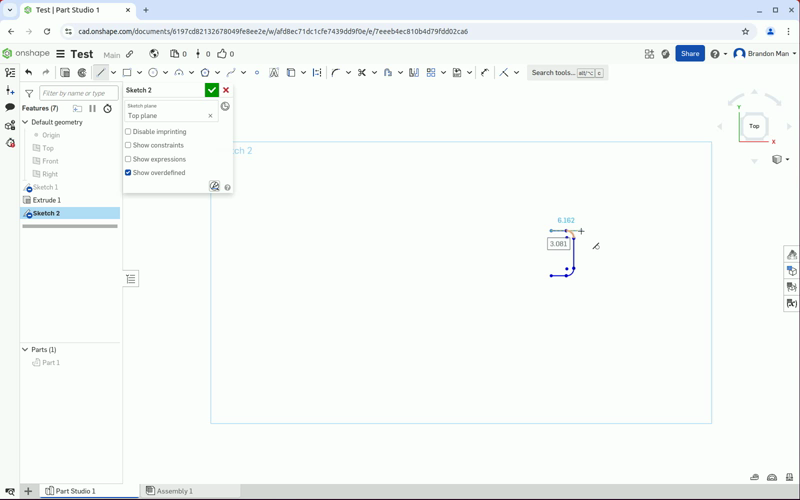
mouse_move(551, 275)
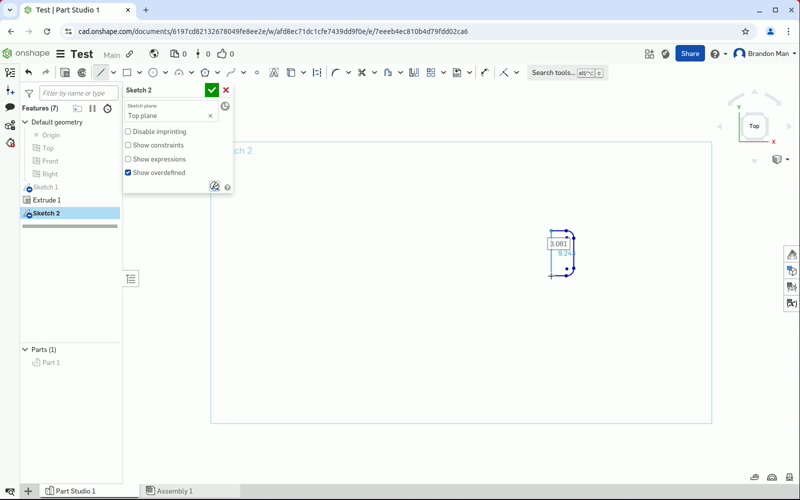
key_up(shift)
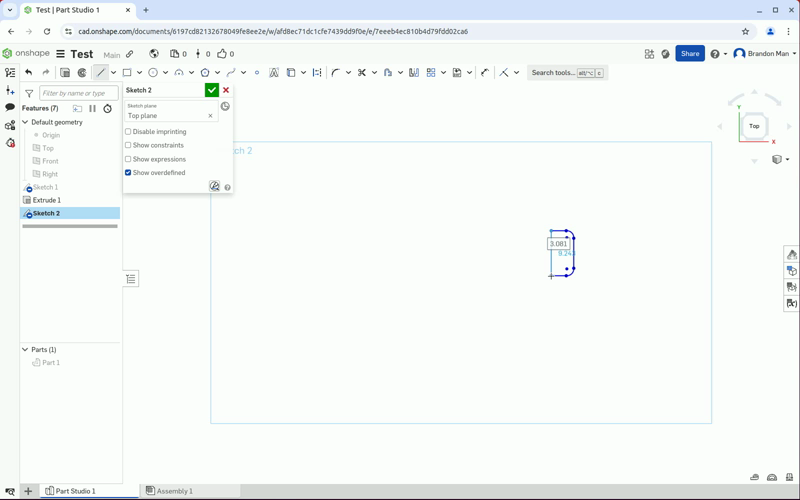
click(551, 275)
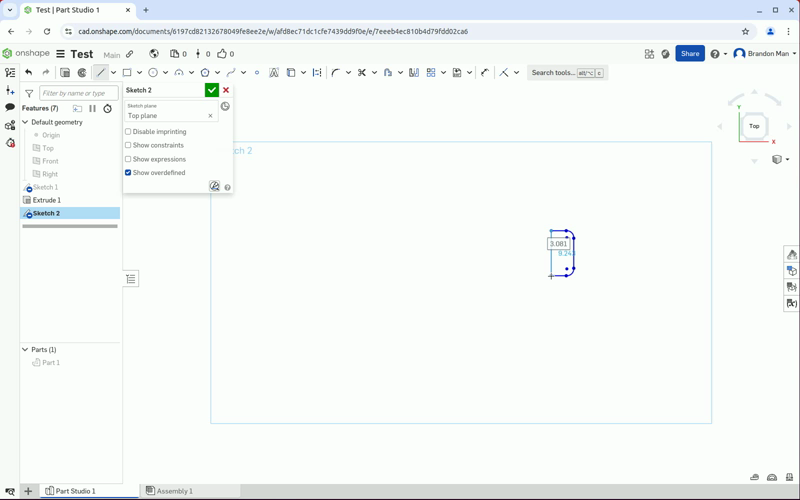
key(esc)
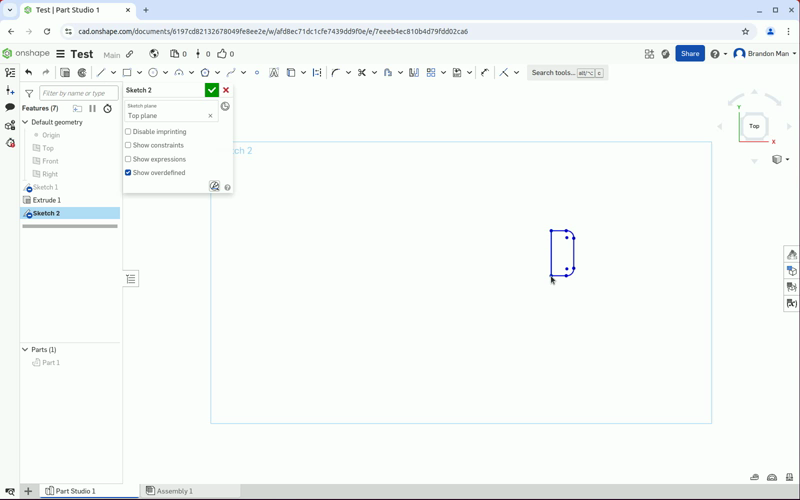
mouse_move(564, 250)
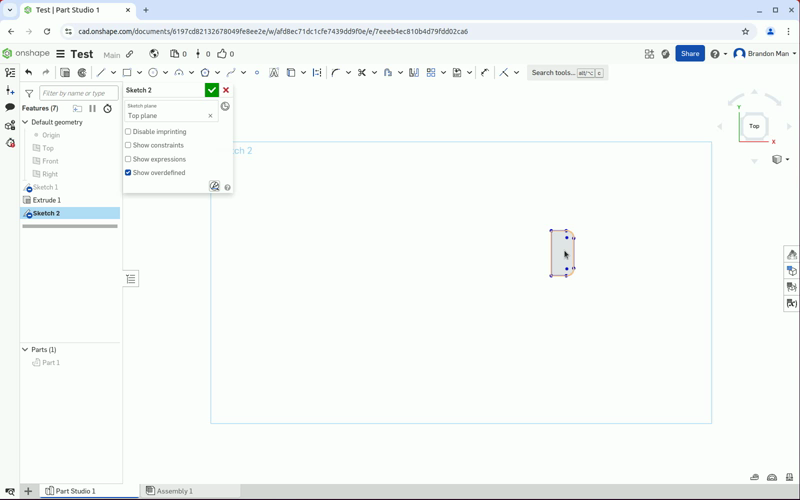
scroll(6)
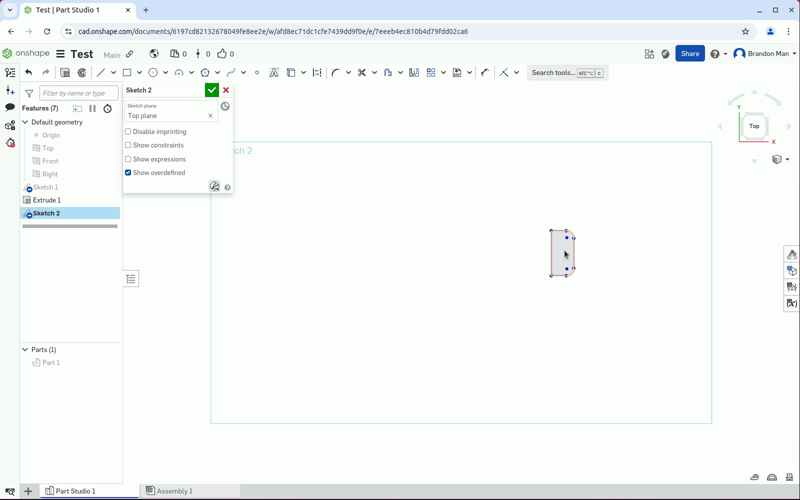
scroll(6)
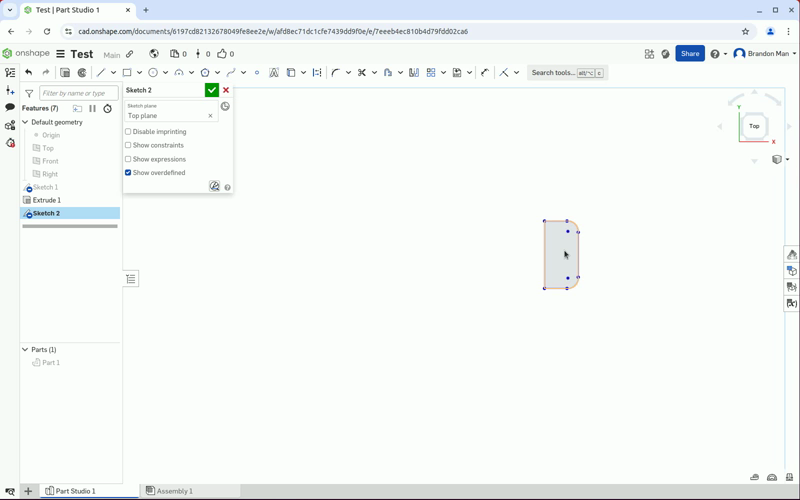
scroll(6)
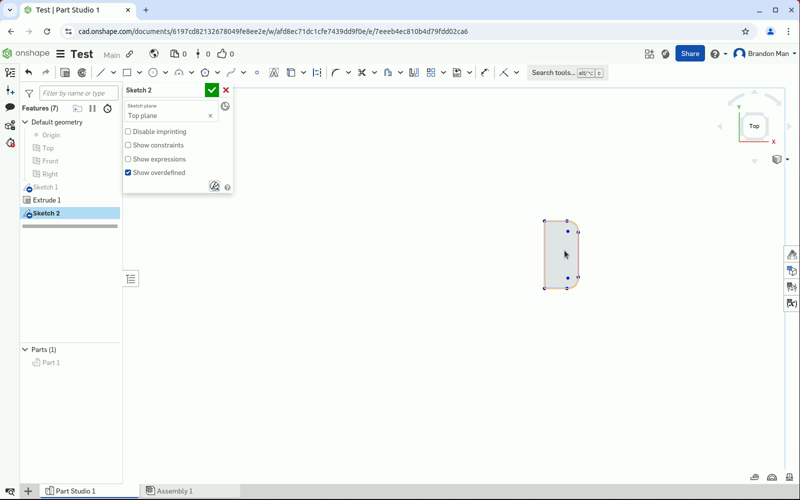
scroll(6)
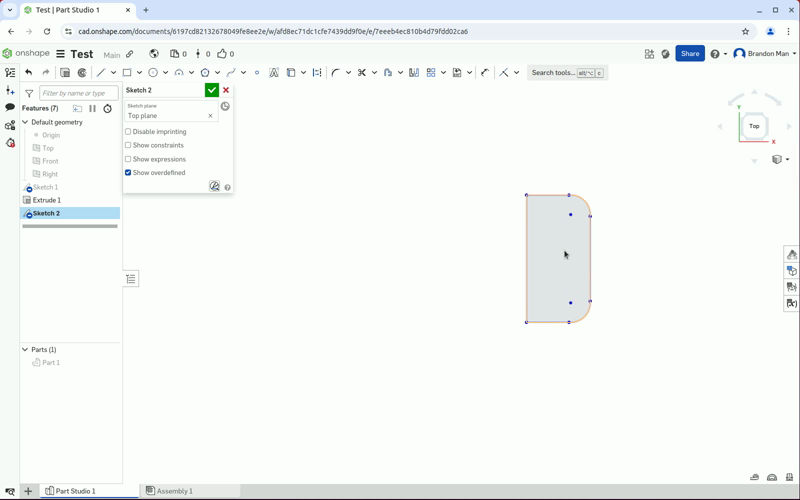
scroll(6)
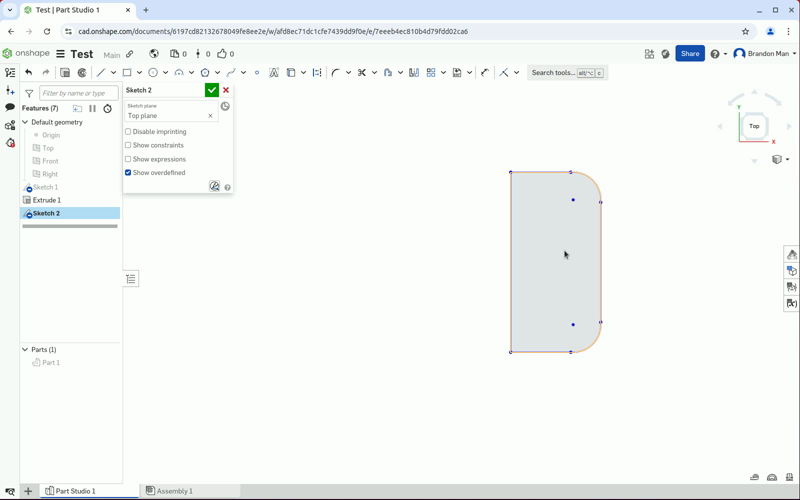
scroll(6)
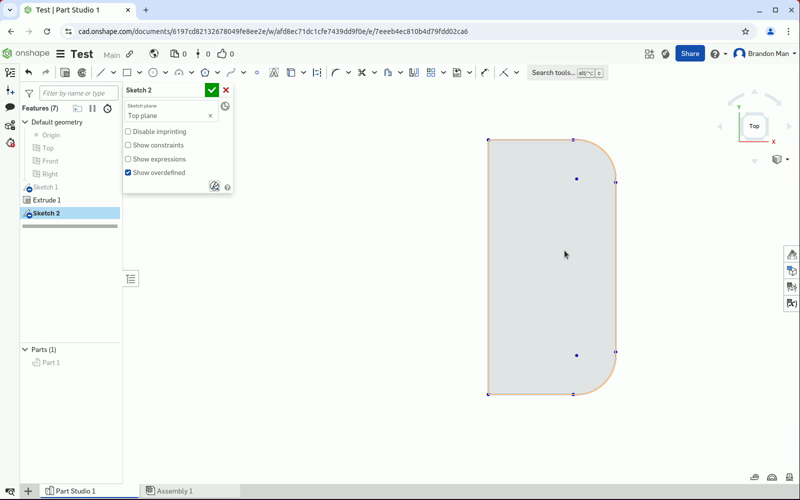
scroll(6)
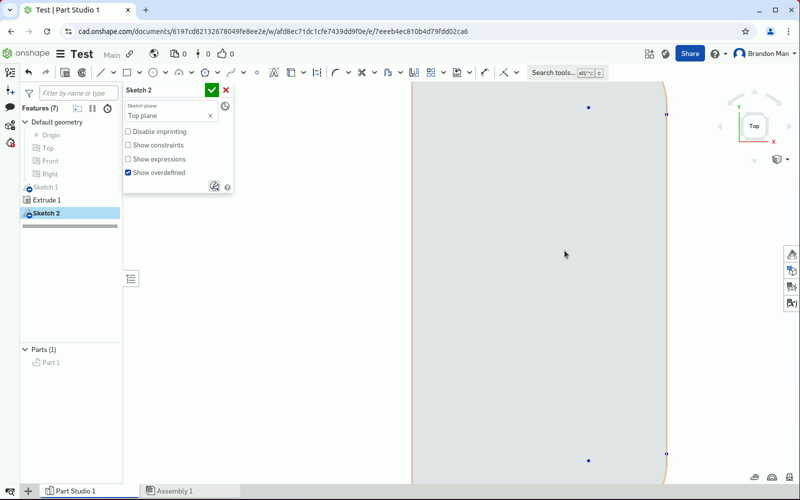
click(564, 250)
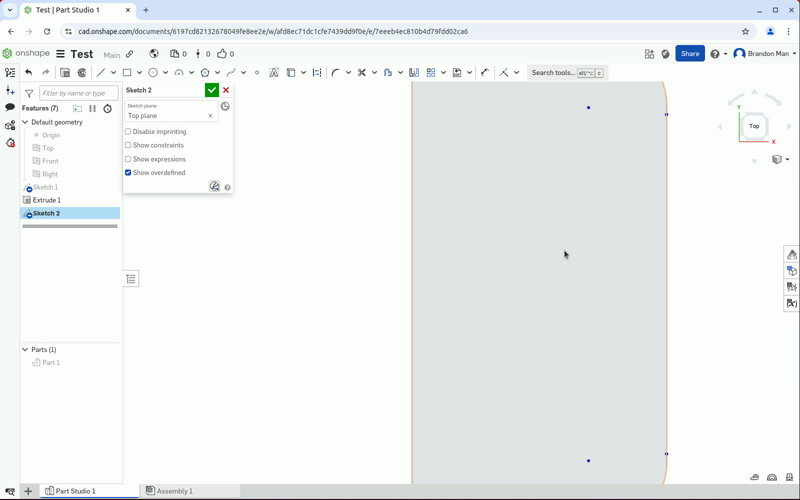
scroll(-6)
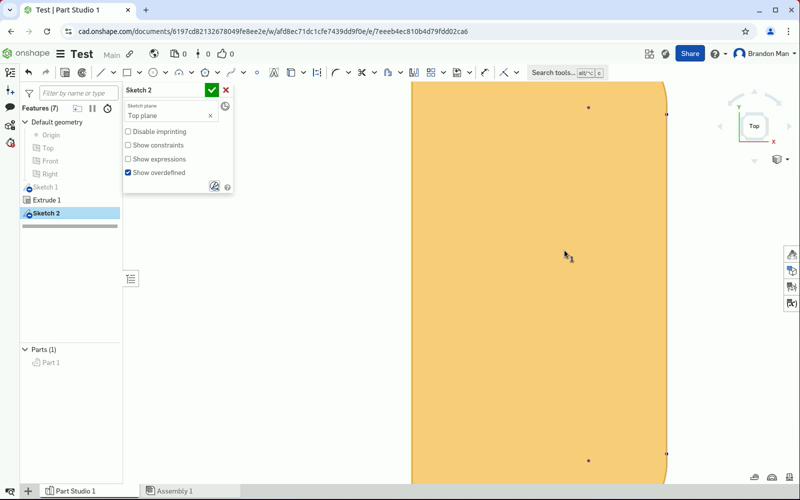
scroll(-6)
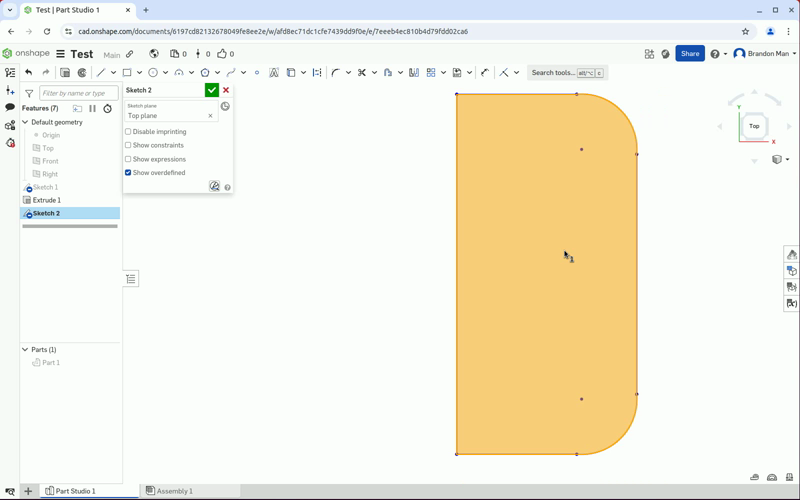
scroll(-6)
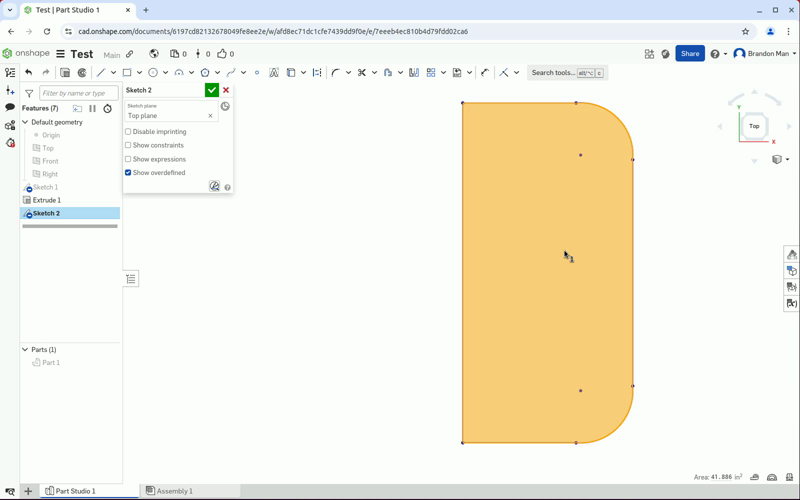
scroll(-6)
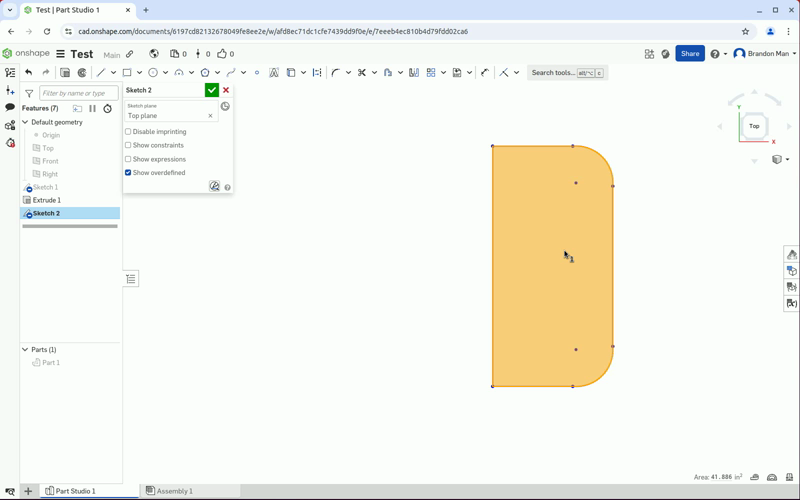
scroll(-6)
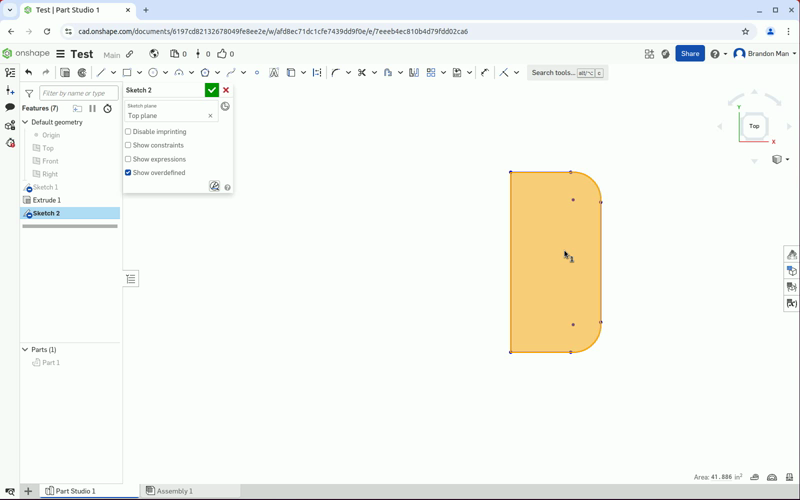
scroll(-6)
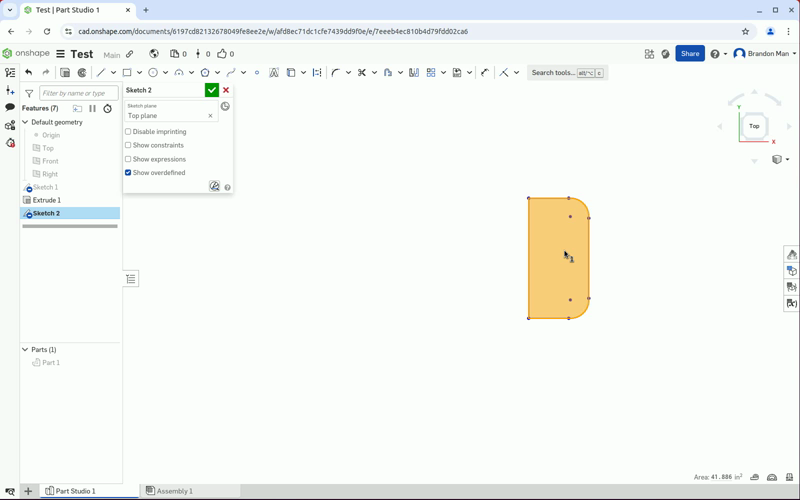
scroll(-6)
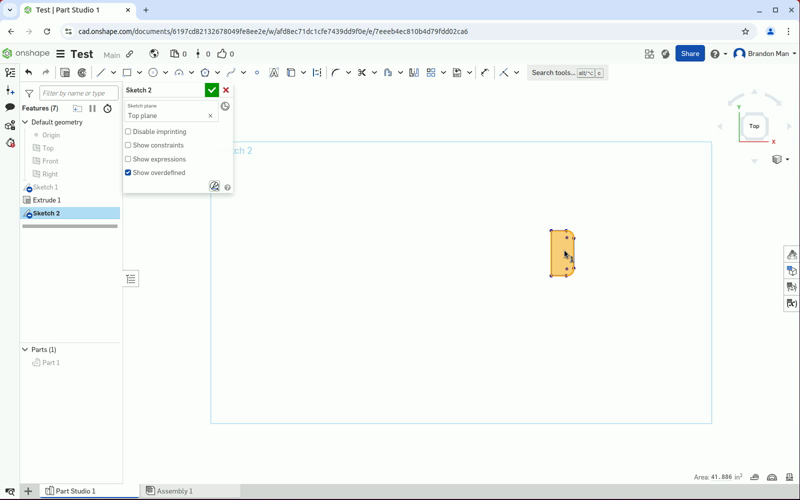
mouse_move(73, 352)
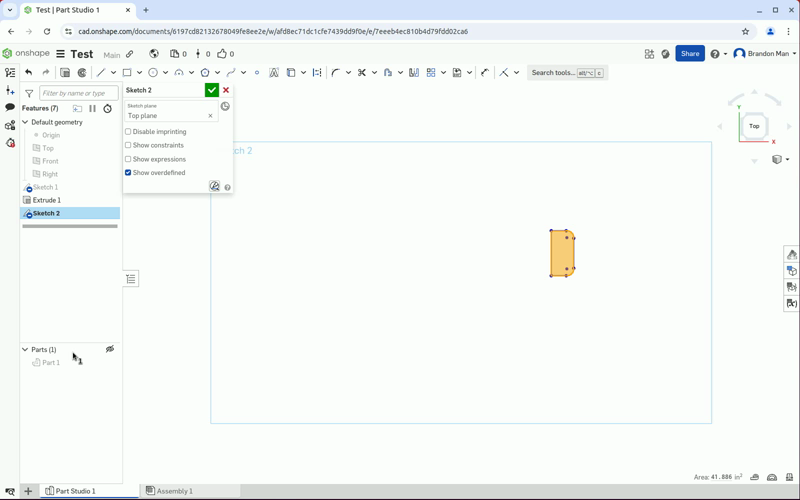
key(shift+y)
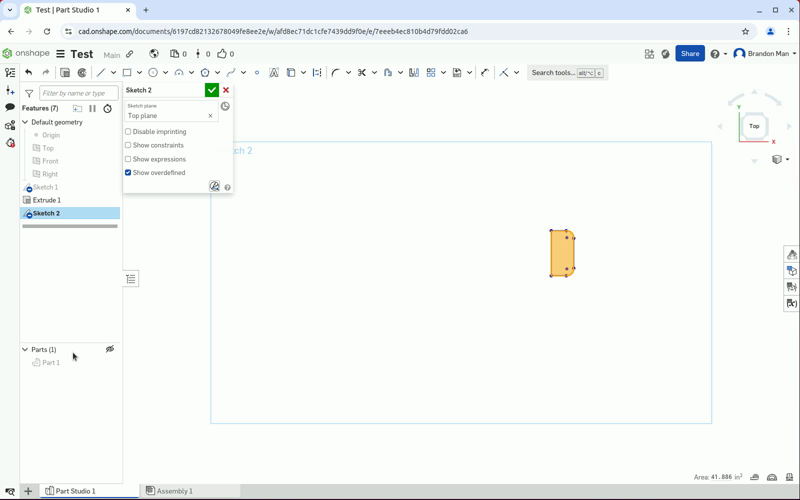
key(shift+e)
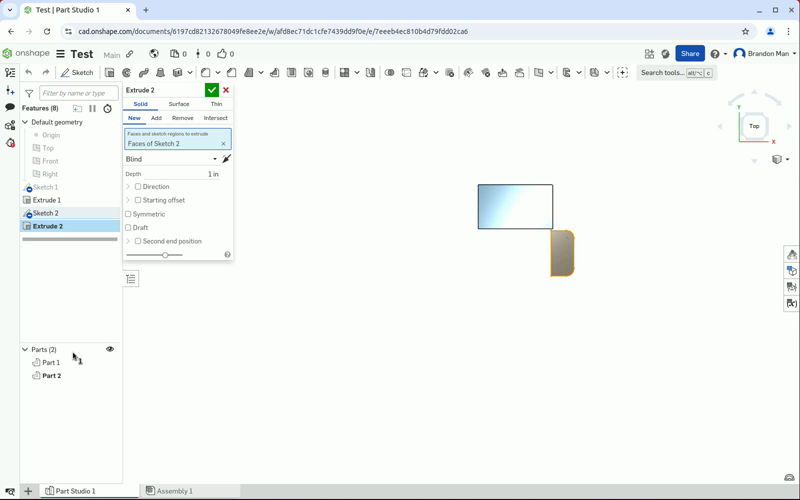
mouse_move(143, 106)
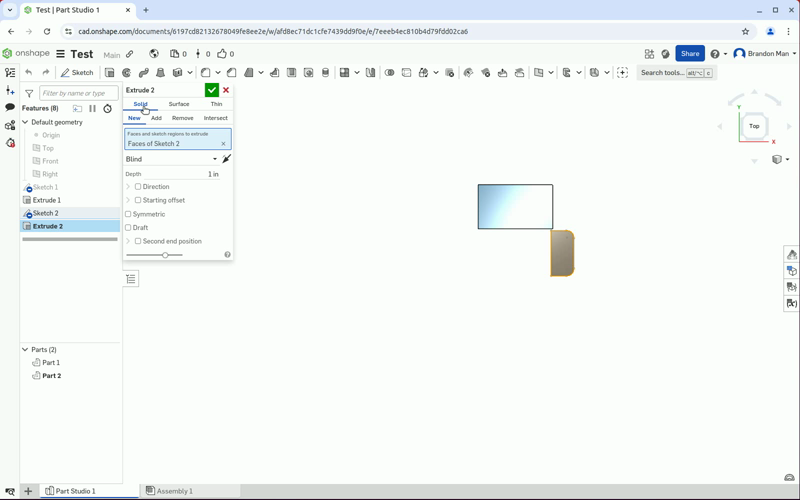
click(143, 106)
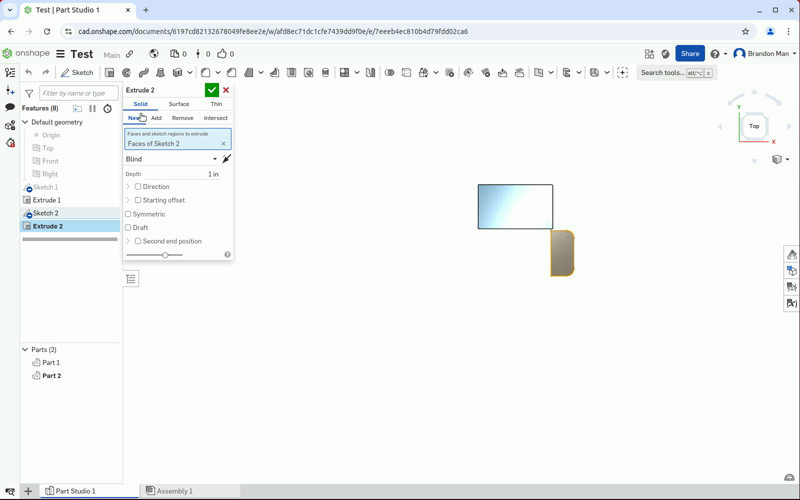
mouse_move(137, 120)
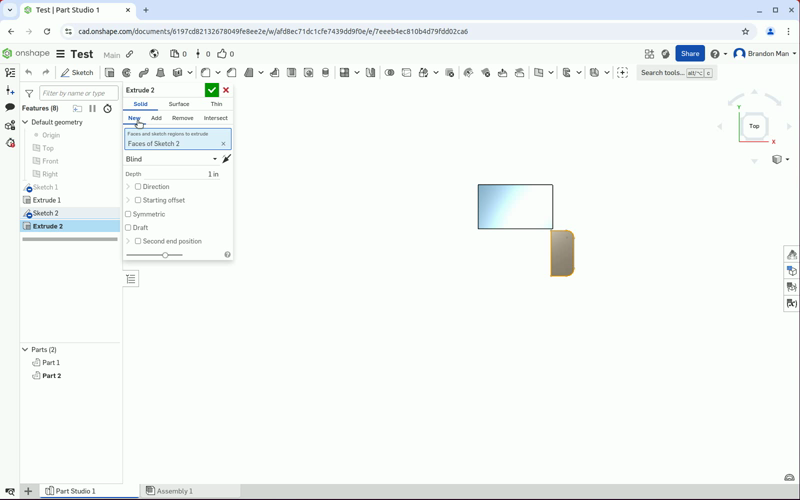
click(137, 120)
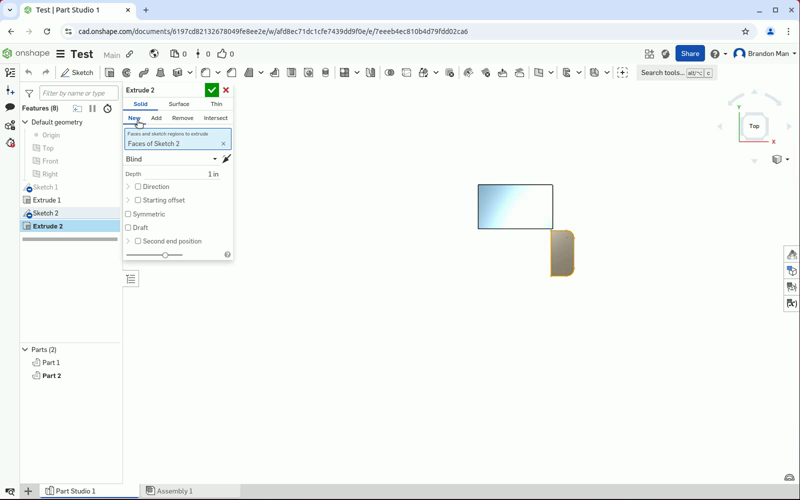
key(tab, 4)
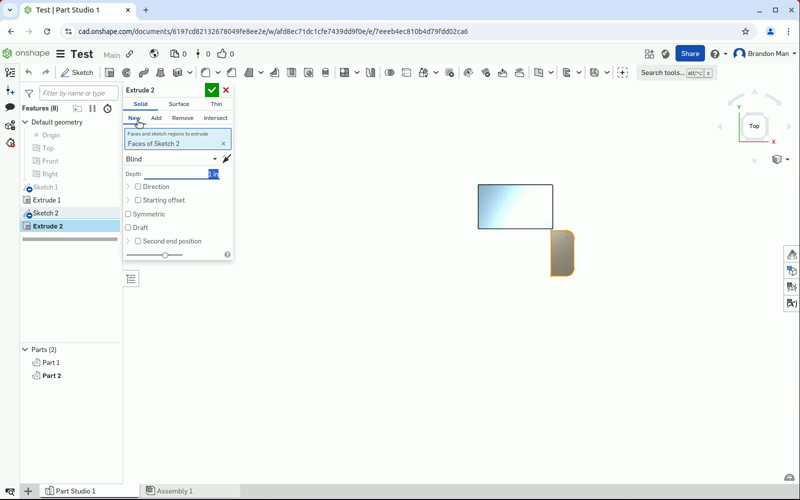
text(-3.129)
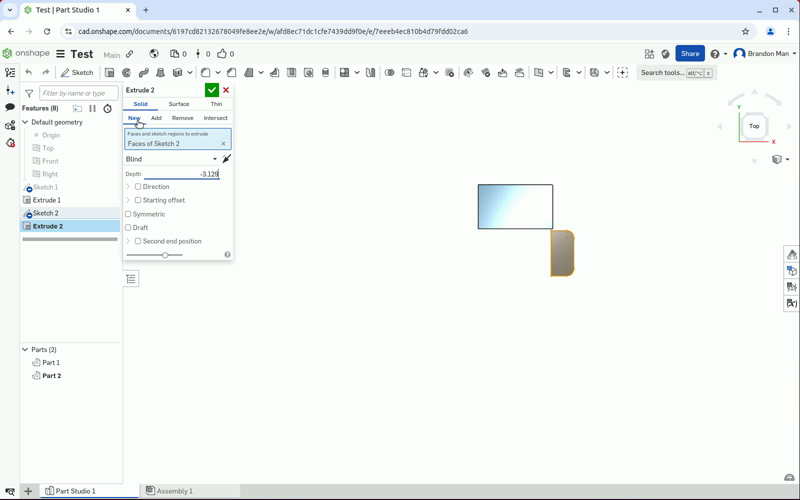
key(enter)
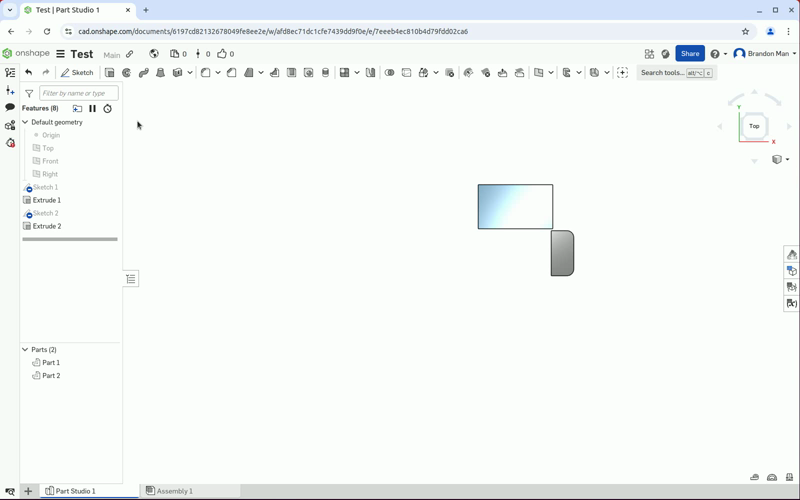
key(shift+h)
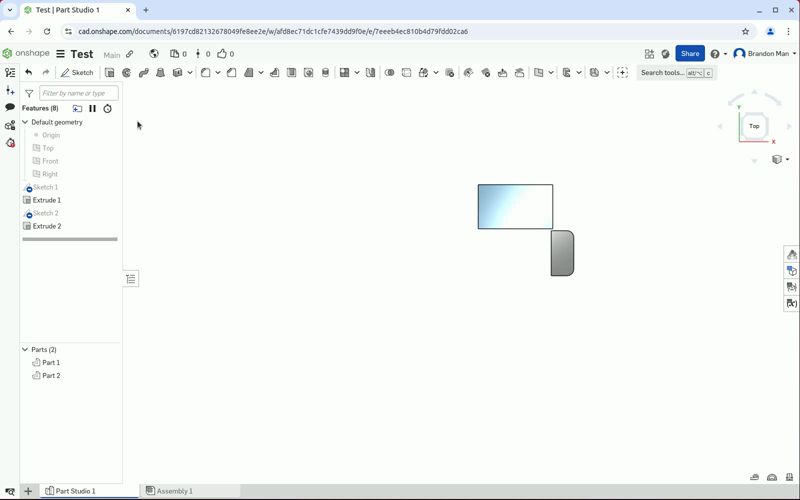
key(shift+h)
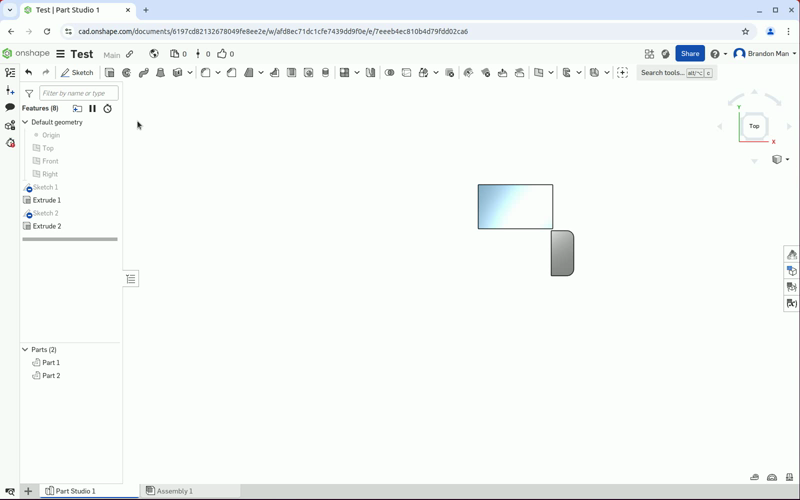
mouse_move(73, 189)
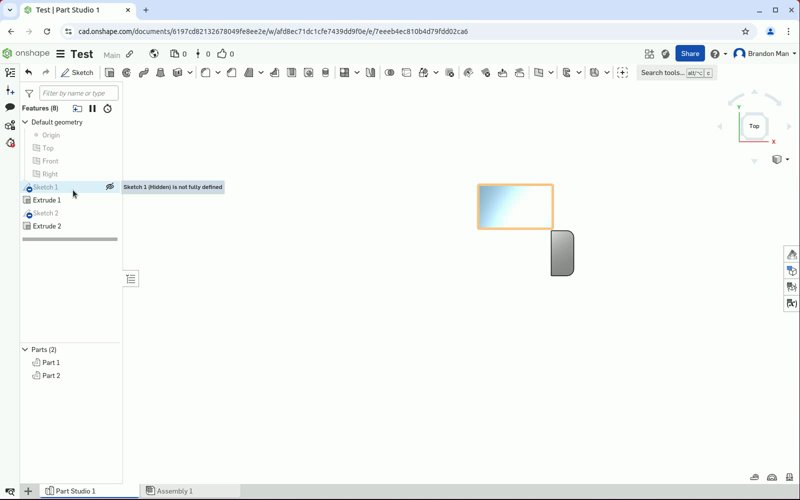
click(73, 189)
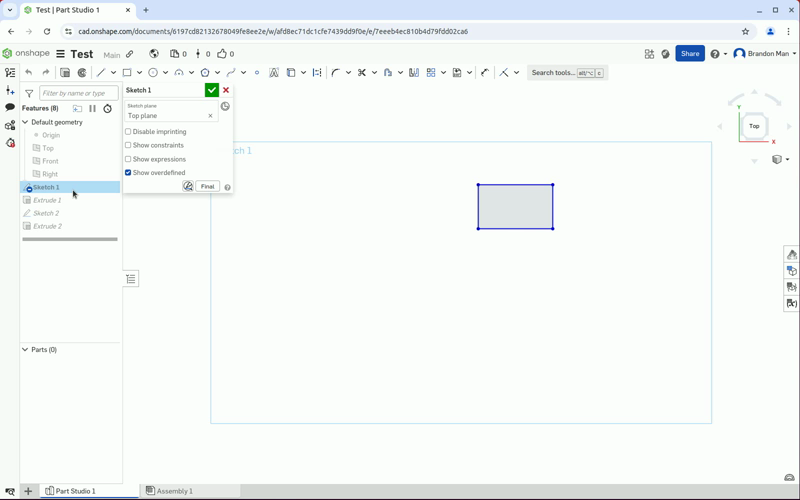
mouse_move(229, 92)
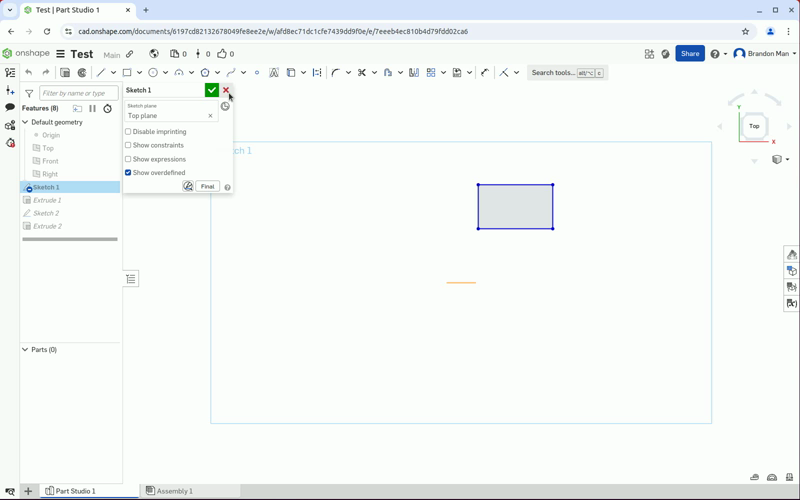
click(229, 92)
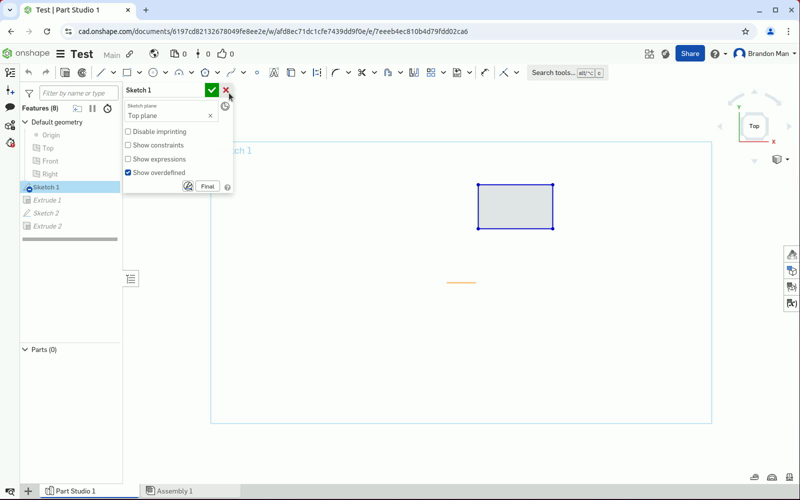
key(shift+s)
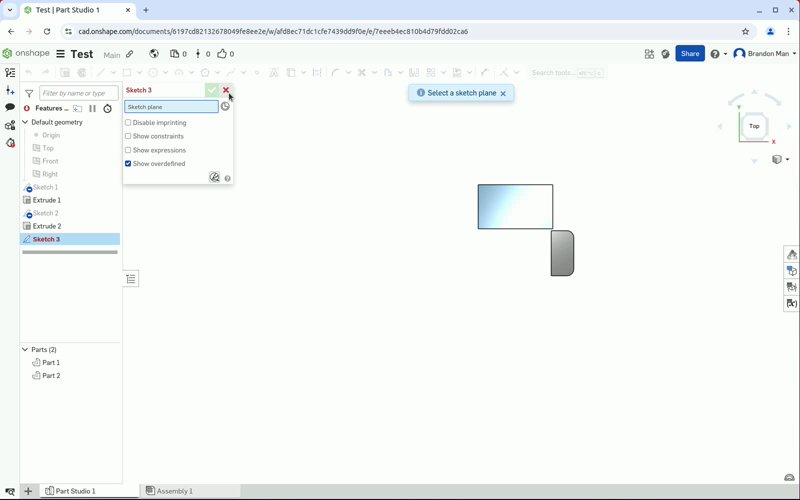
mouse_move(73, 150)
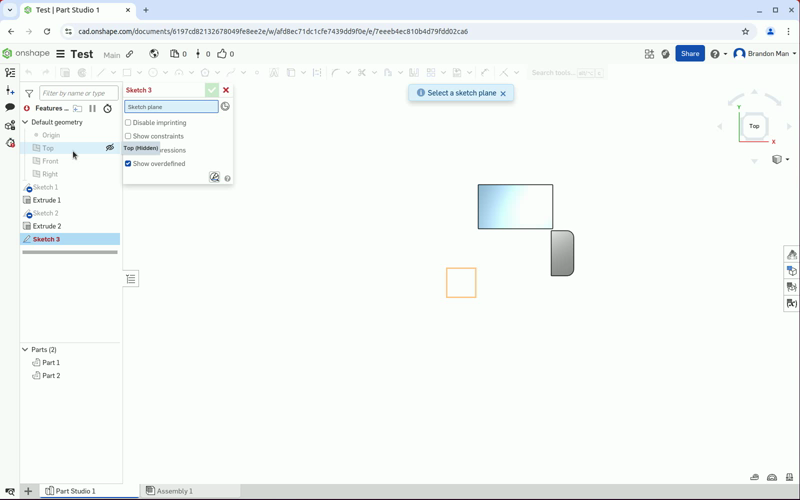
click(73, 150)
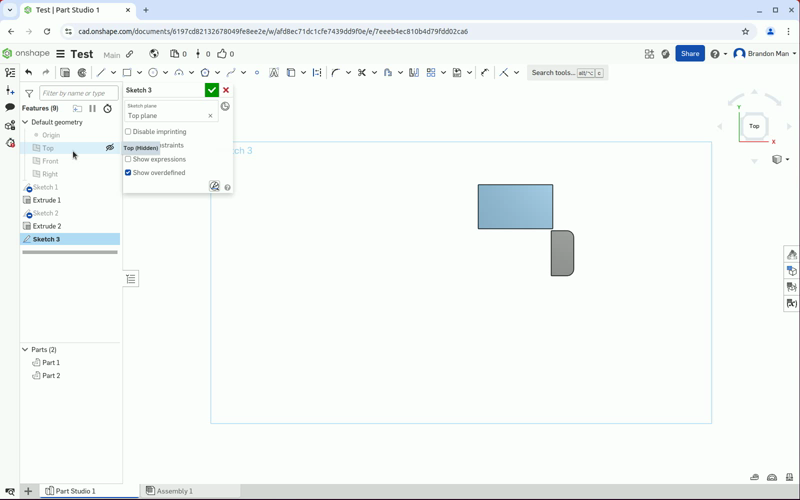
mouse_move(73, 352)
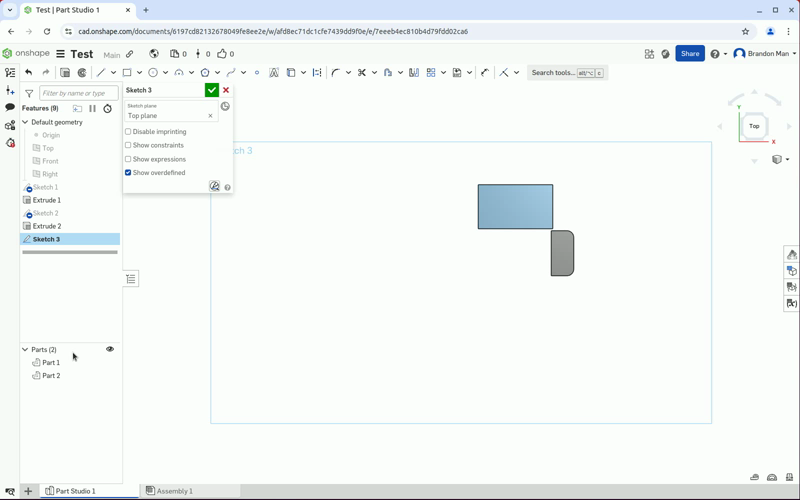
key(y)
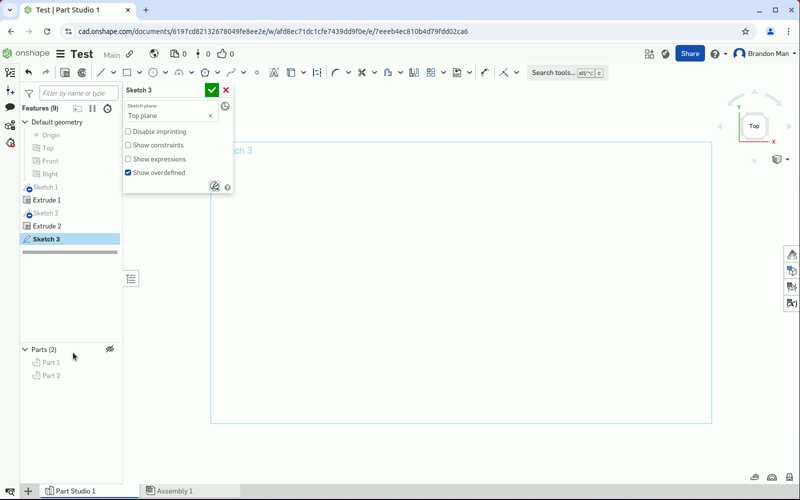
key(a)
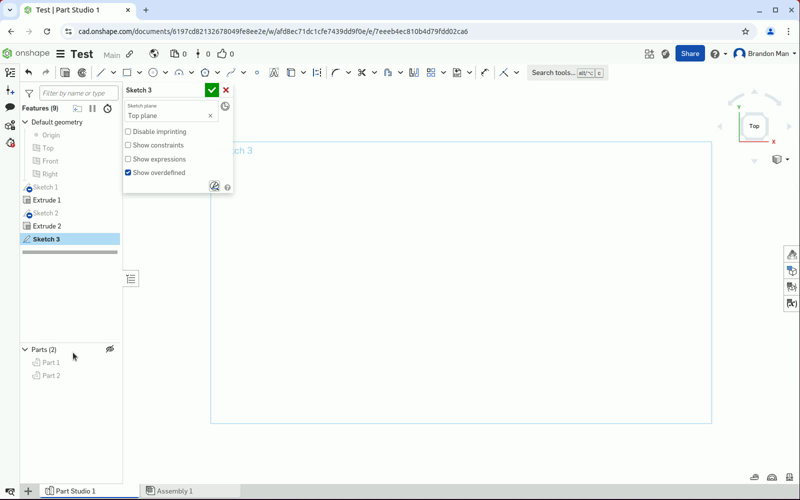
key_down(shift)
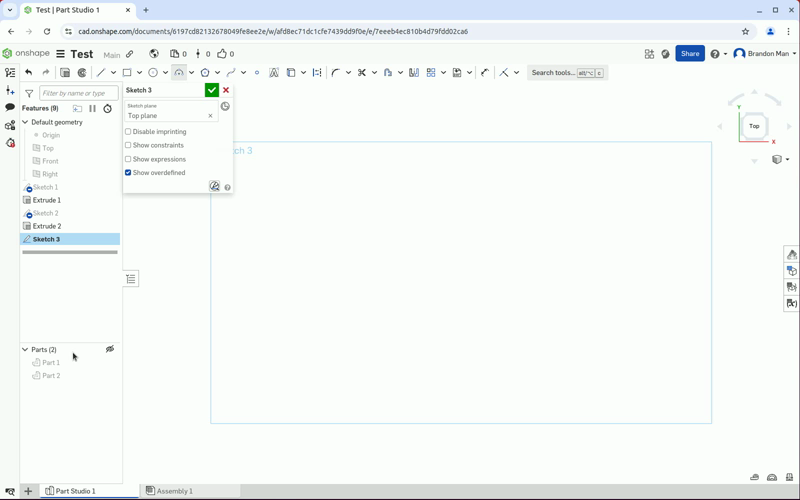
mouse_move(456, 268)
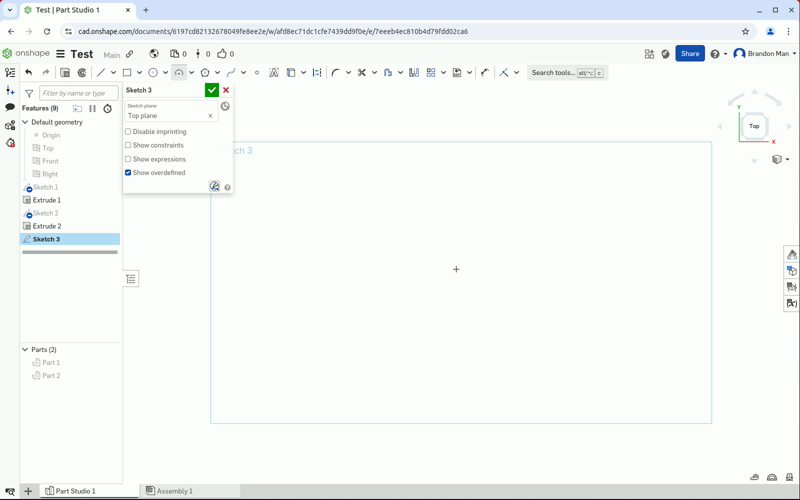
click(456, 268)
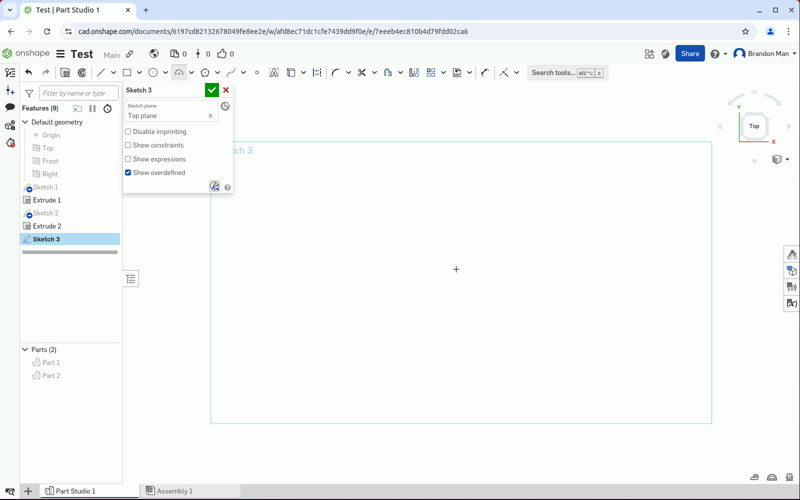
key_up(shift)
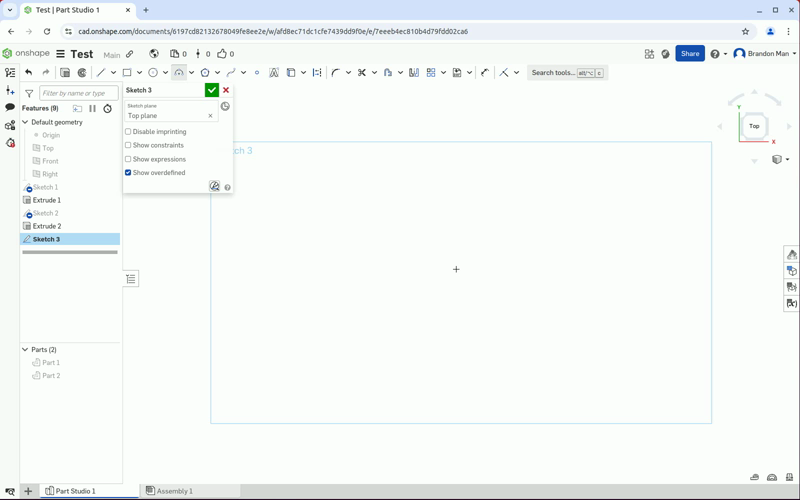
key_down(shift)
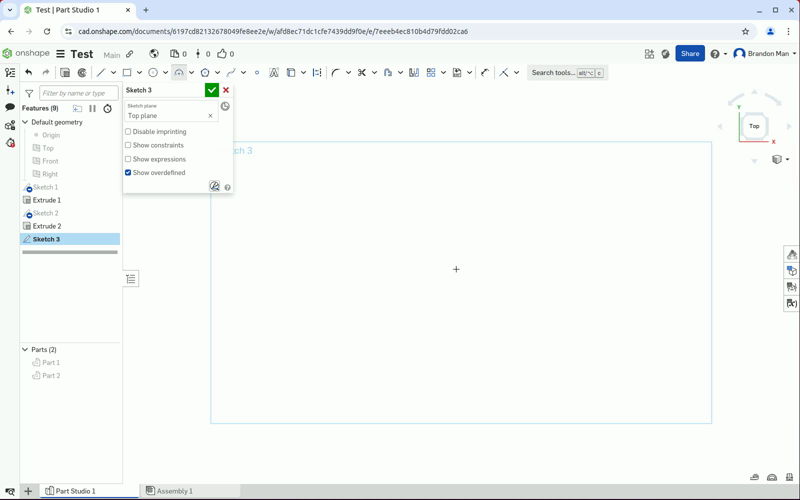
mouse_move(463, 276)
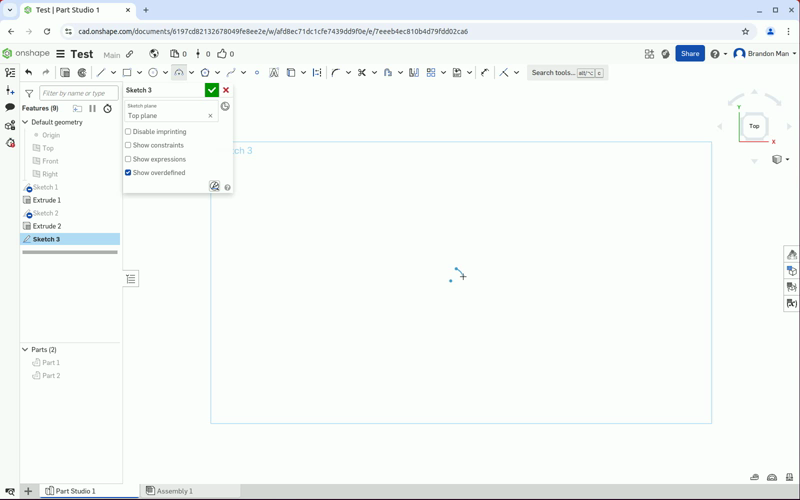
click(463, 276)
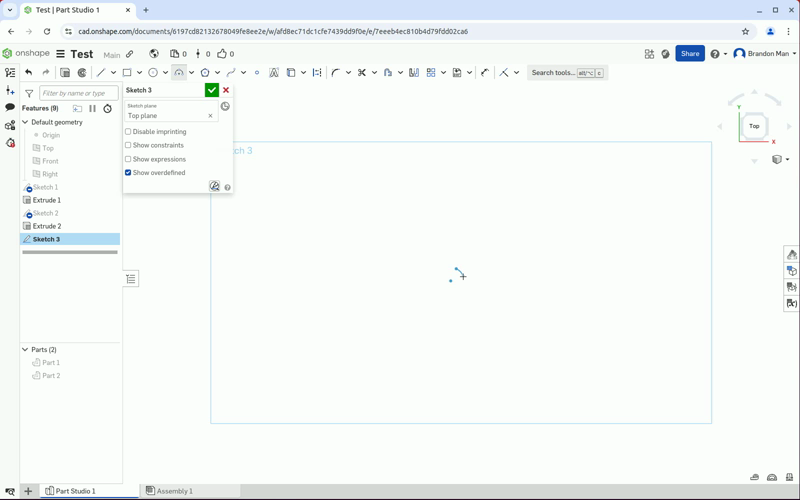
mouse_move(458, 273)
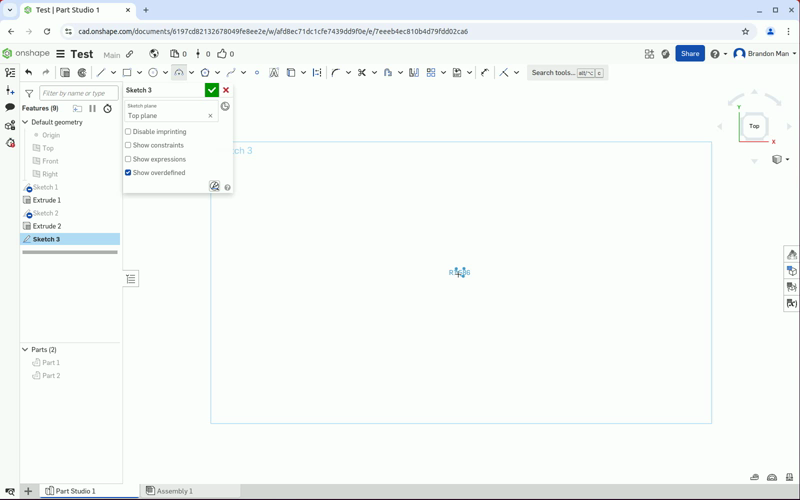
click(458, 273)
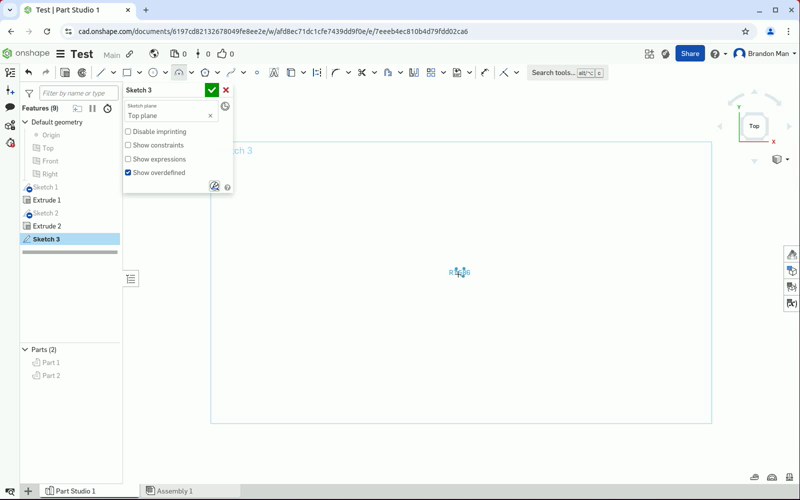
key_up(shift)
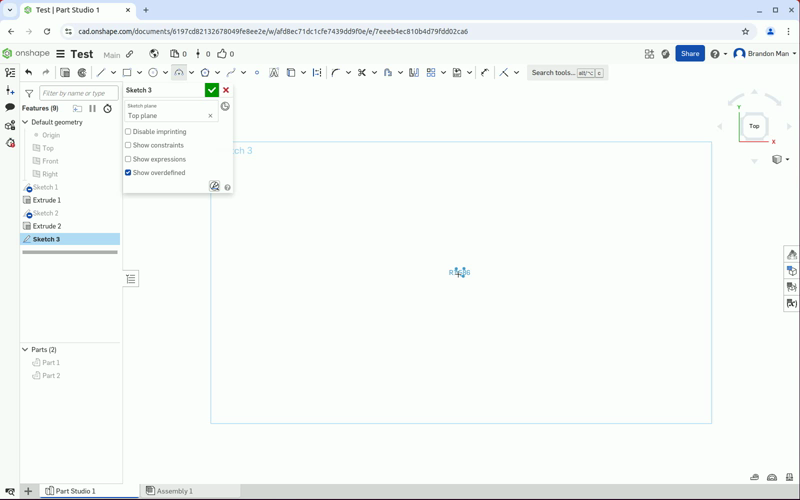
key(esc)
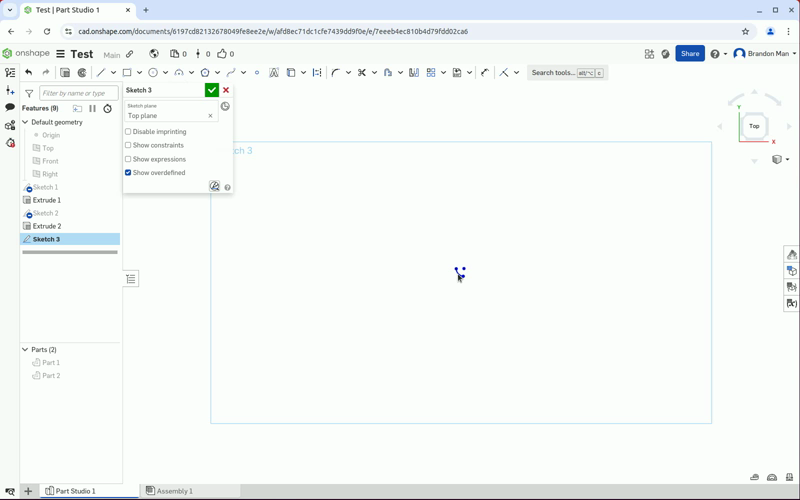
key(l)
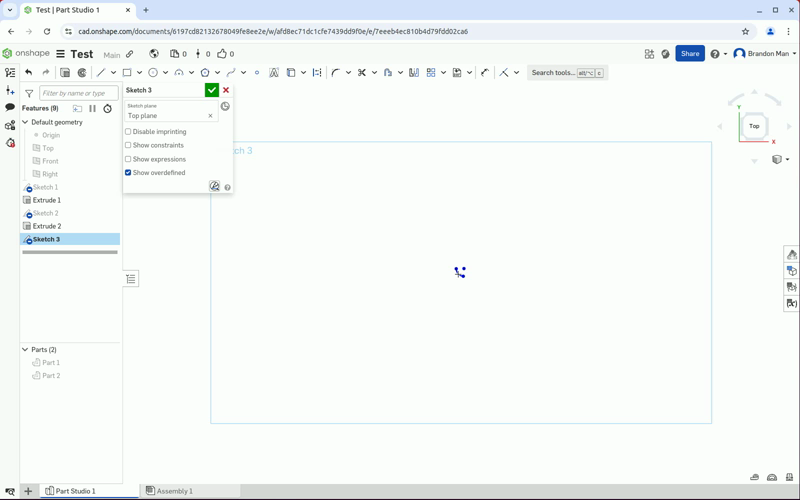
mouse_move(463, 276)
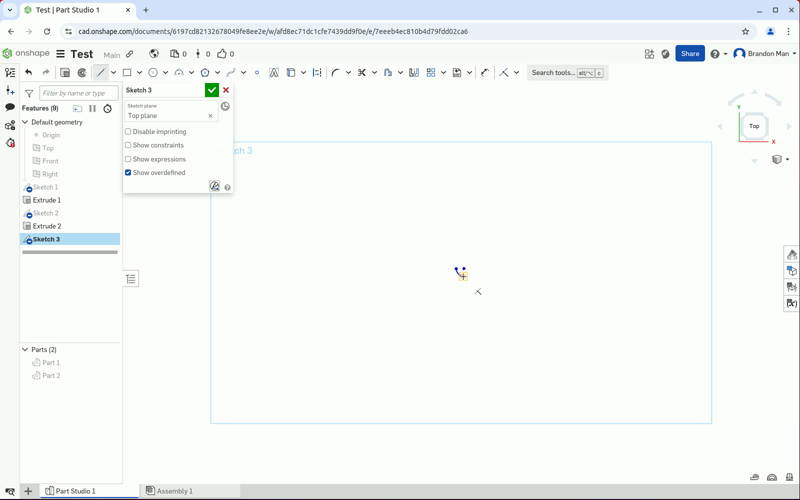
click(463, 276)
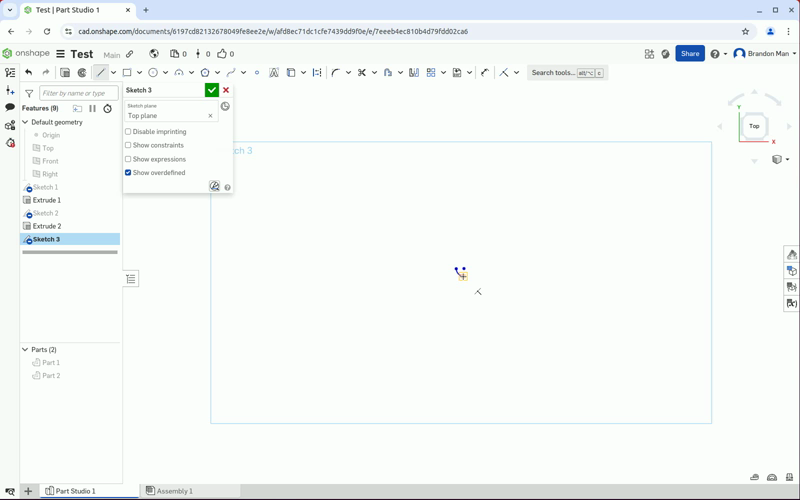
key_down(shift)
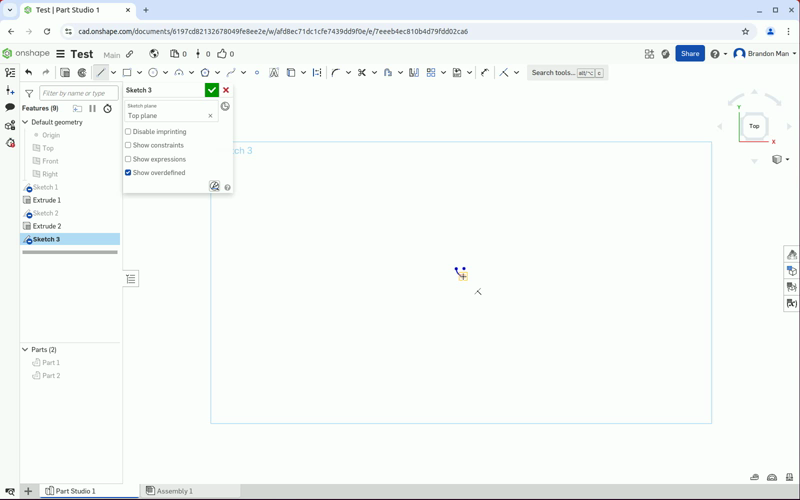
mouse_move(493, 276)
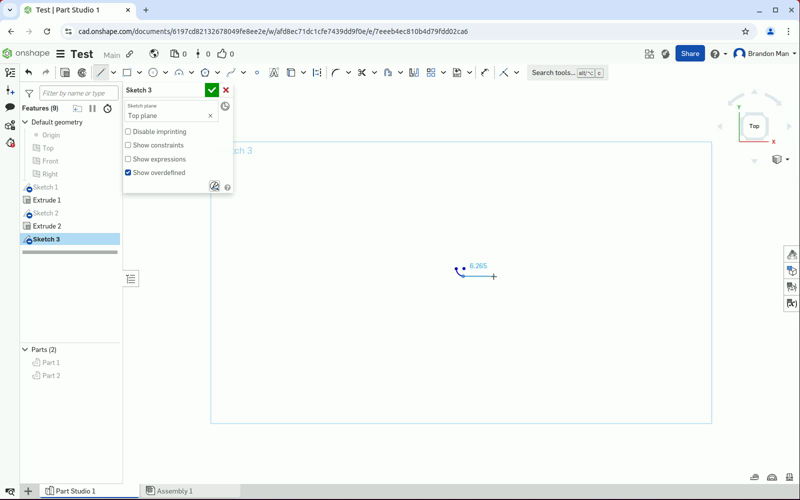
mouse_move(478, 276)
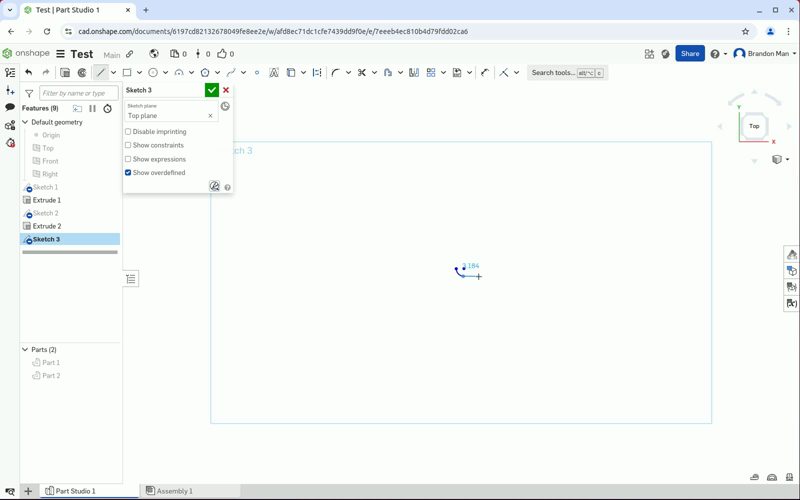
click(478, 276)
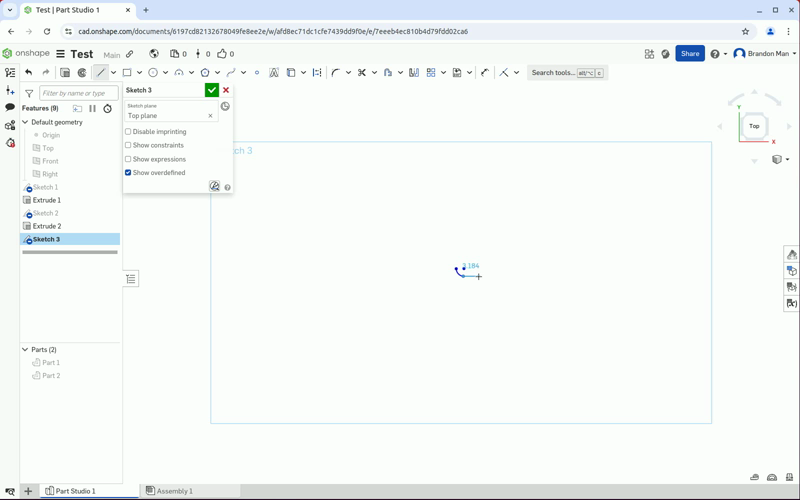
key_up(shift)
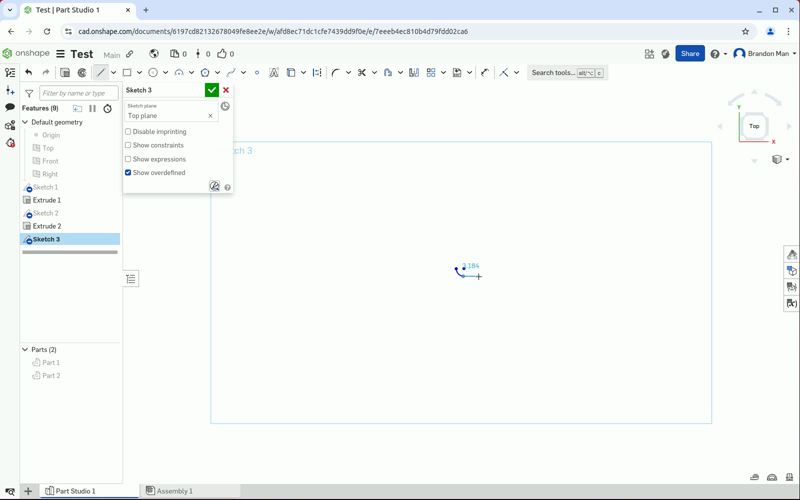
key_down(shift)
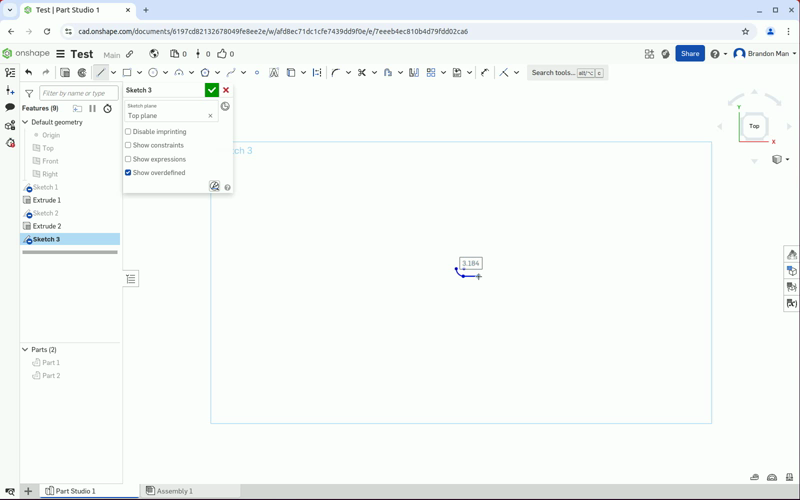
mouse_move(508, 276)
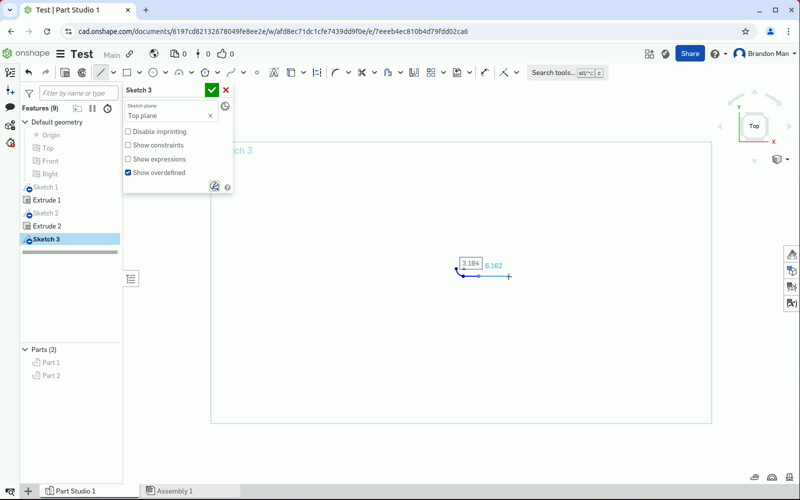
mouse_move(478, 231)
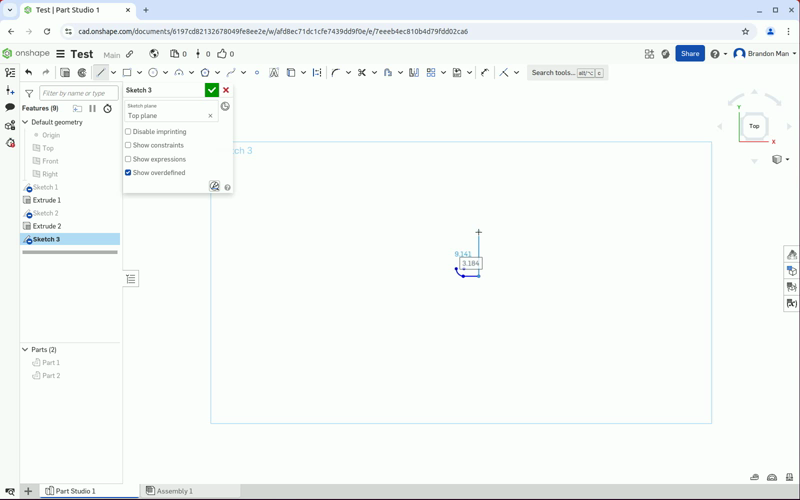
click(478, 231)
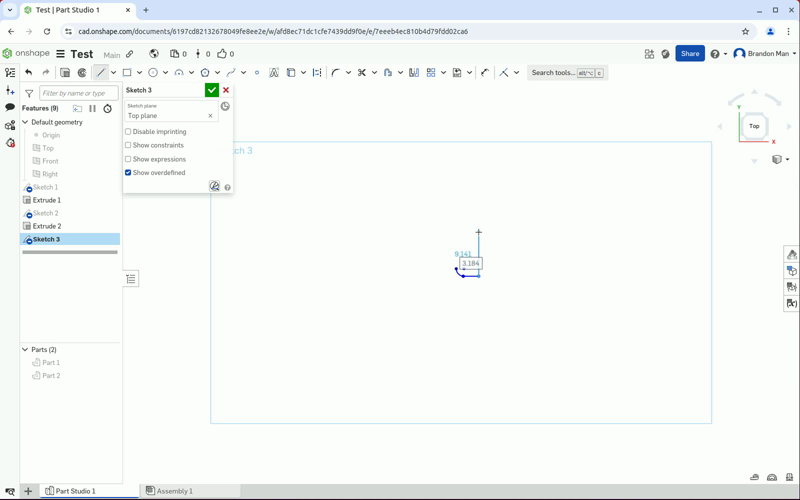
key_up(shift)
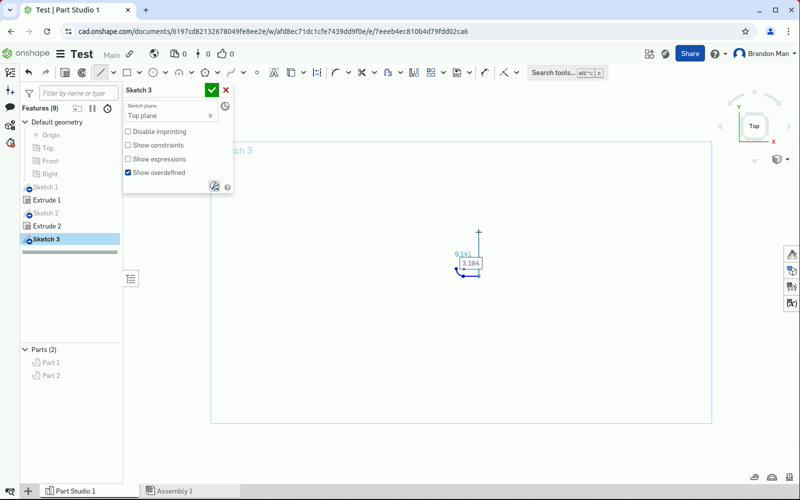
key_down(shift)
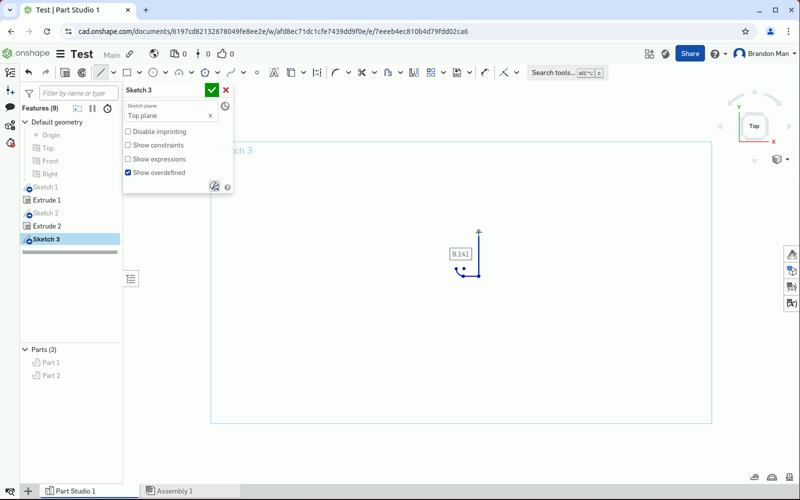
mouse_move(508, 231)
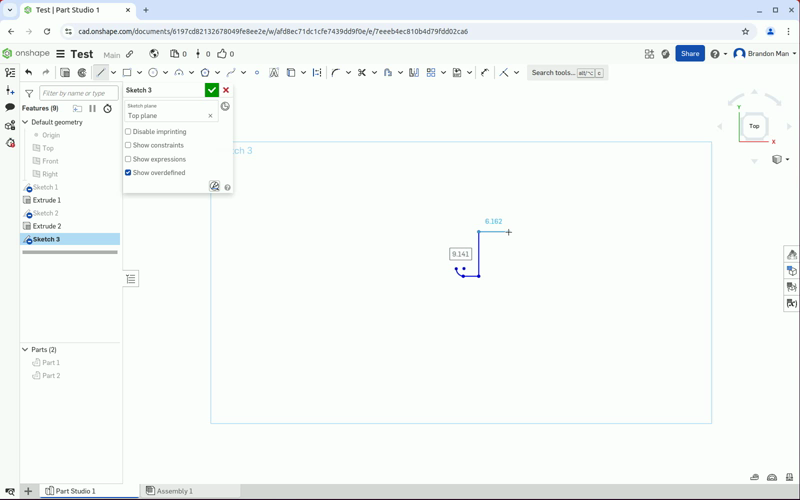
mouse_move(463, 231)
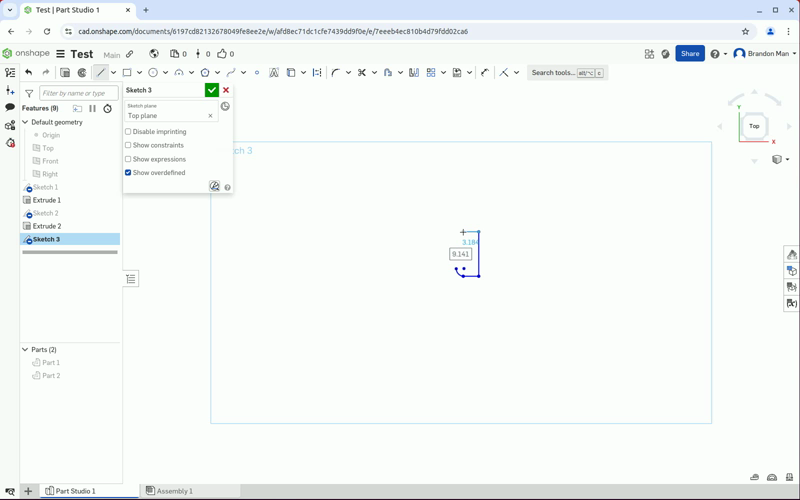
click(463, 231)
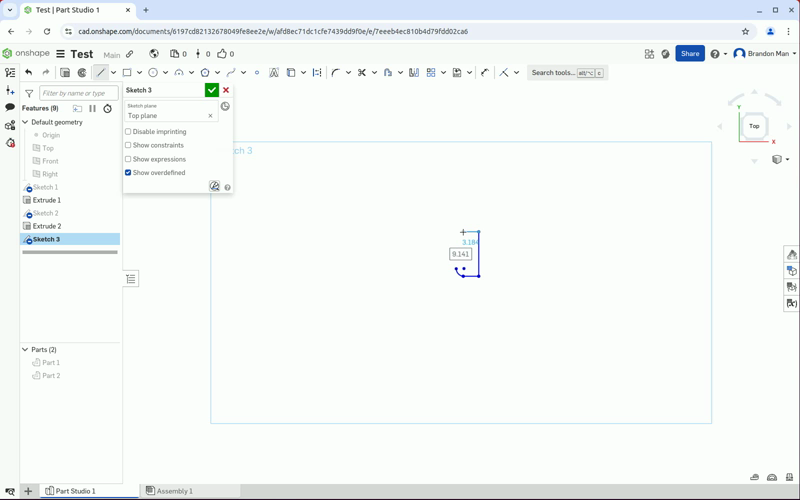
key_up(shift)
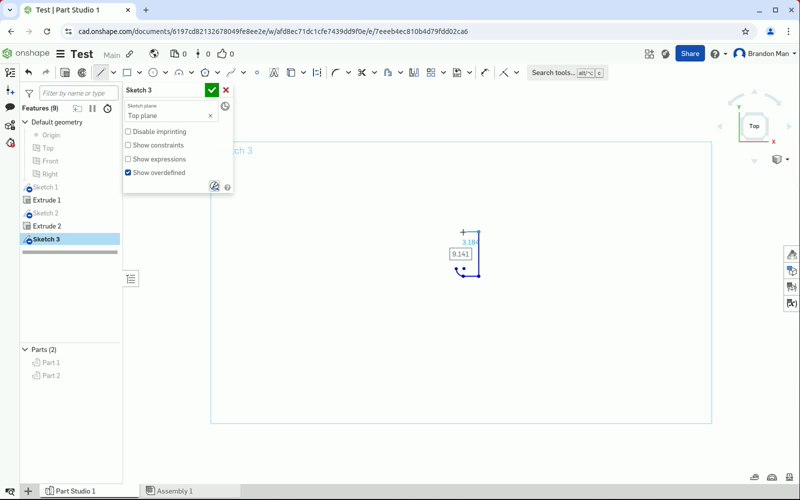
key(esc)
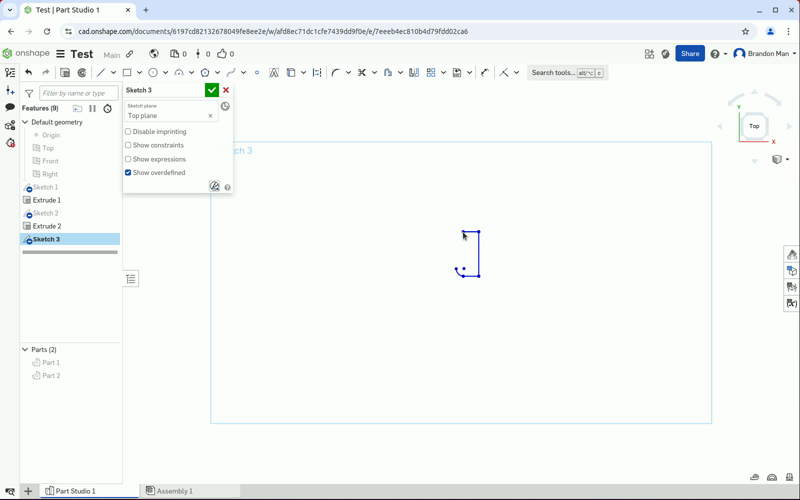
key(a)
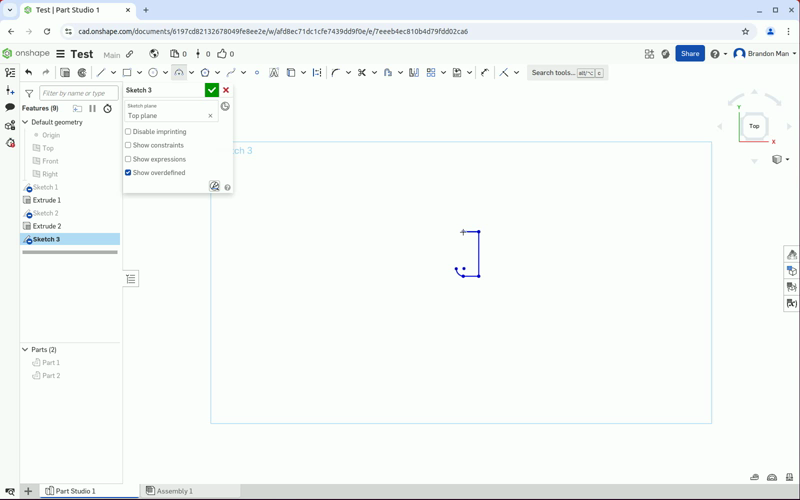
mouse_move(463, 231)
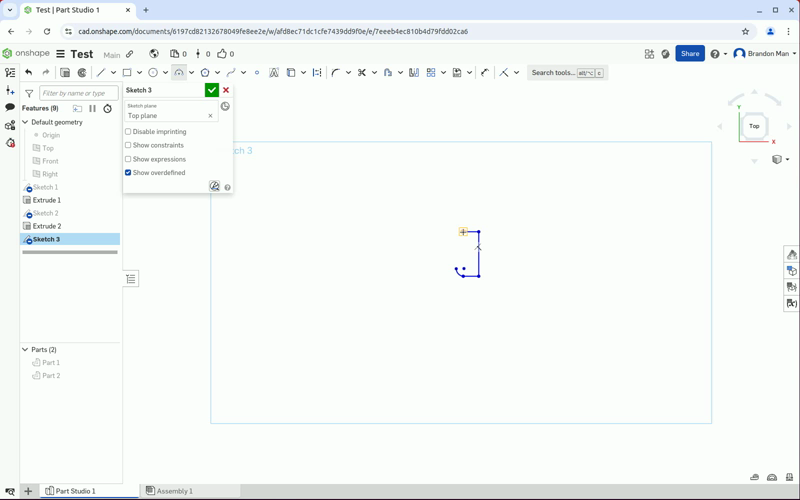
click(463, 231)
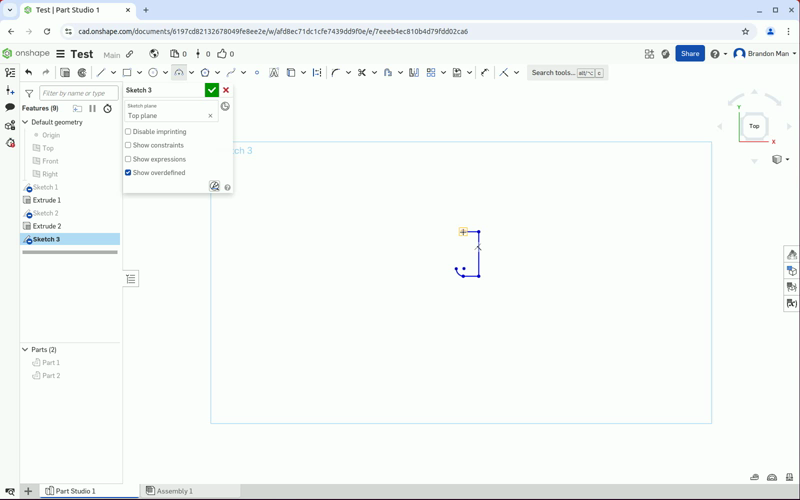
key_down(shift)
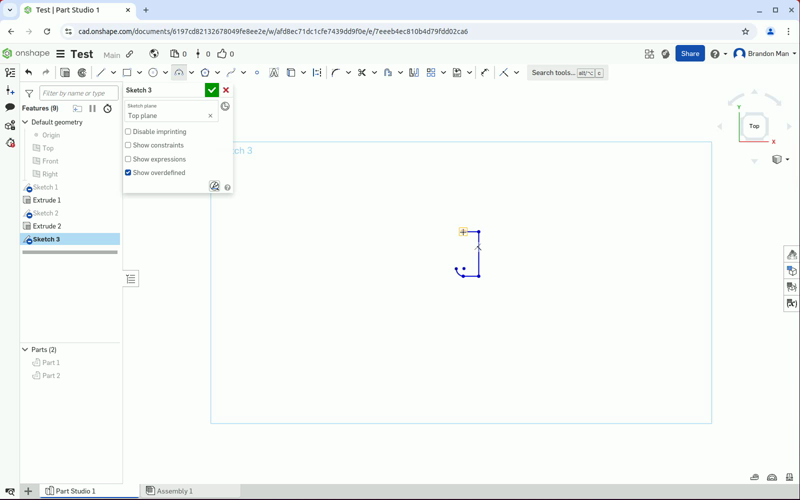
mouse_move(456, 239)
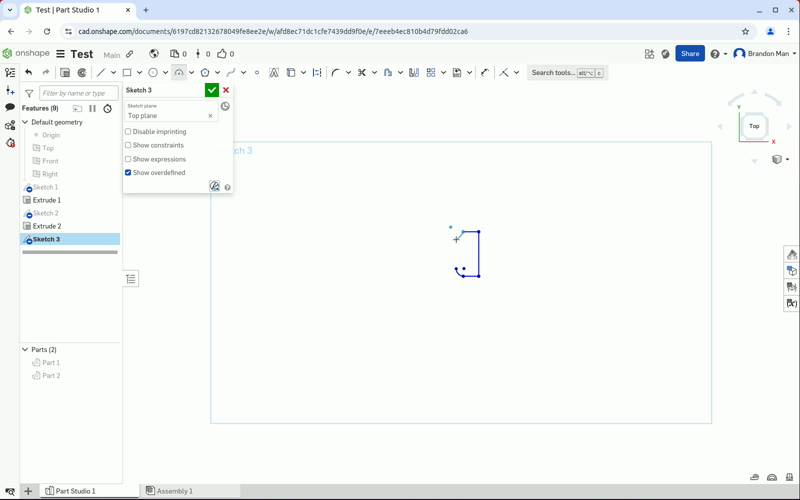
click(456, 239)
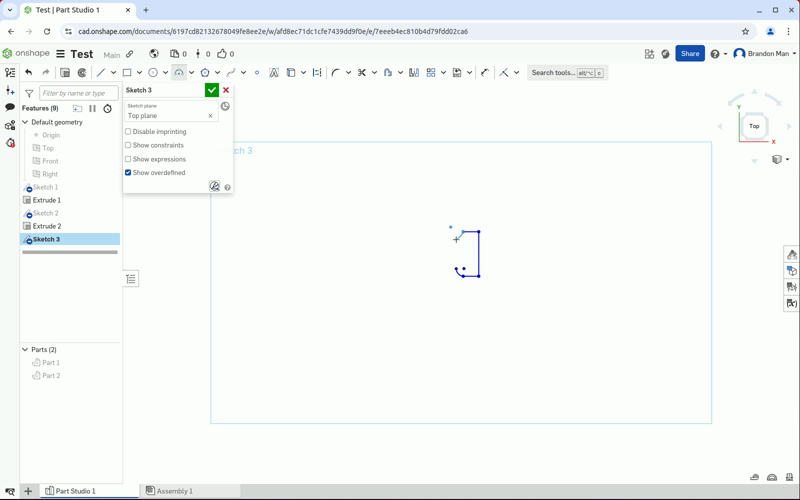
mouse_move(458, 234)
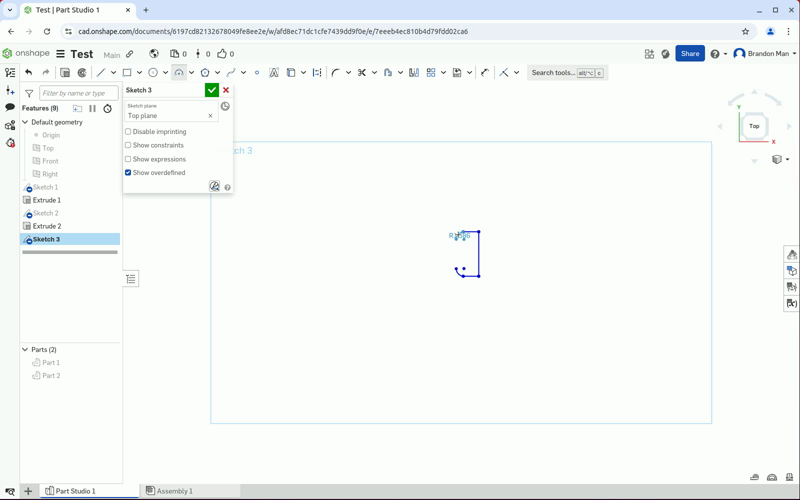
click(458, 234)
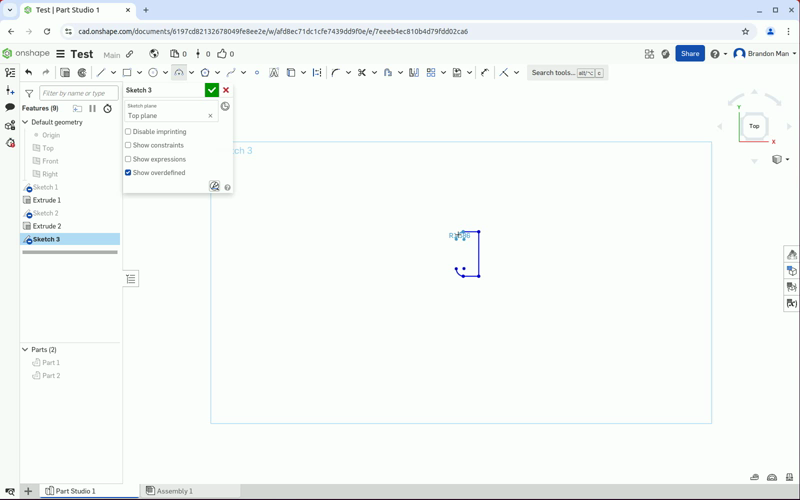
key_up(shift)
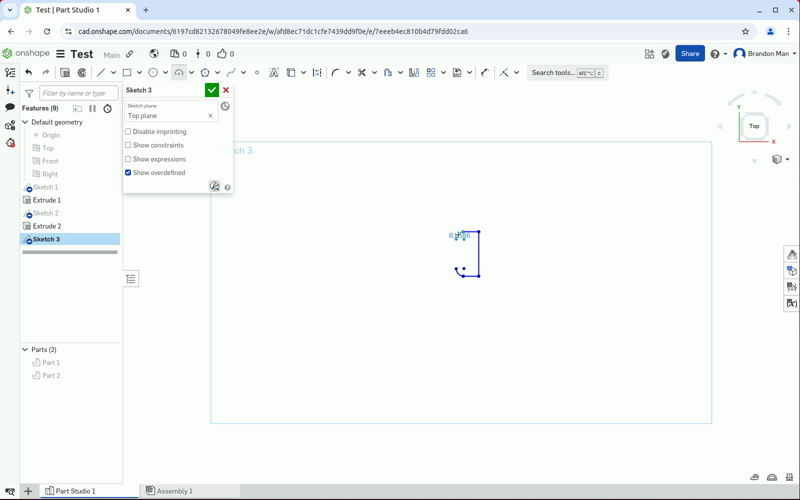
key(esc)
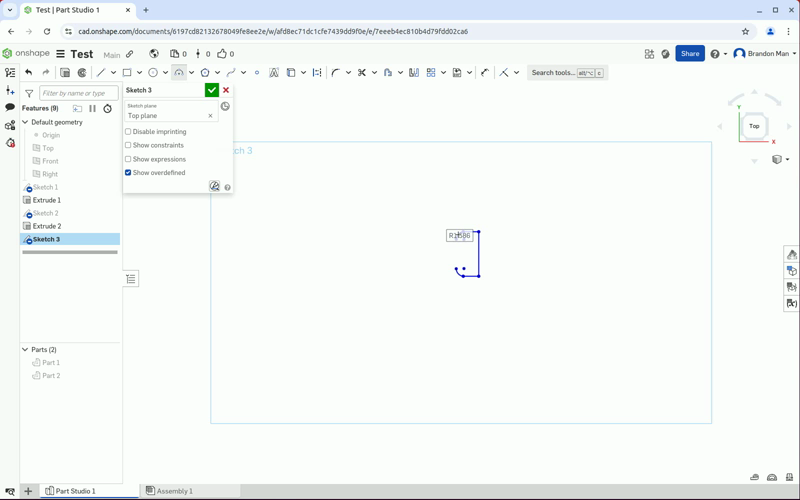
key(l)
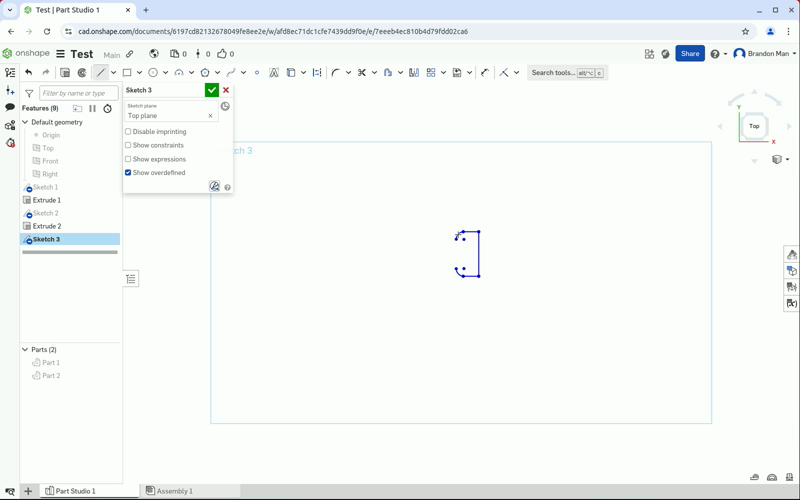
mouse_move(456, 239)
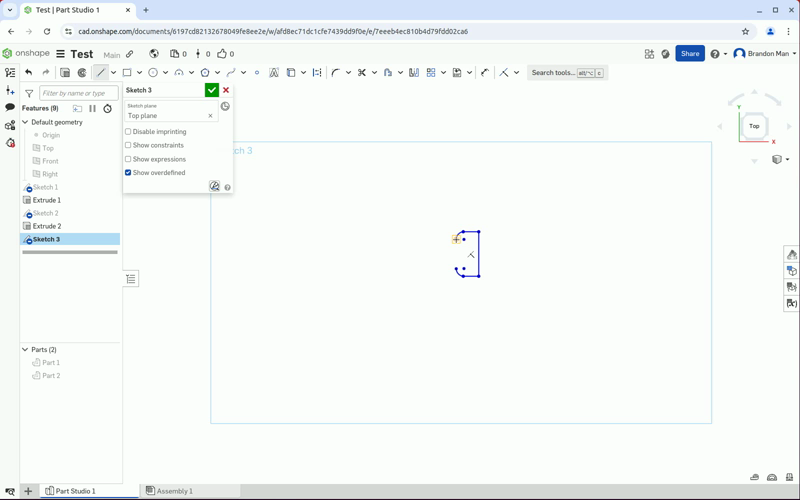
click(456, 239)
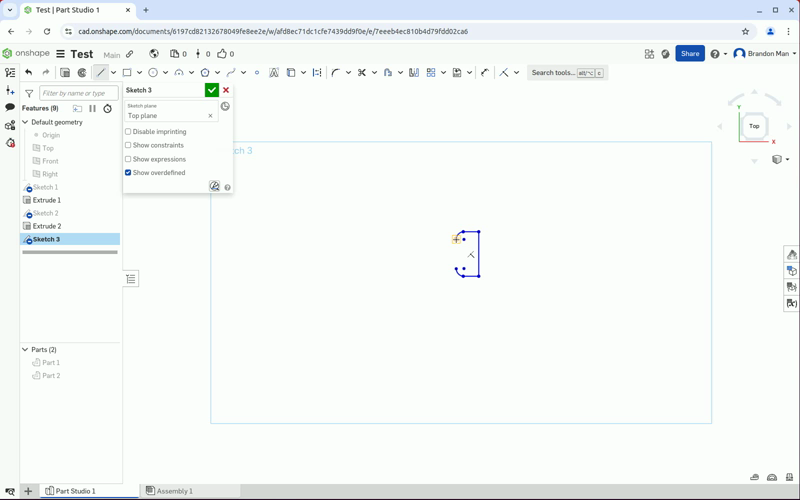
mouse_move(486, 239)
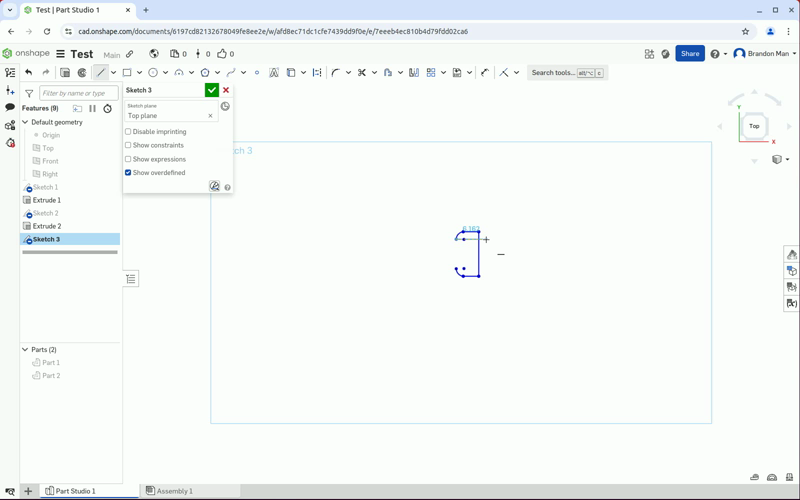
key_down(shift)
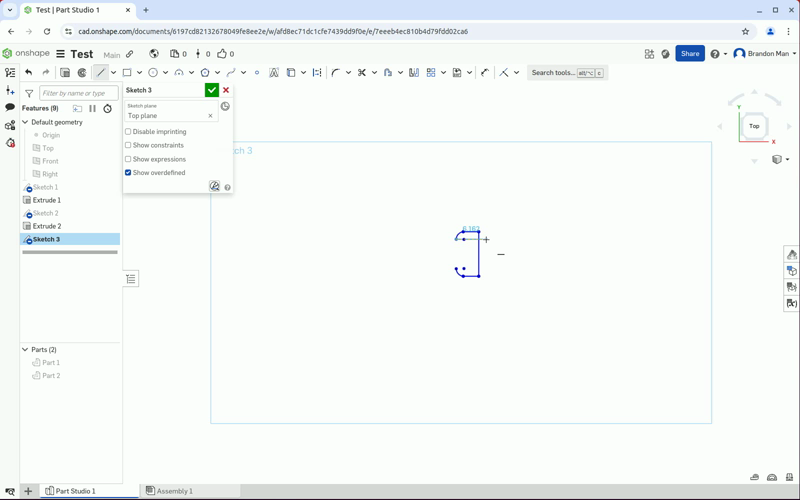
mouse_move(456, 268)
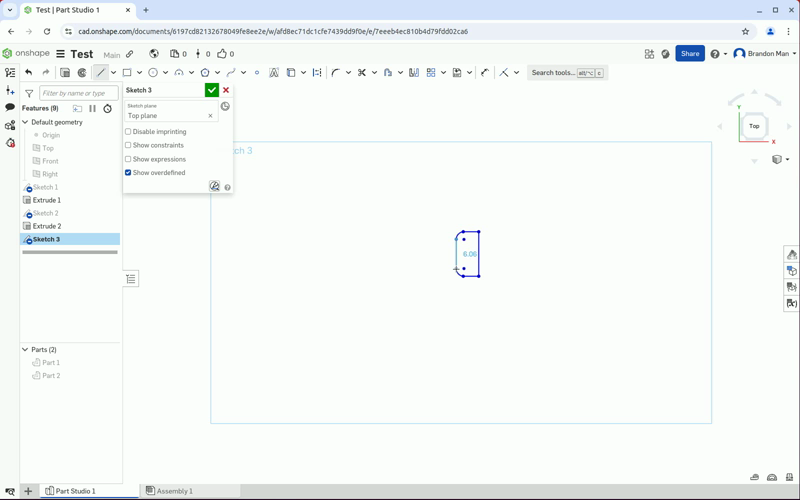
key_up(shift)
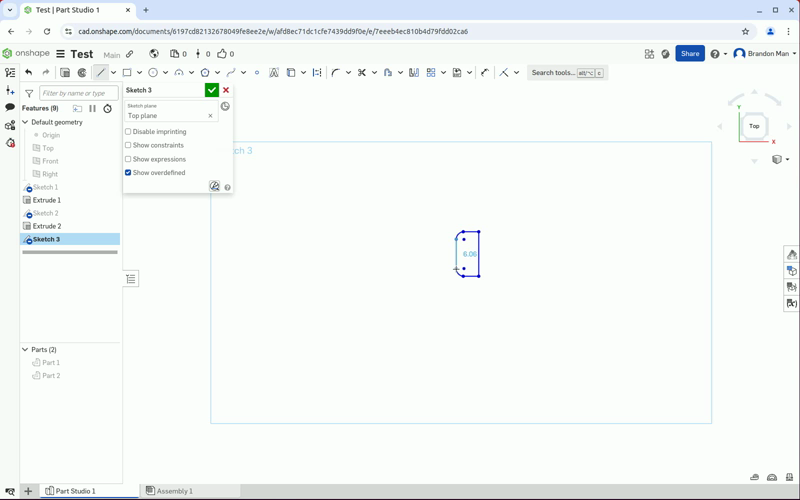
click(456, 268)
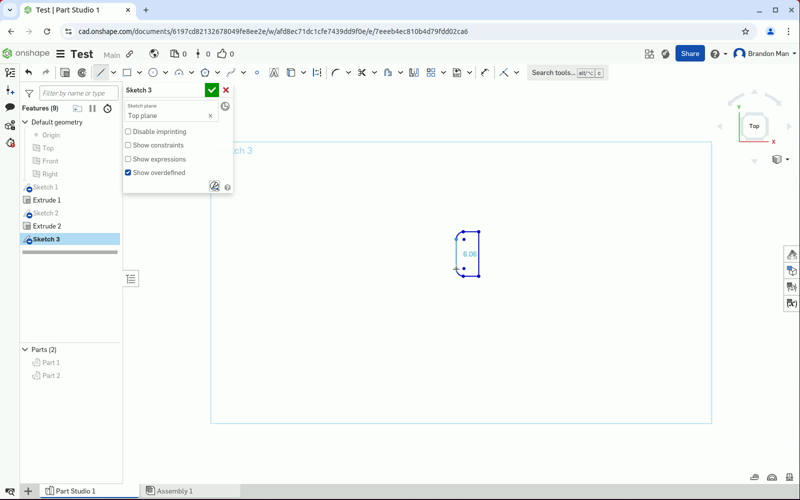
key(esc)
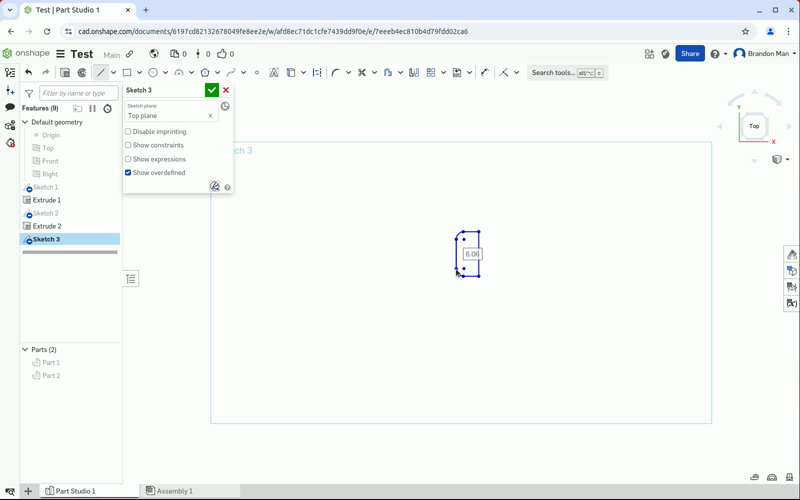
mouse_move(477, 265)
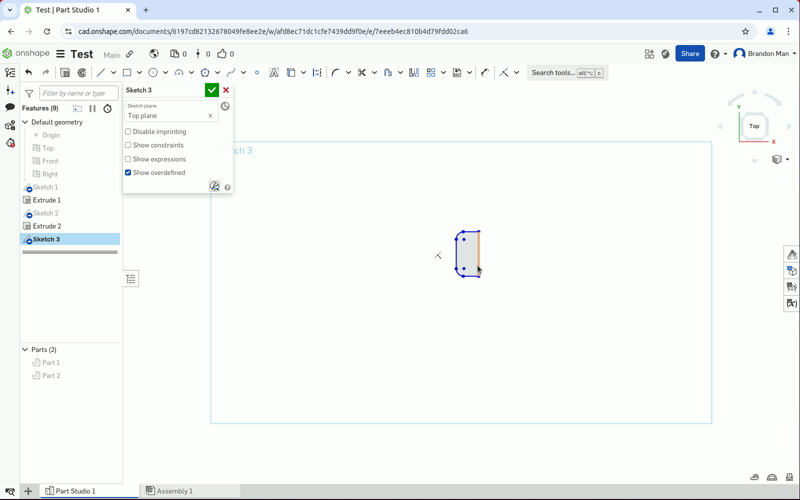
scroll(6)
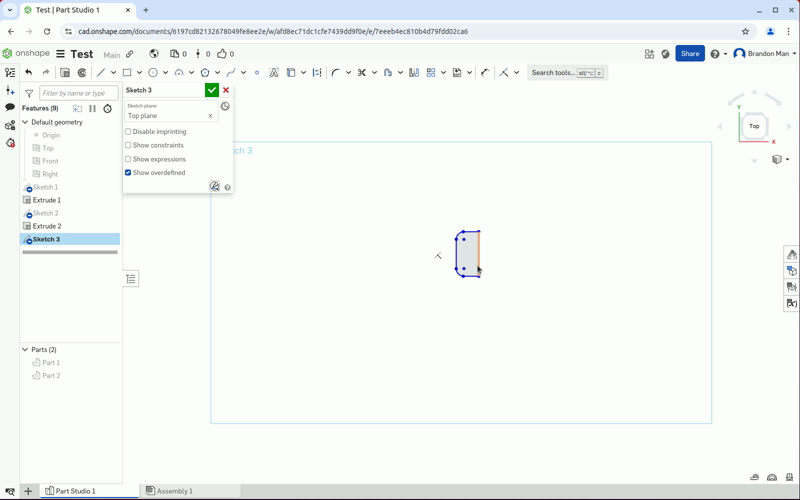
scroll(6)
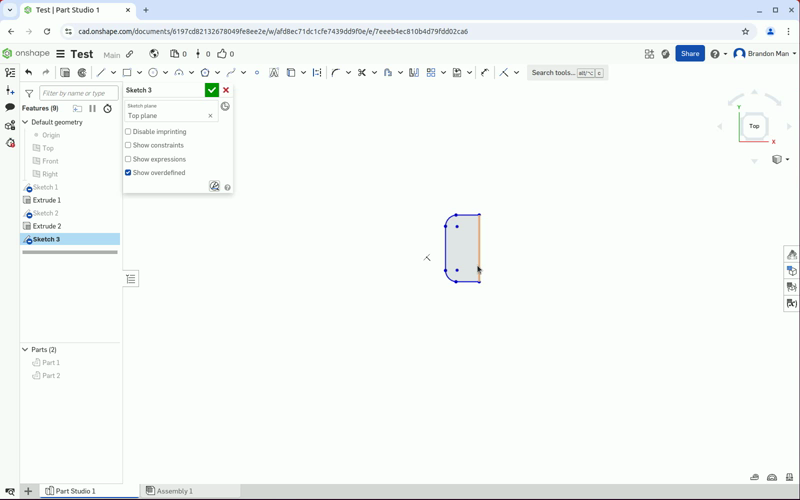
scroll(6)
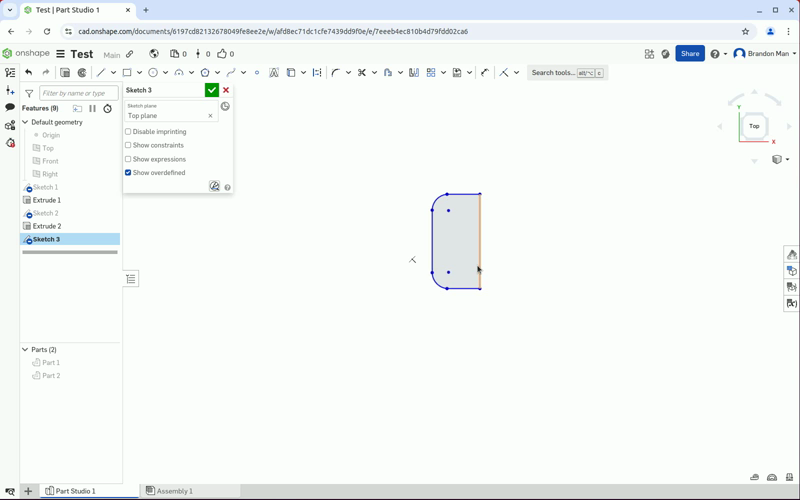
scroll(6)
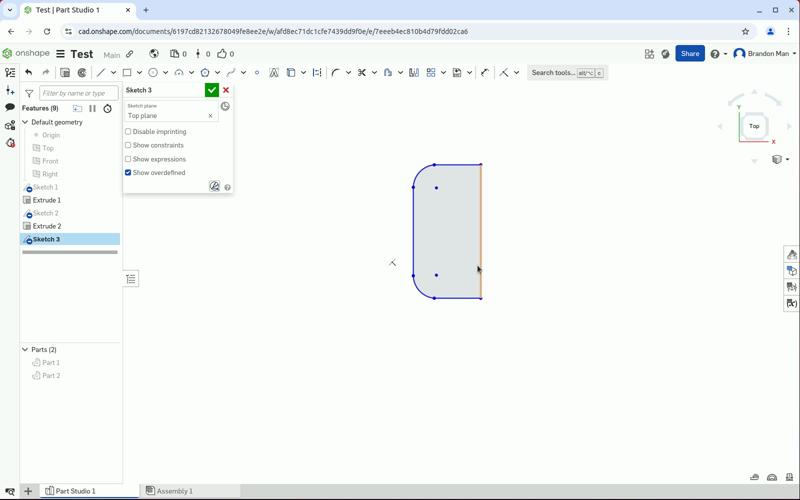
scroll(6)
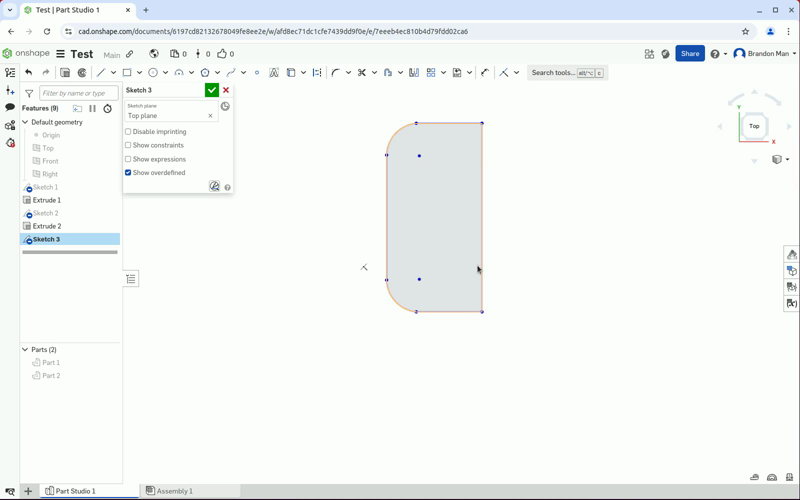
scroll(6)
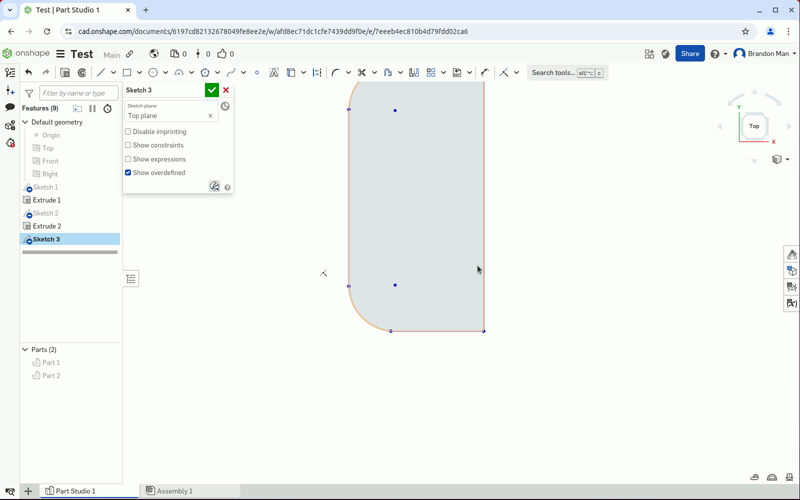
scroll(6)
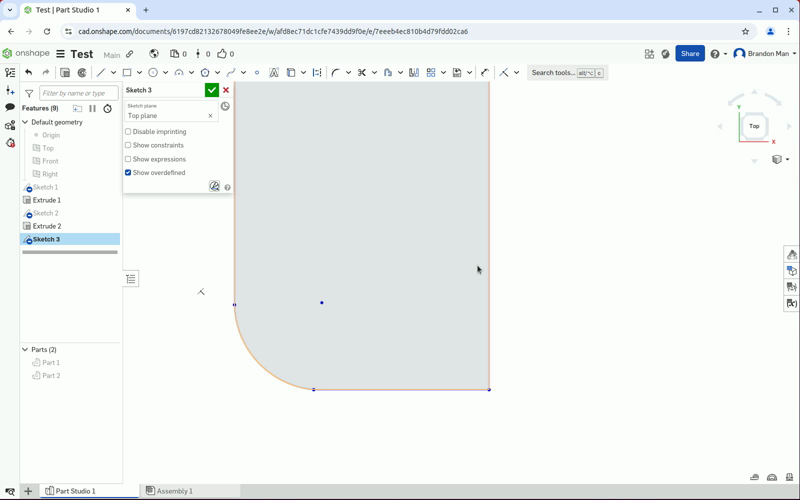
click(477, 265)
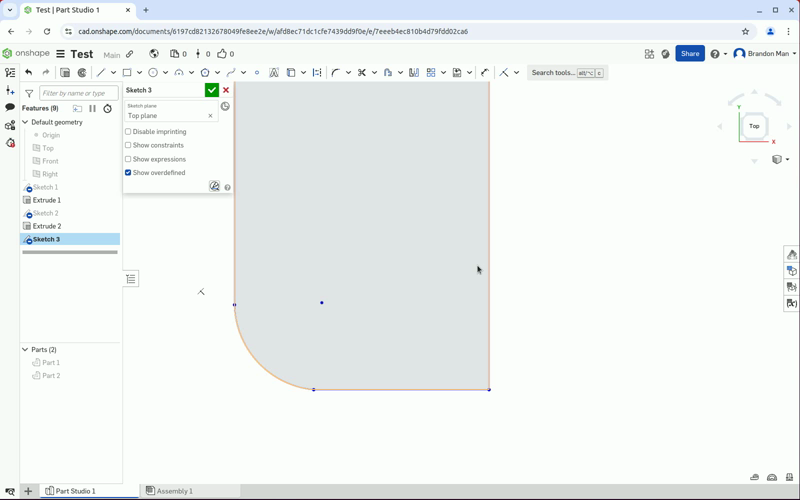
scroll(-6)
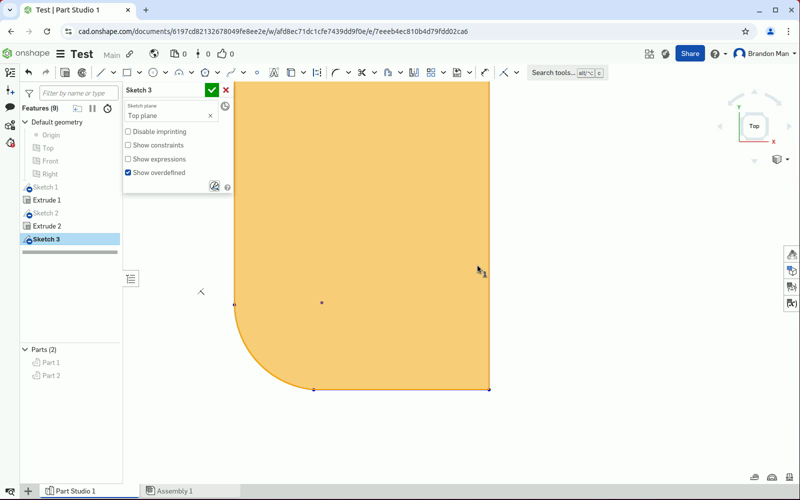
scroll(-6)
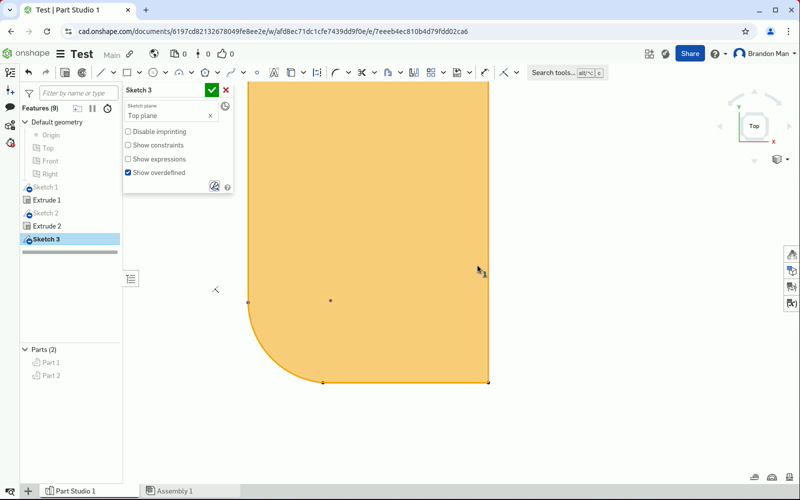
scroll(-6)
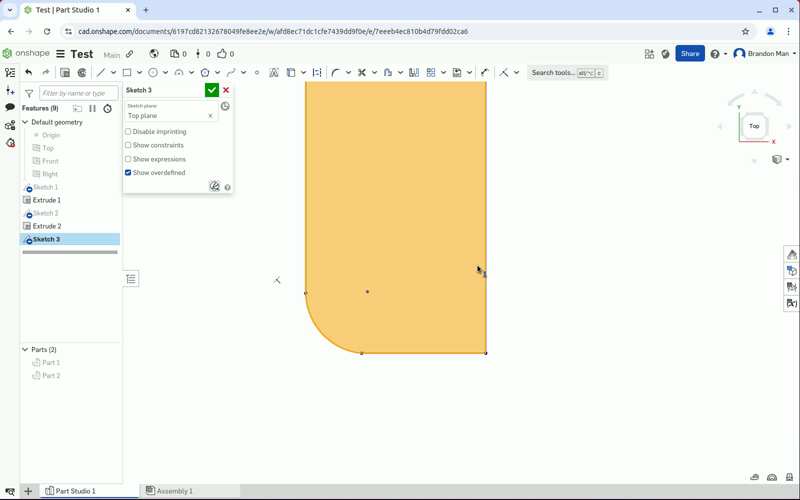
scroll(-6)
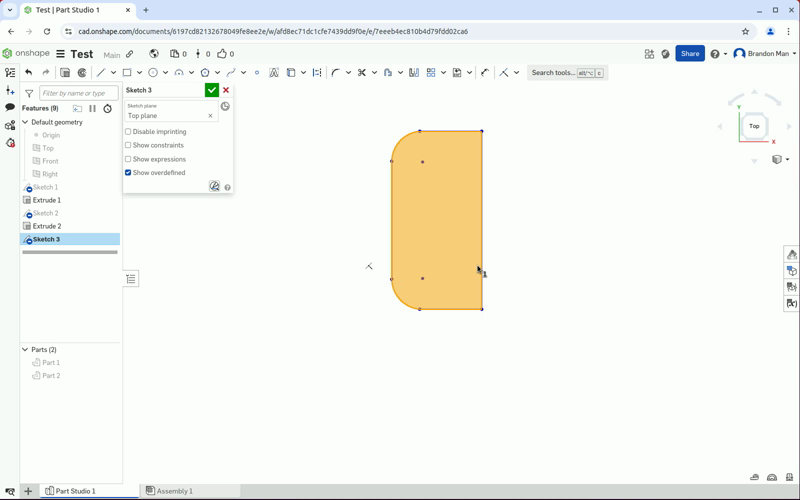
scroll(-6)
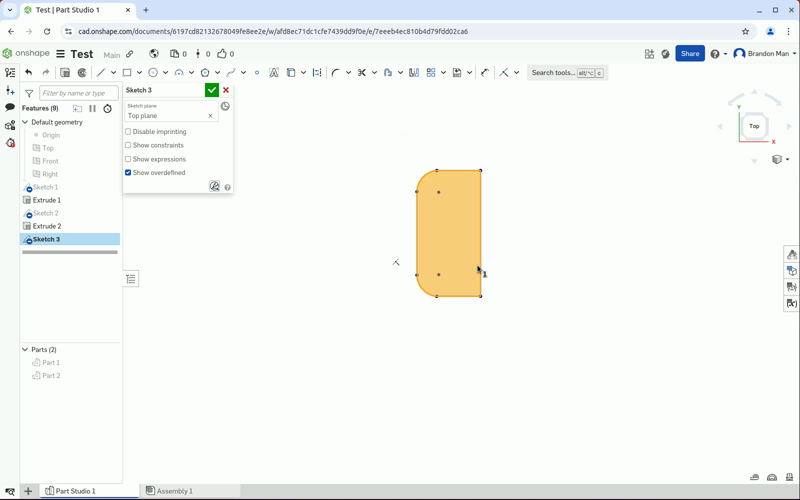
scroll(-6)
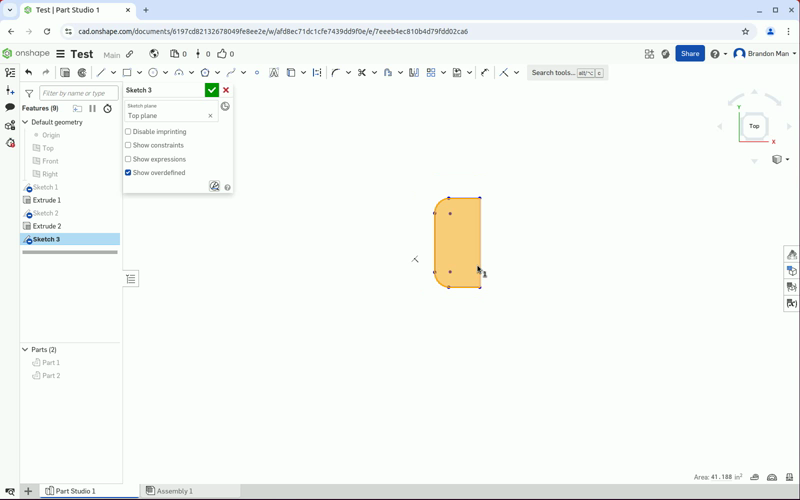
scroll(-6)
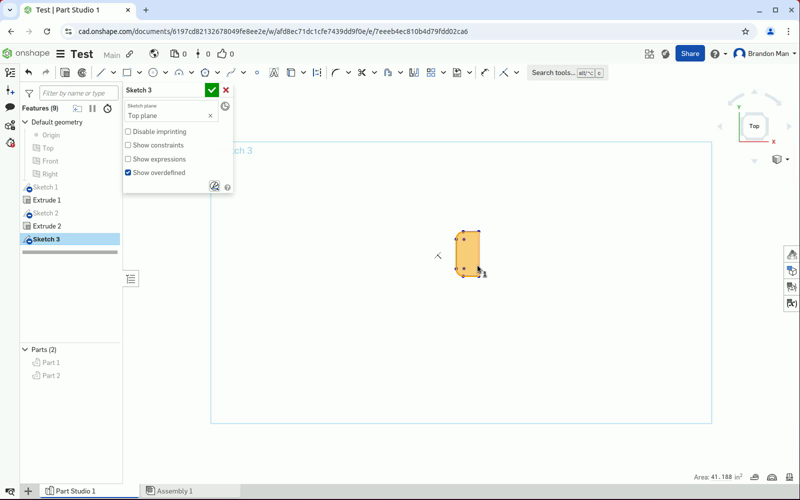
mouse_move(73, 352)
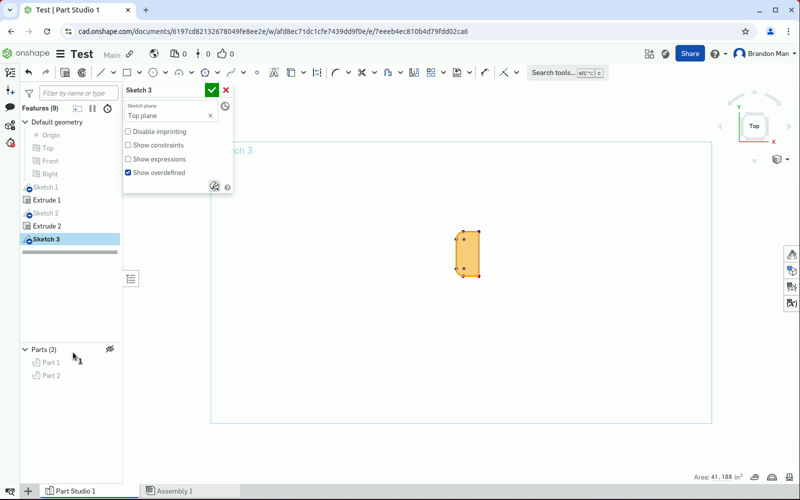
key(shift+y)
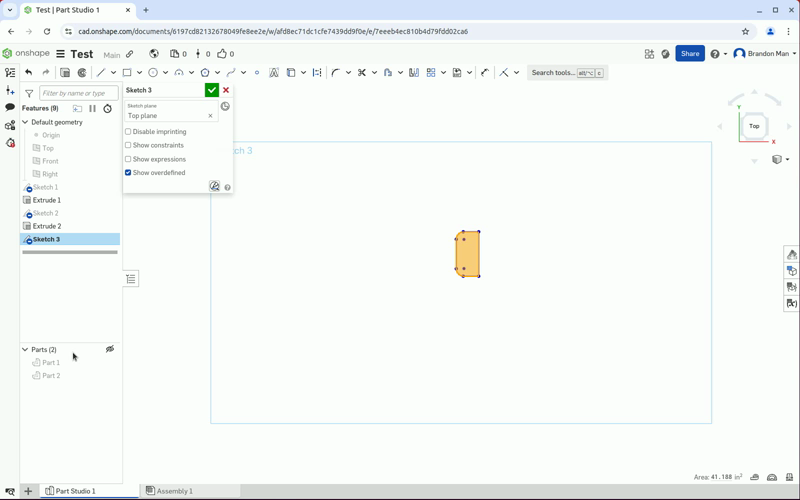
key(shift+e)
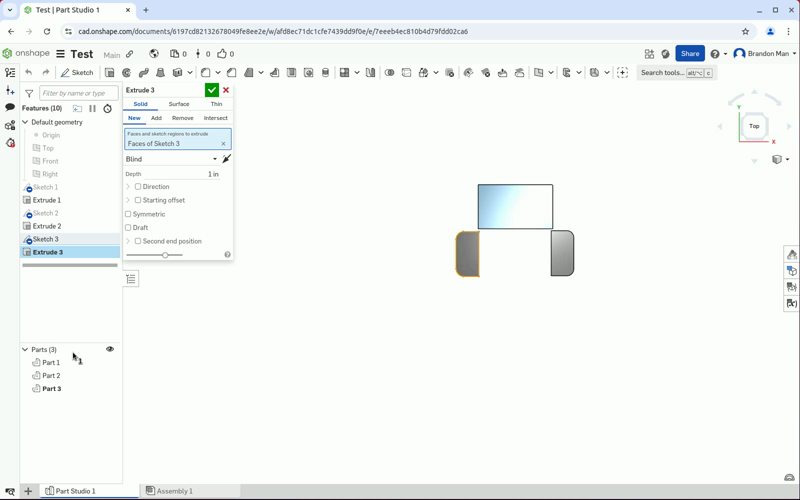
mouse_move(143, 106)
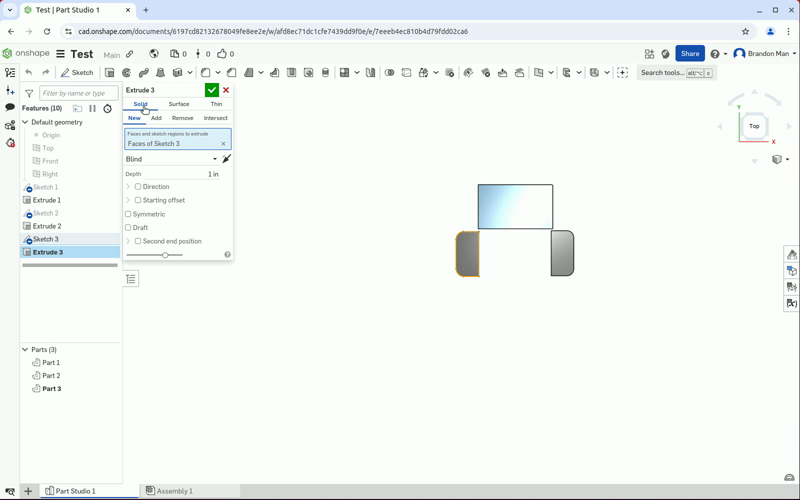
click(143, 106)
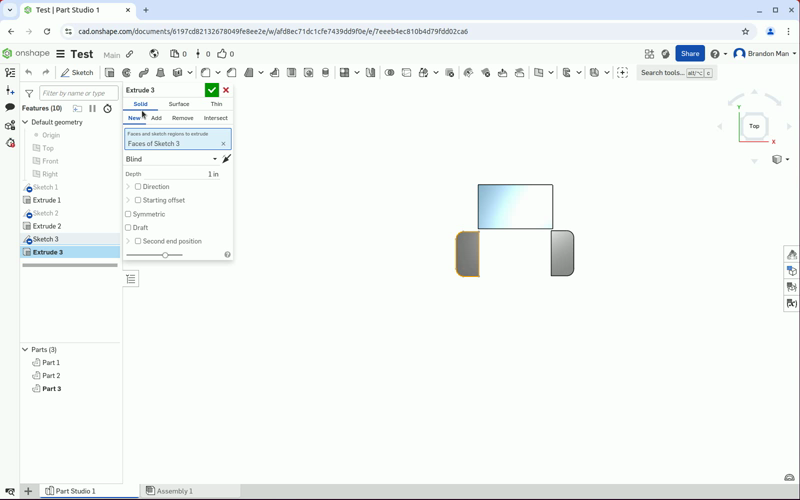
mouse_move(137, 120)
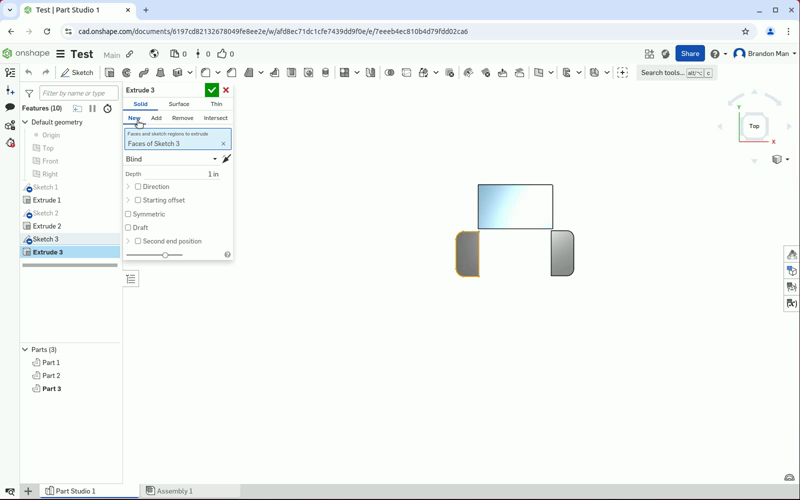
click(137, 120)
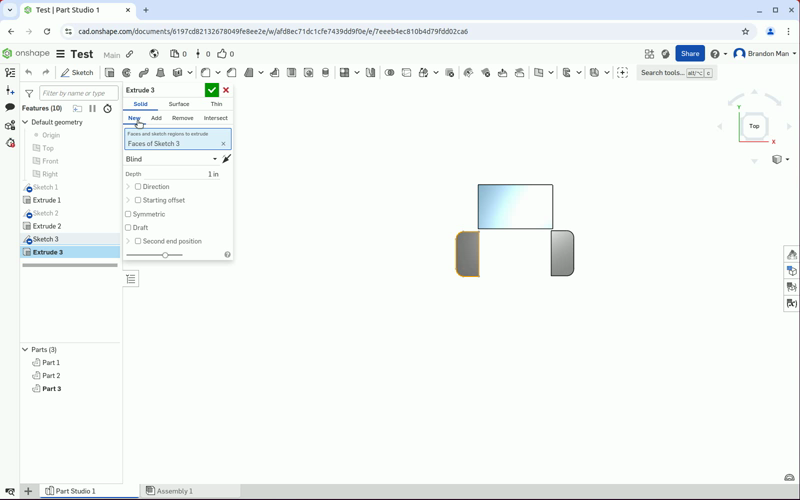
key(tab, 4)
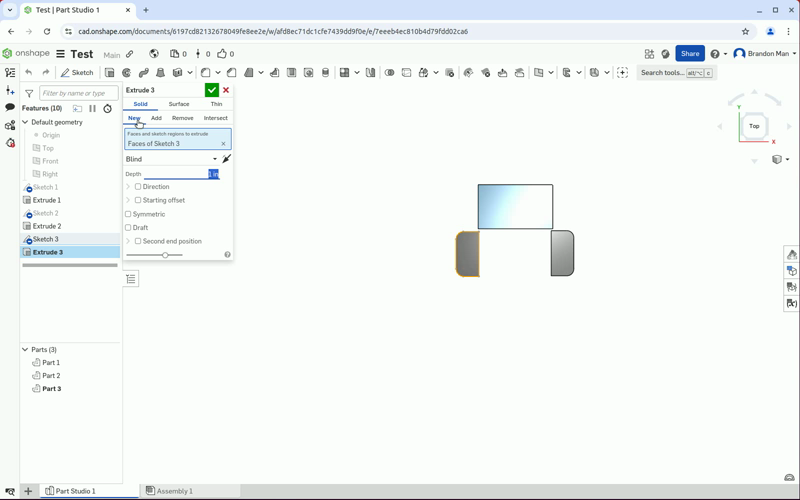
text(-3.129)
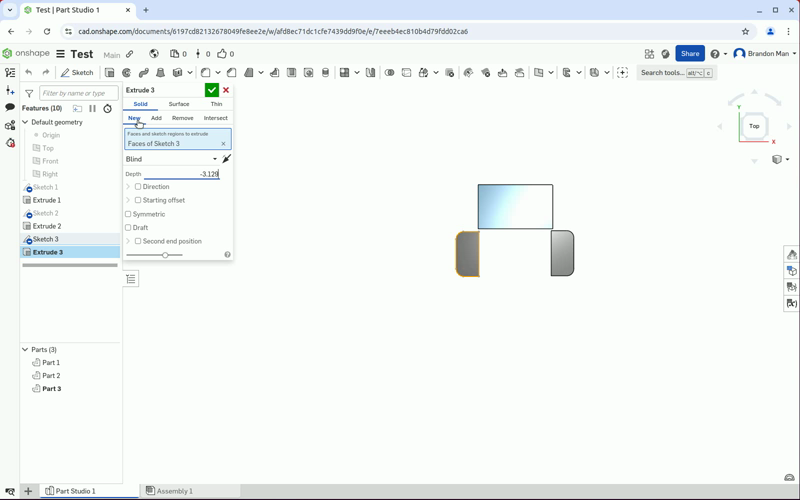
key(enter)
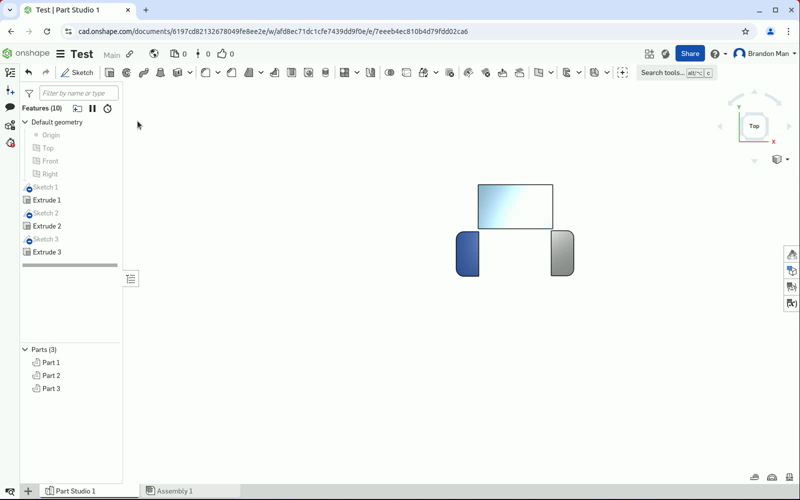
key(shift+h)
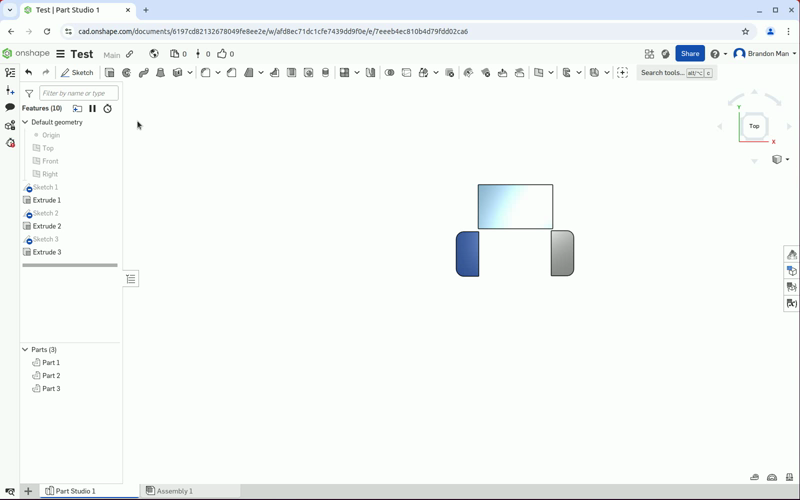
key(shift+h)
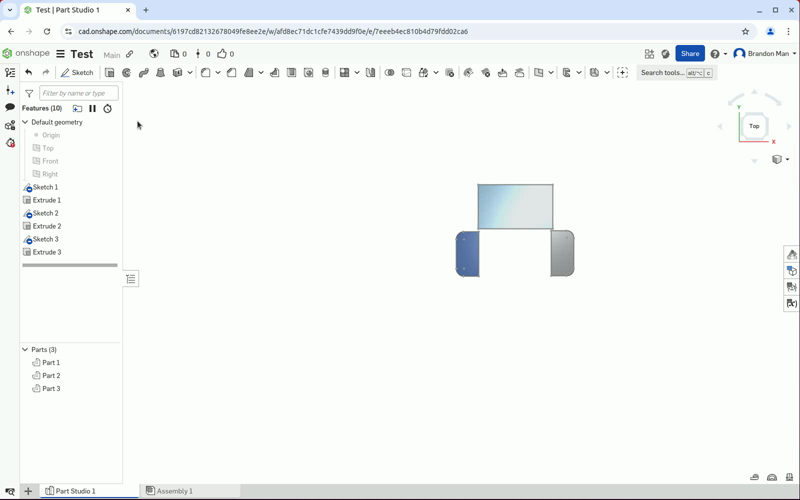
key(shift+7)
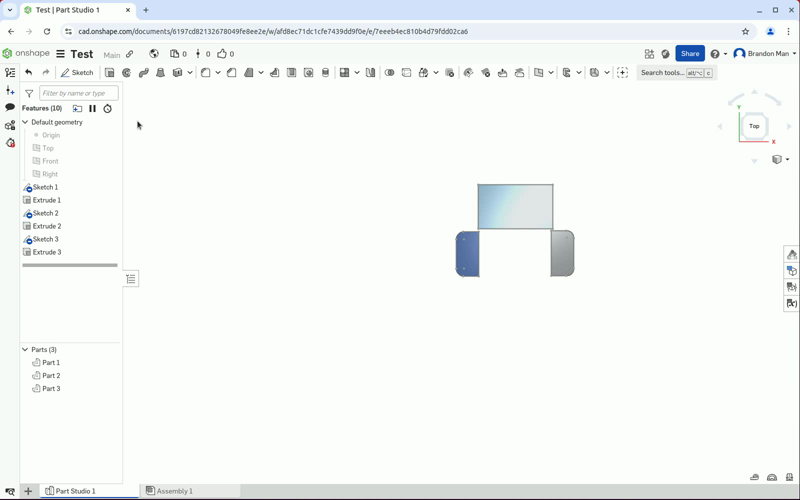
key(up, 3)
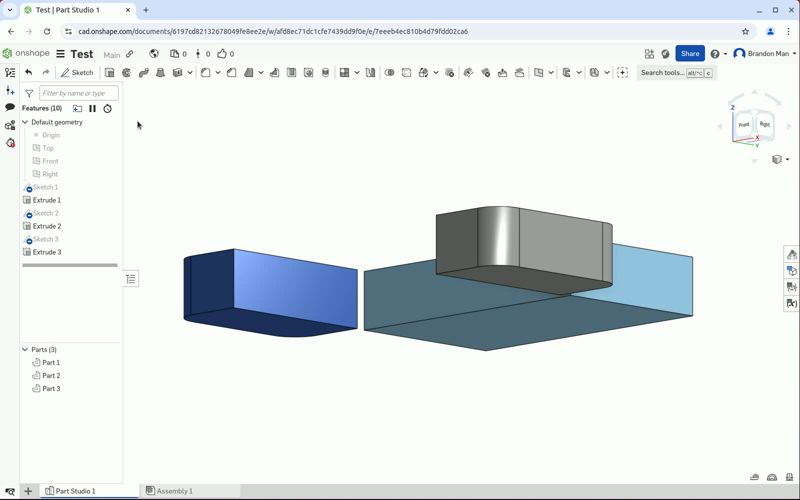
key(left, 3)
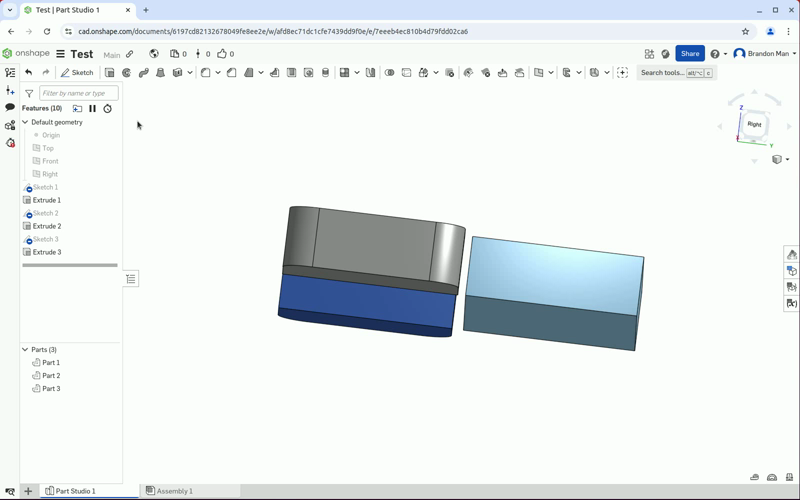
key(right, 3)
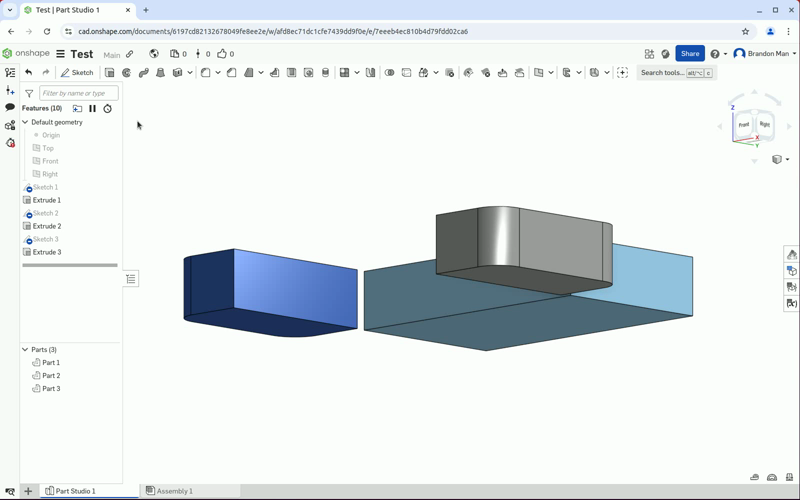
key(down, 3)
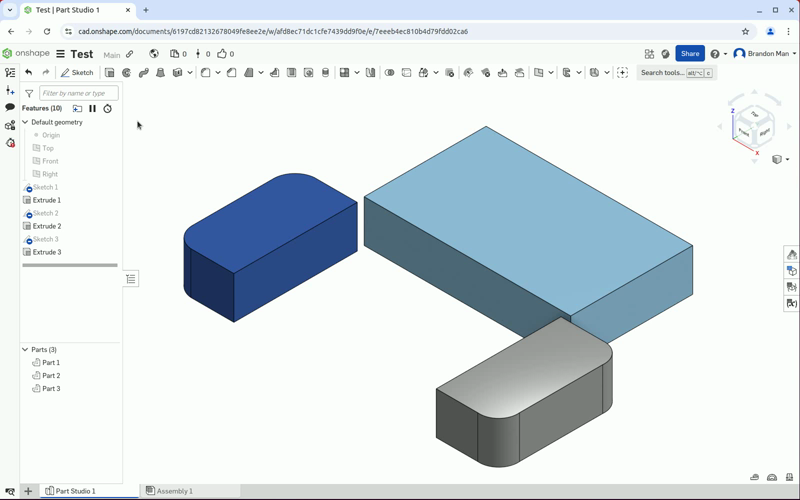
mouse_move(73, 189)
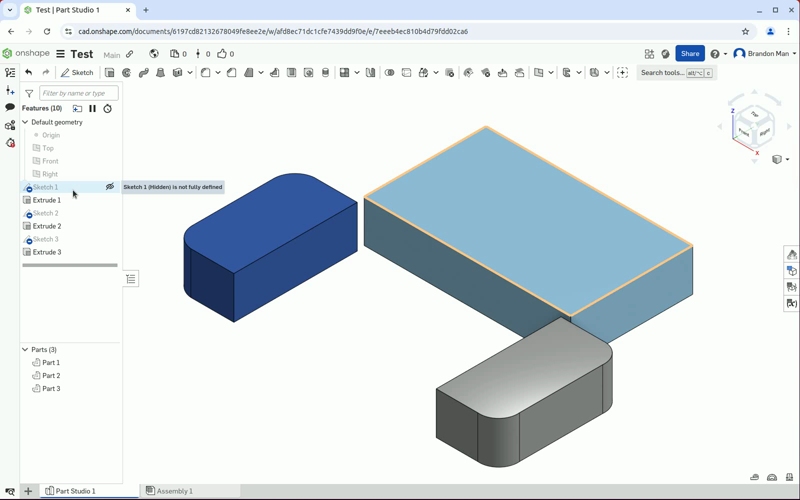
click(73, 189)